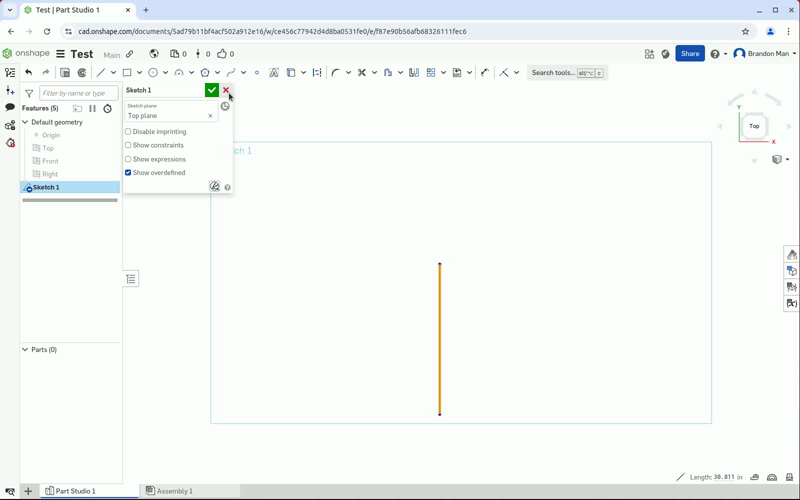
key(shift+h)
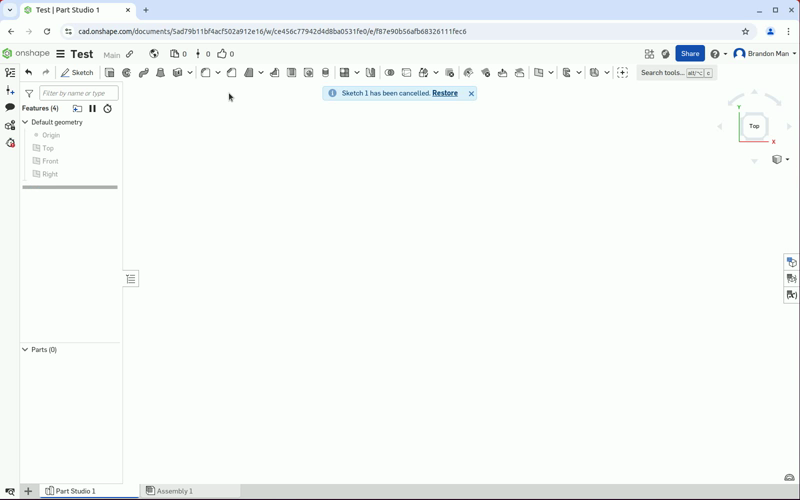
mouse_move(73, 352)
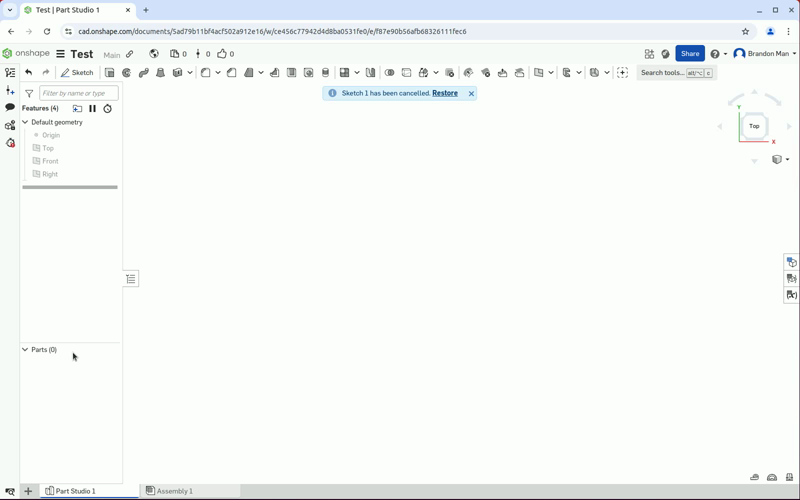
key(y)
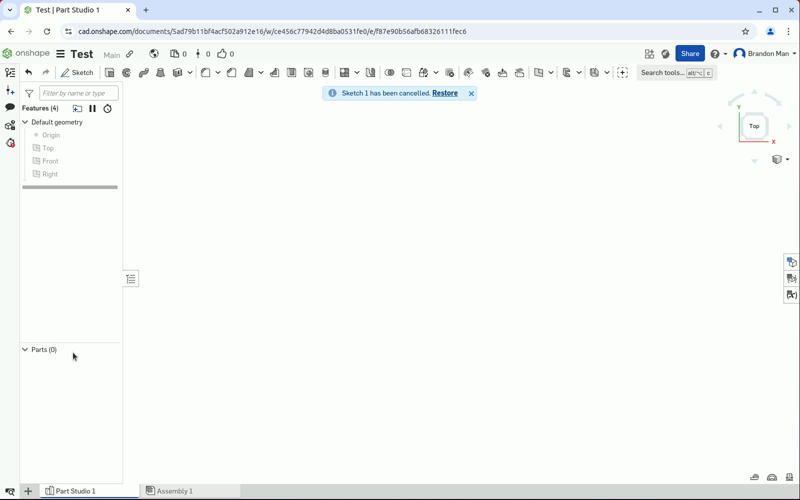
key(shift+p)
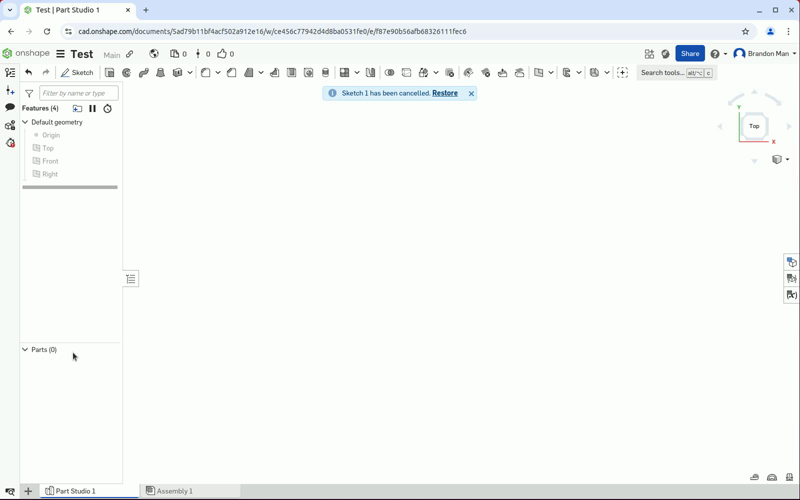
key(space)
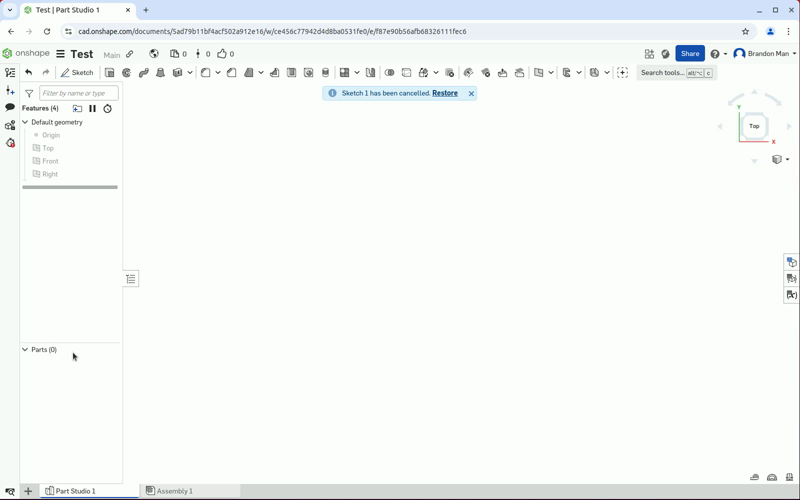
key_down(shift)
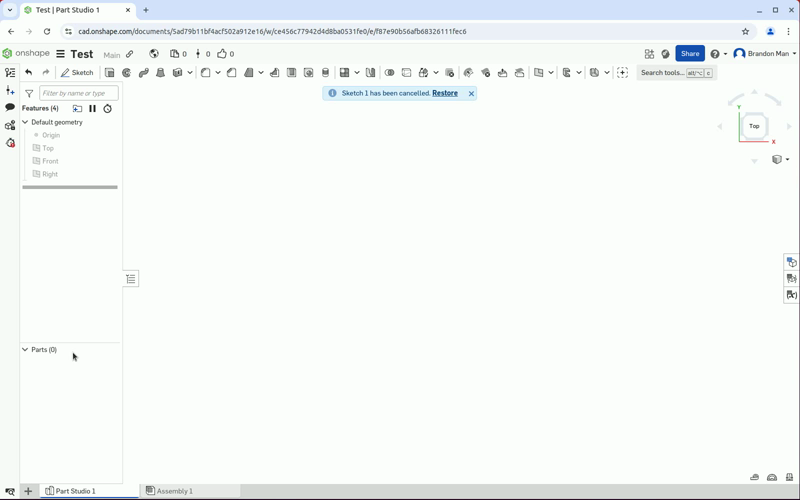
key(up)
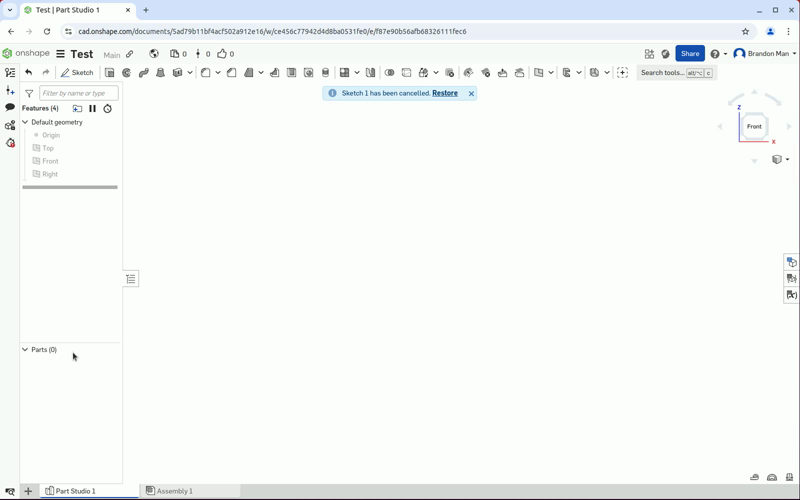
key_up(shift)
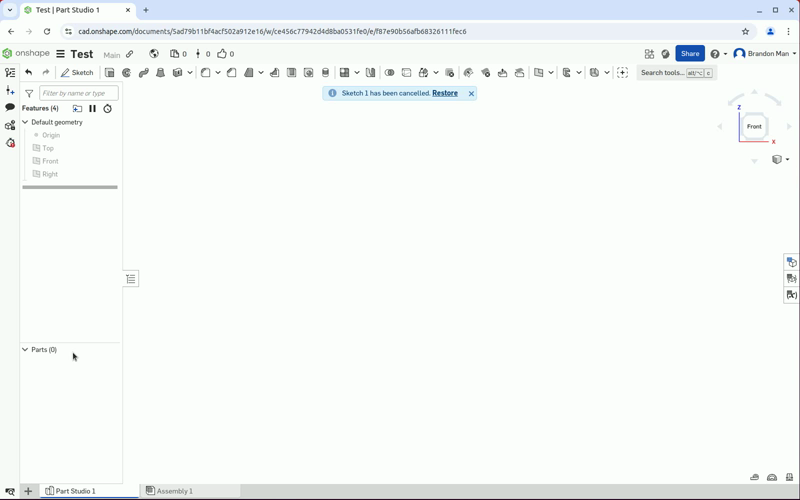
key(space)
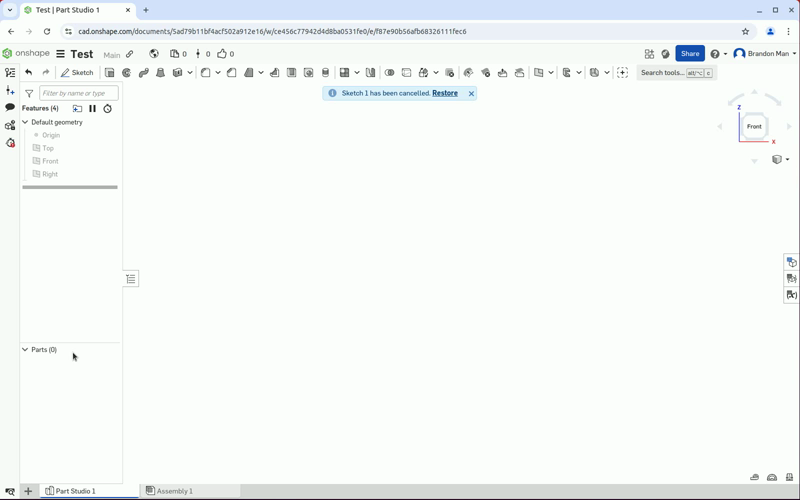
key_down(shift)
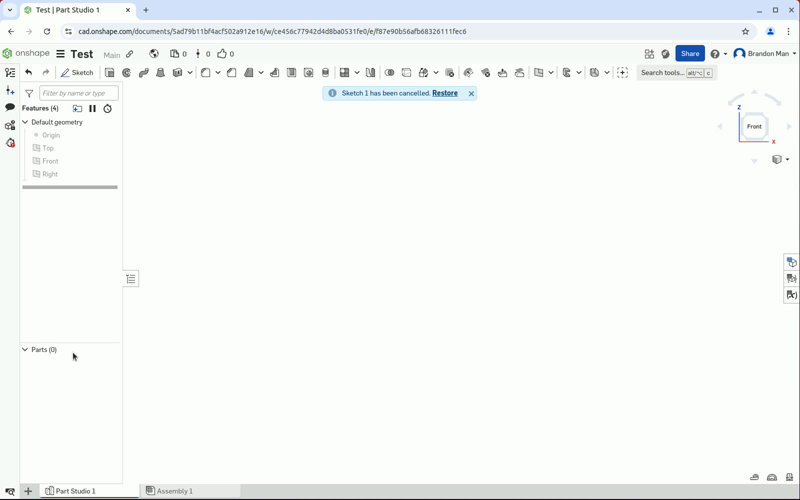
key(left)
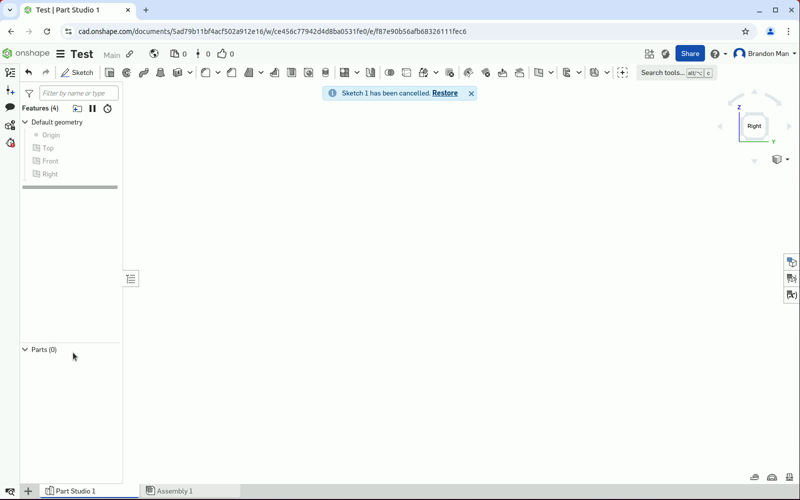
key_up(shift)
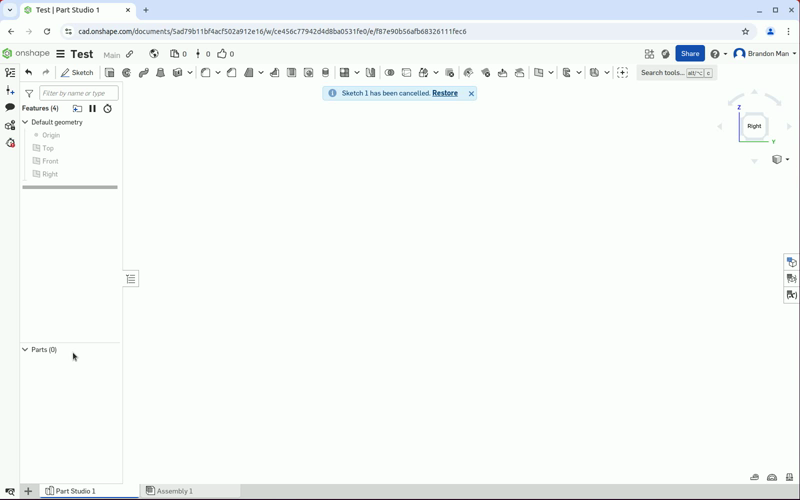
mouse_move(73, 352)
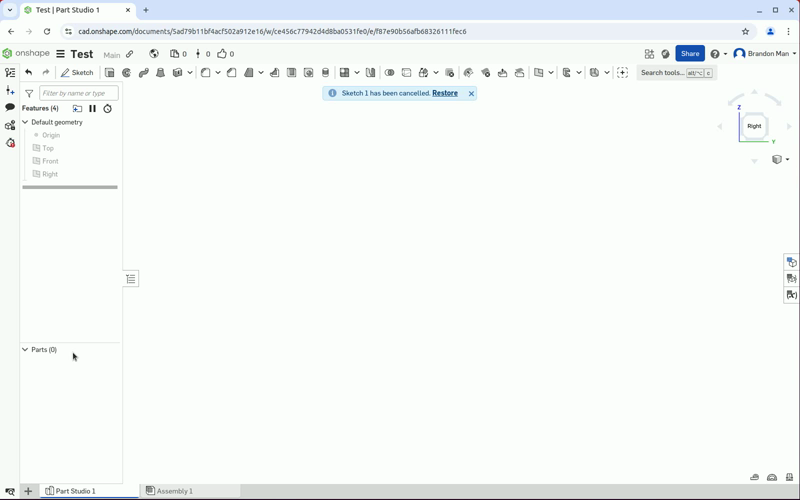
key(shift+y)
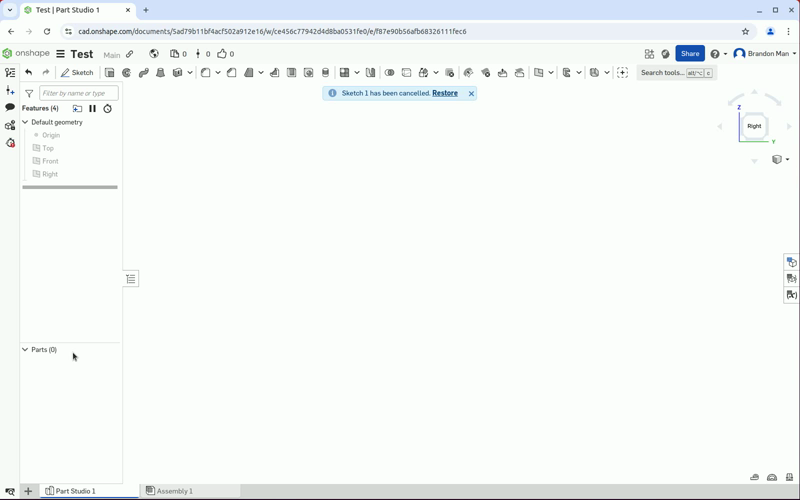
key(shift+s)
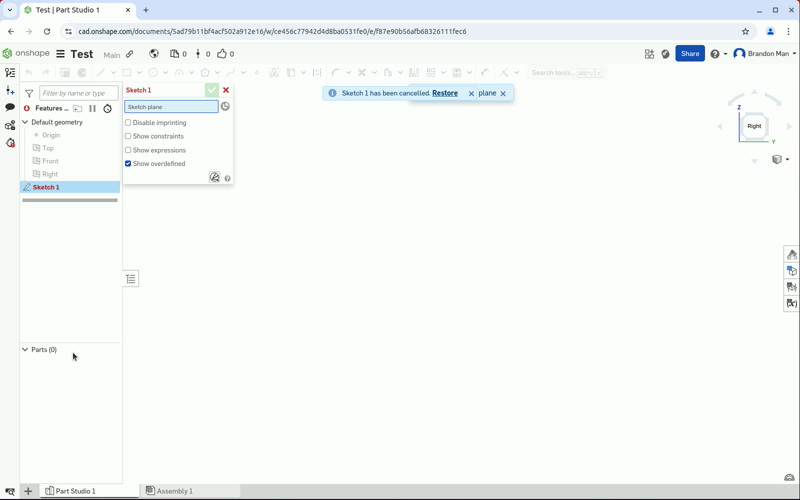
mouse_move(73, 176)
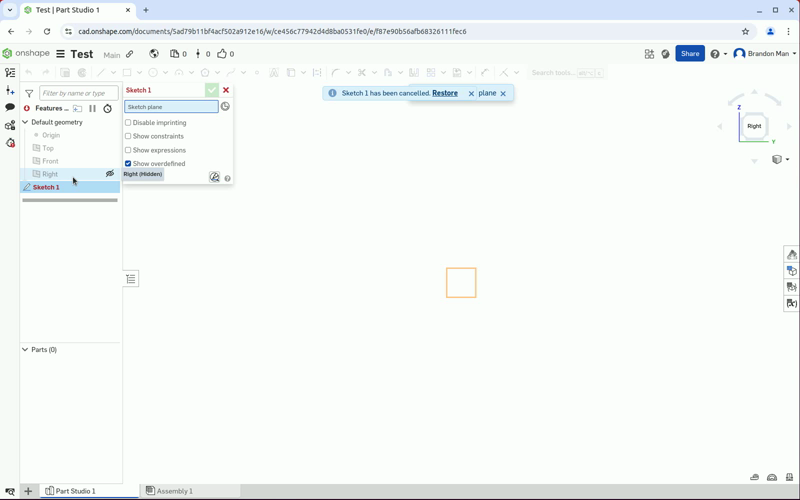
click(73, 176)
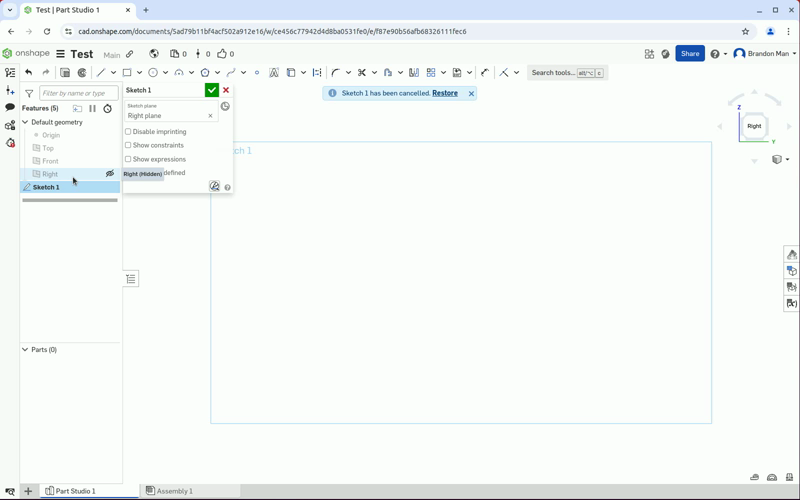
mouse_move(73, 352)
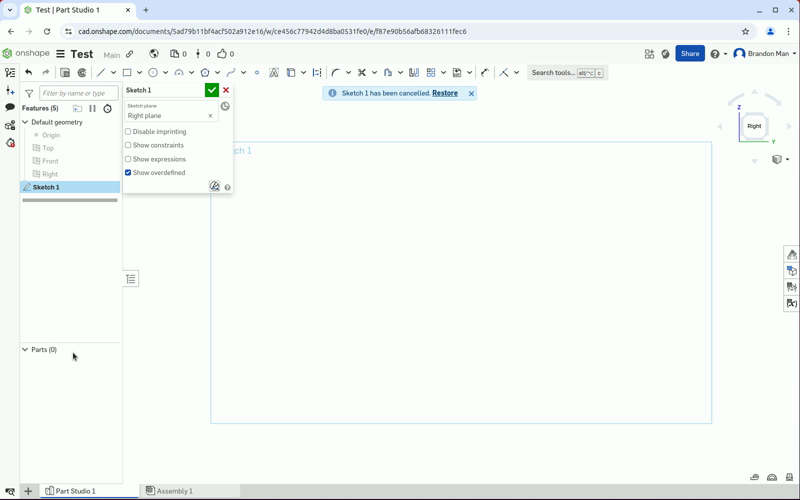
key(y)
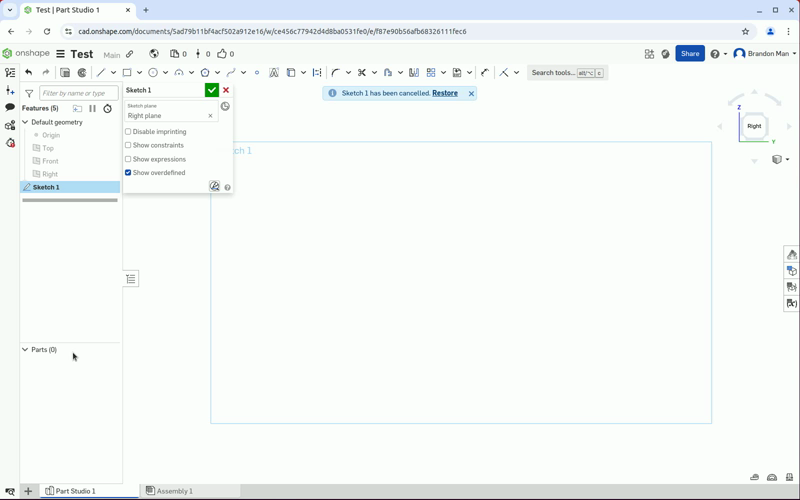
key(l)
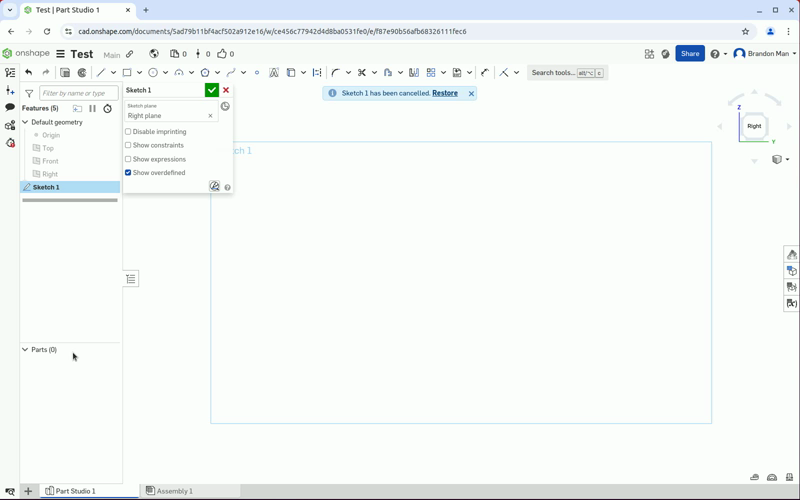
key_down(shift)
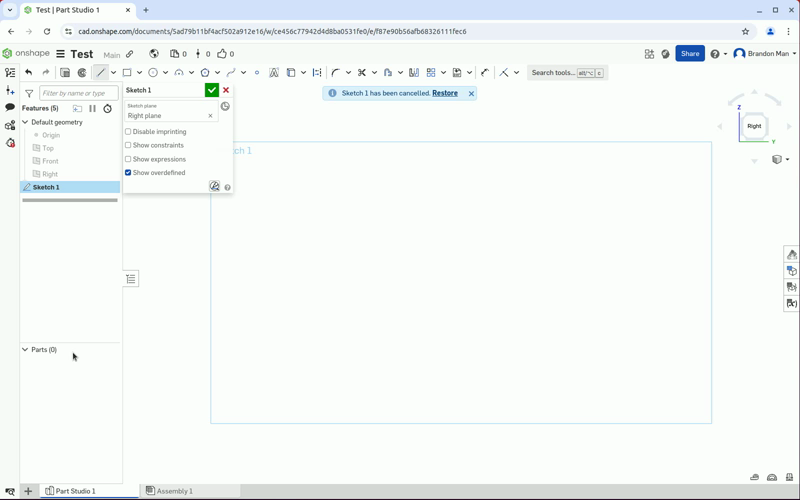
mouse_move(357, 349)
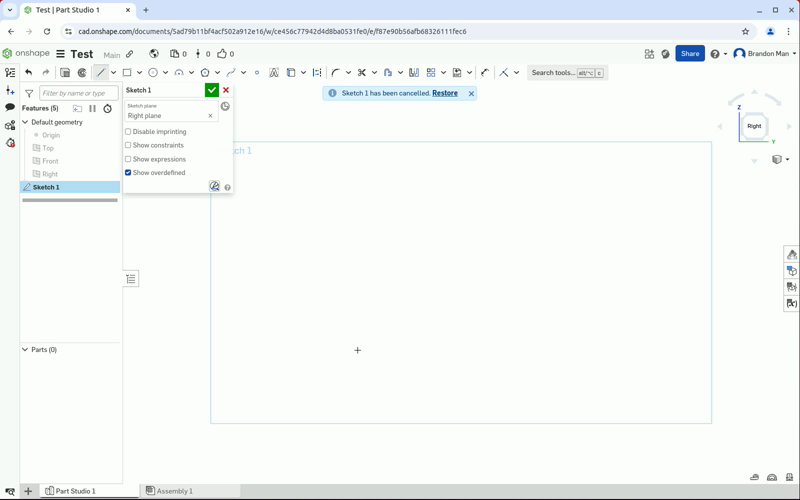
click(357, 349)
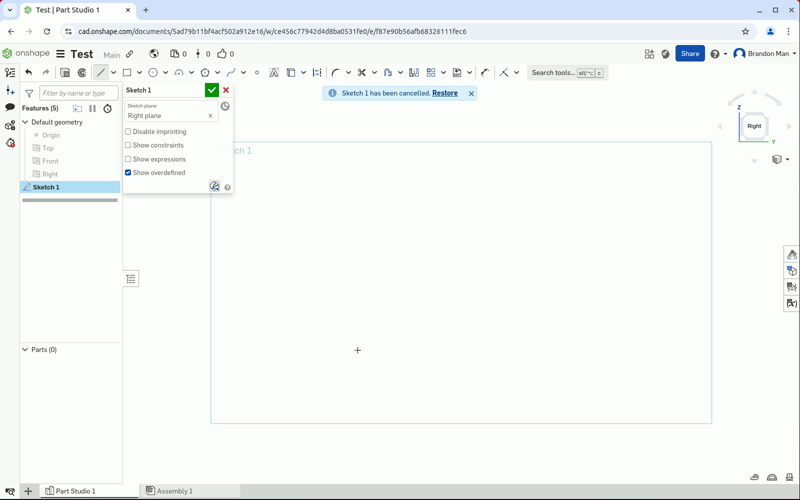
key_up(shift)
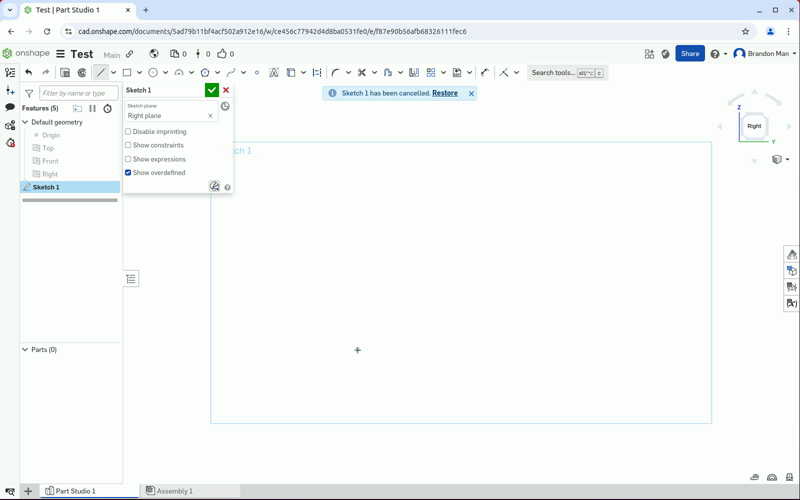
key_down(shift)
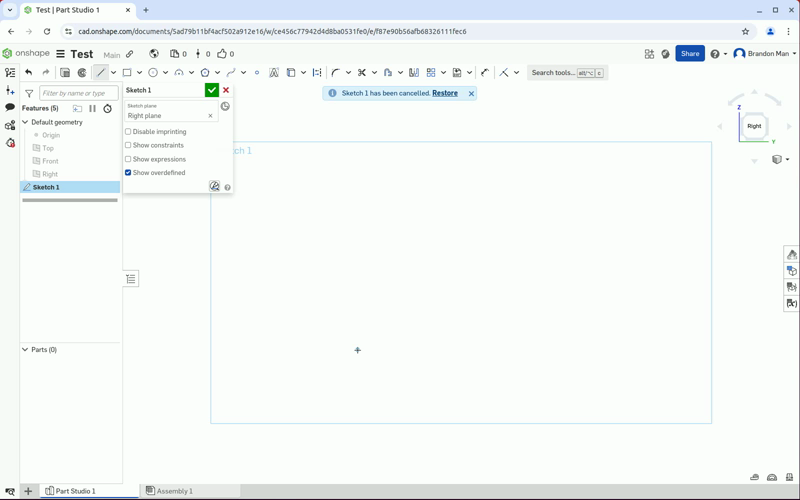
mouse_move(387, 349)
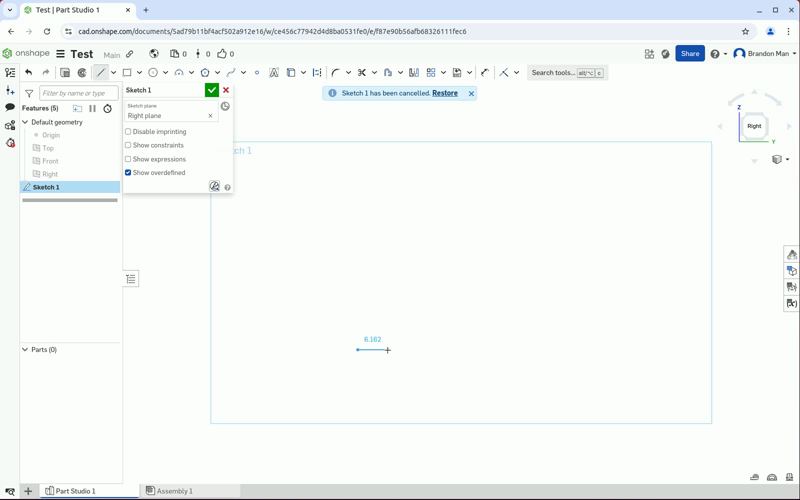
mouse_move(382, 349)
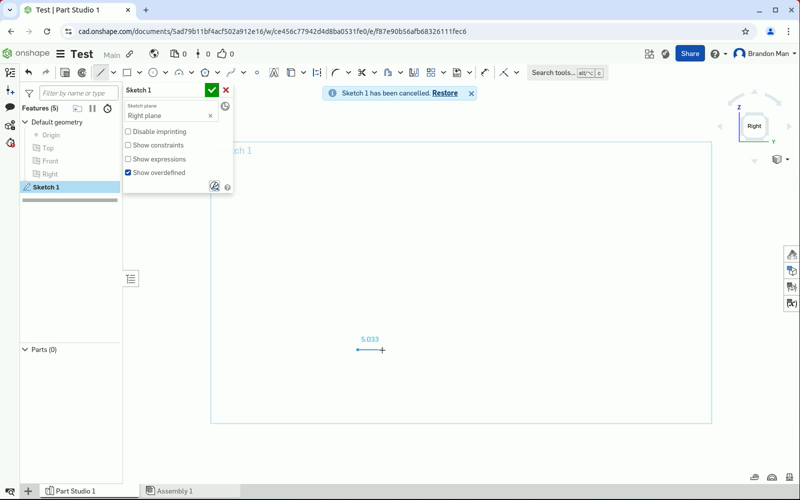
click(382, 349)
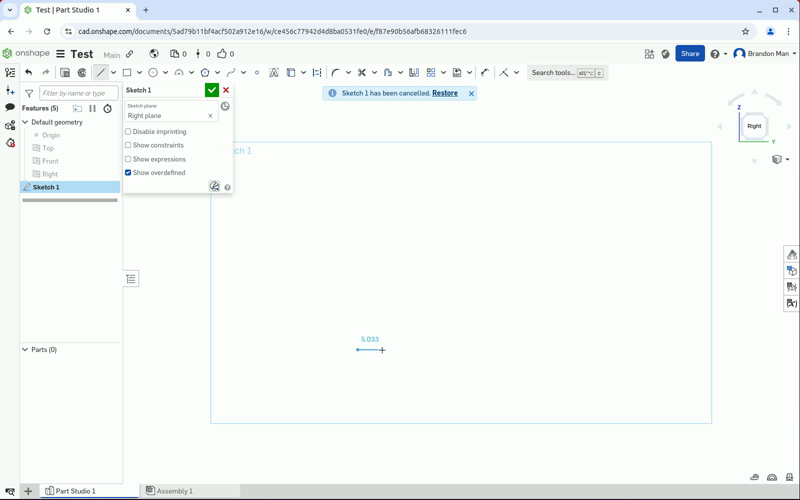
key_up(shift)
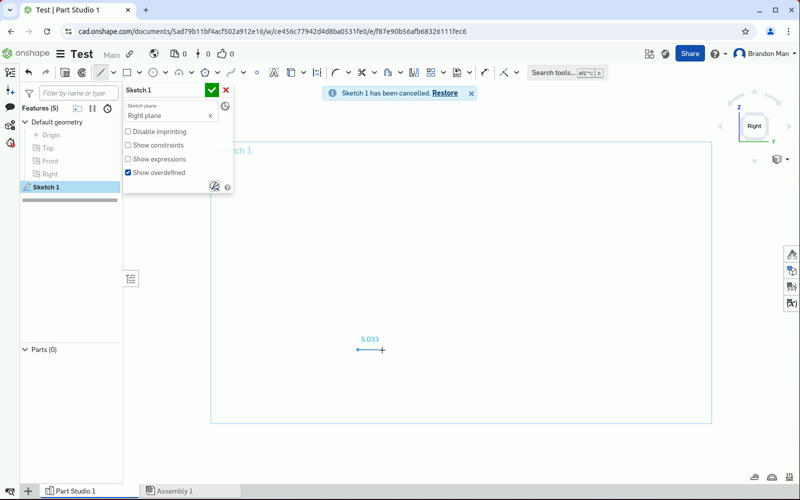
key_down(shift)
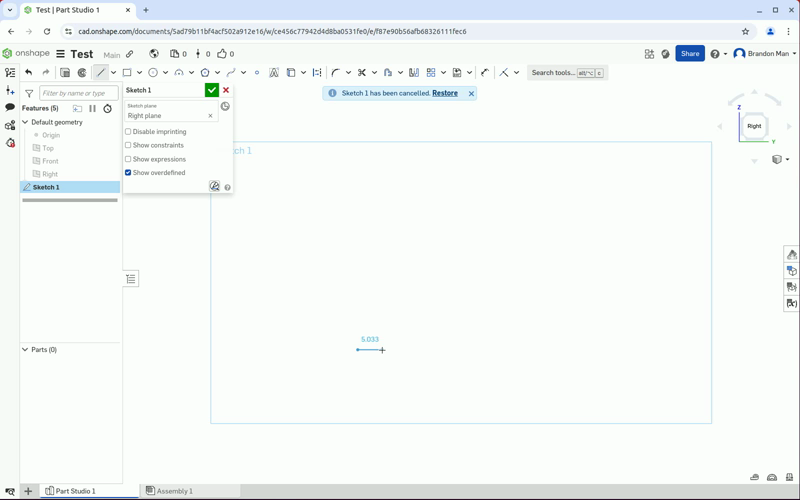
mouse_move(382, 266)
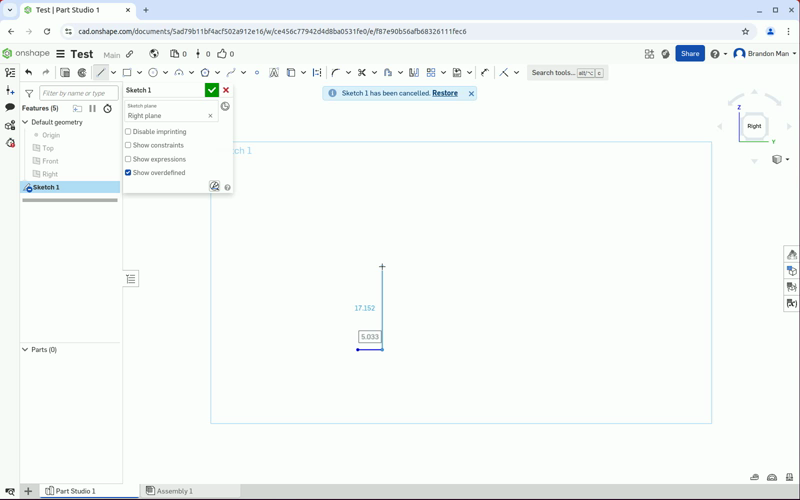
click(382, 266)
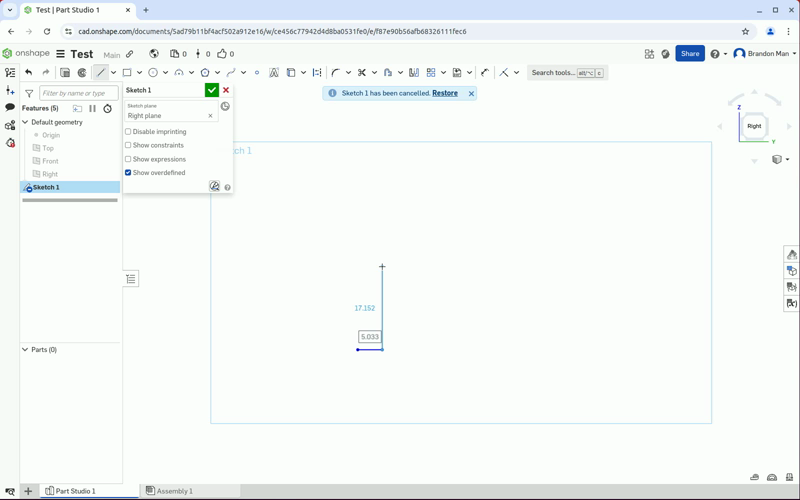
key_up(shift)
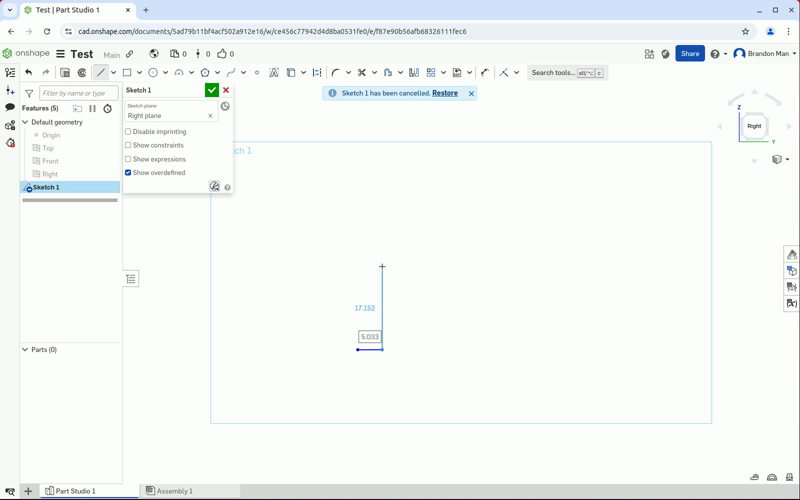
key_down(shift)
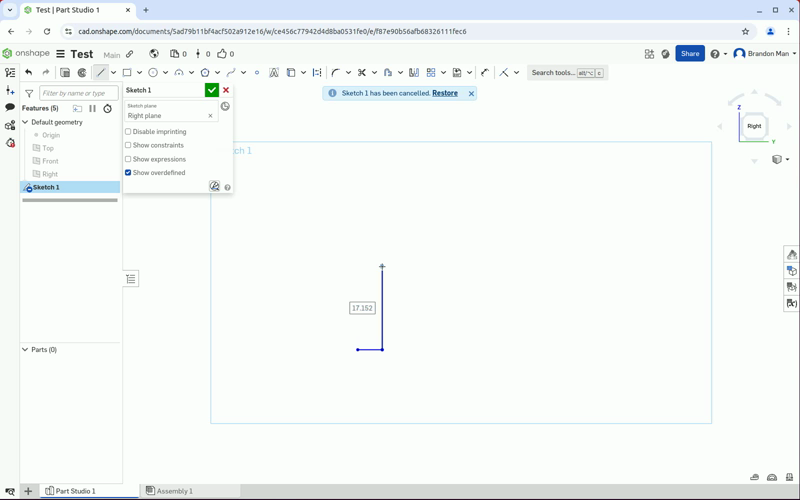
mouse_move(547, 266)
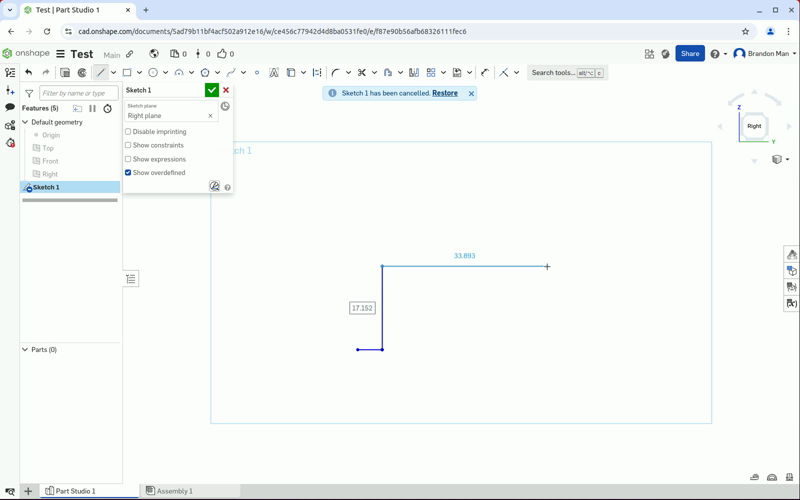
click(547, 266)
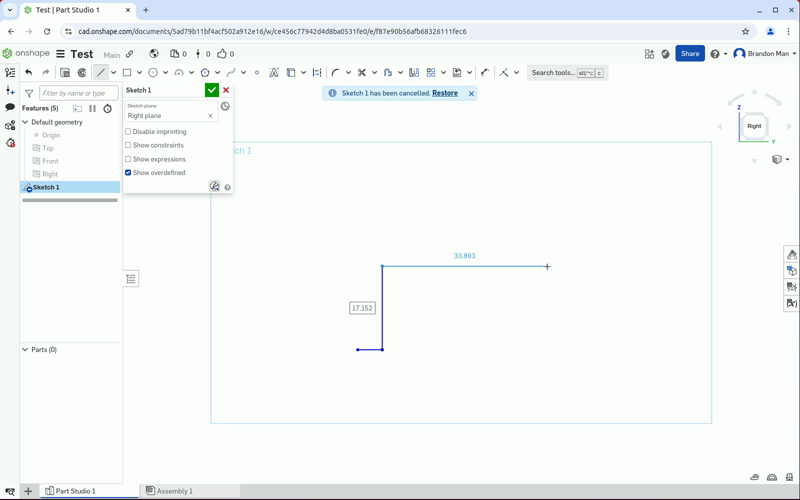
key_up(shift)
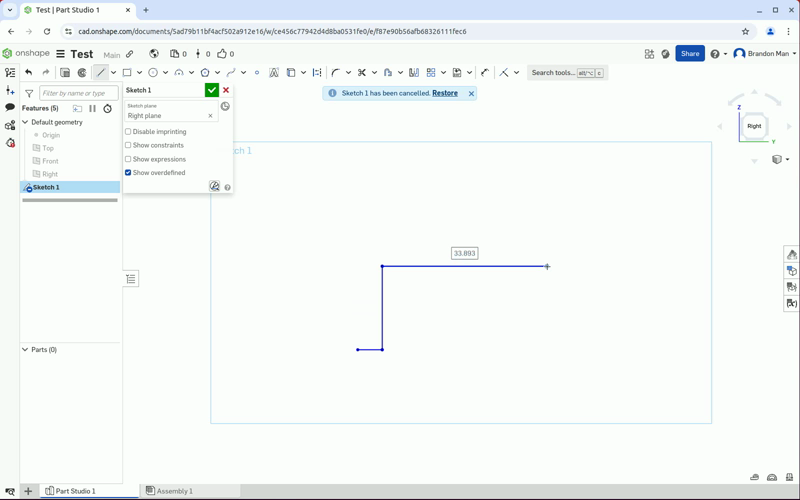
key_down(shift)
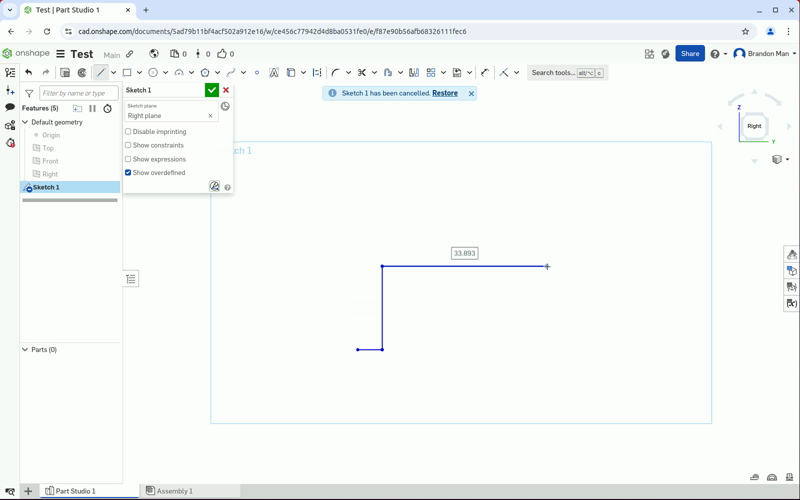
mouse_move(547, 349)
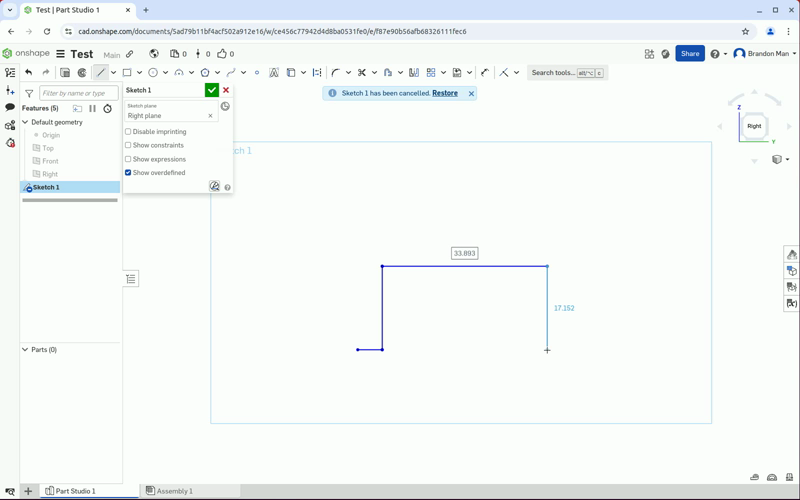
click(547, 349)
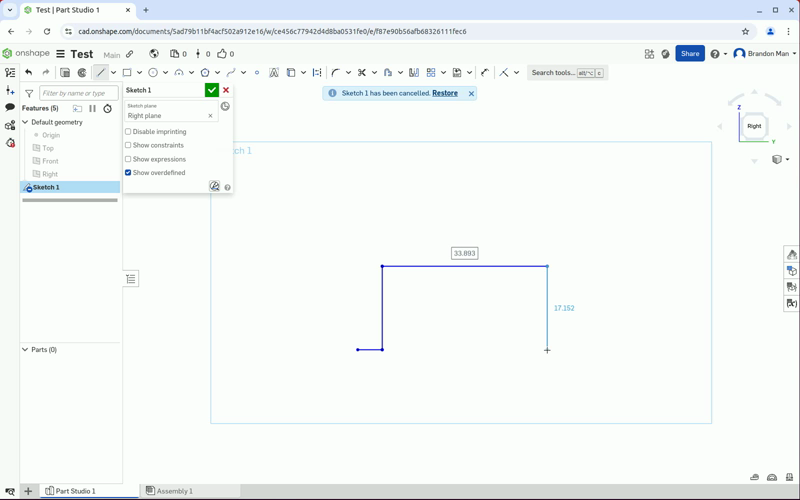
key_up(shift)
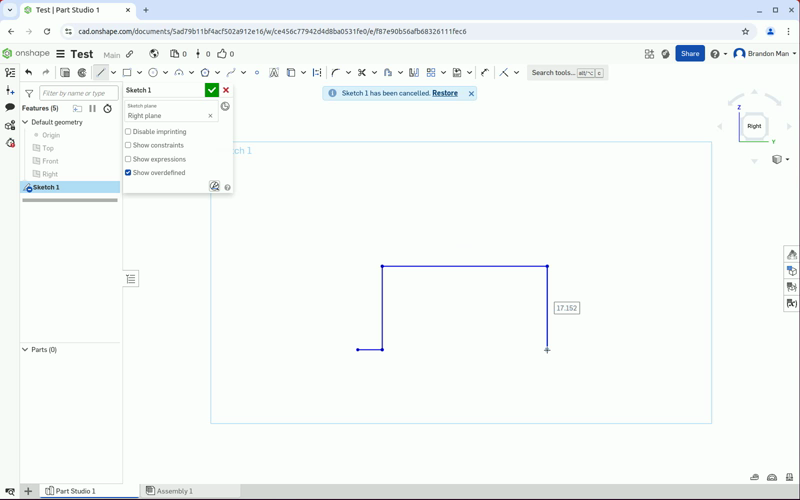
key_down(shift)
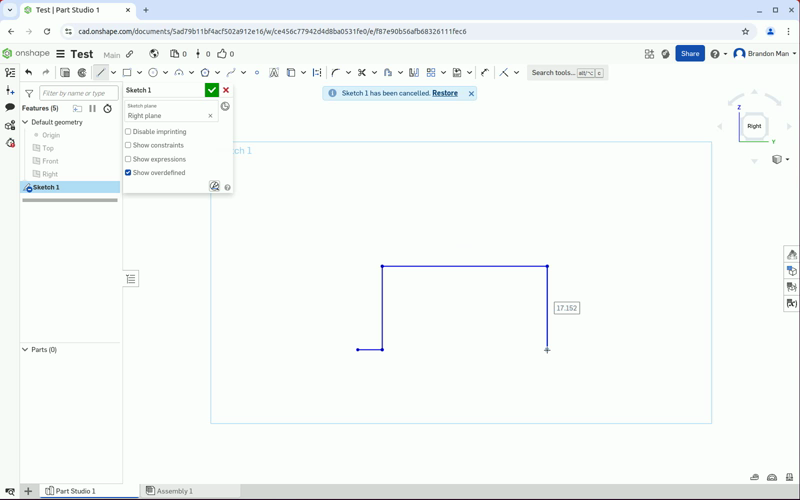
mouse_move(577, 349)
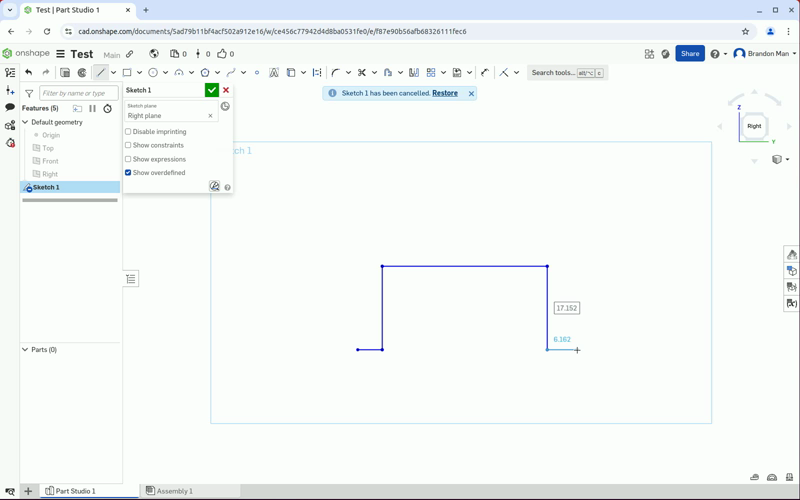
mouse_move(572, 349)
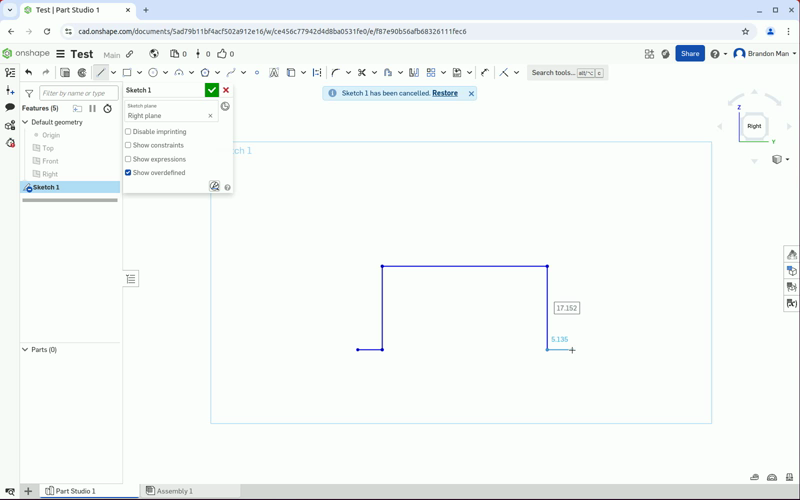
click(572, 349)
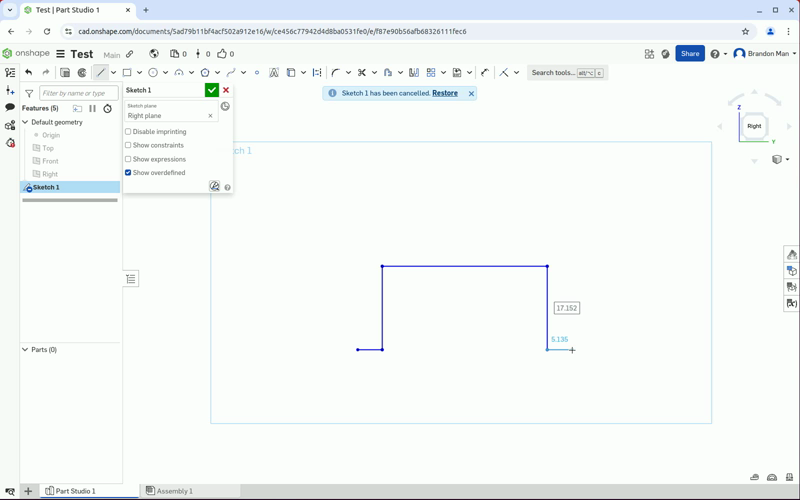
key_up(shift)
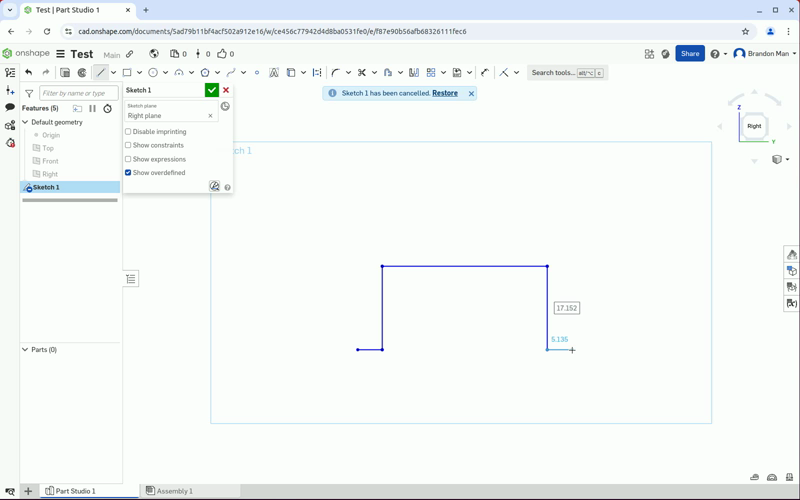
key_down(shift)
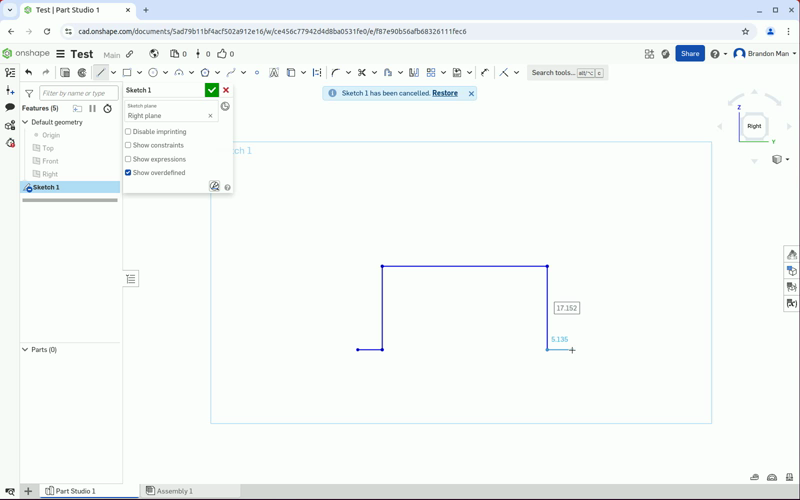
mouse_move(589, 349)
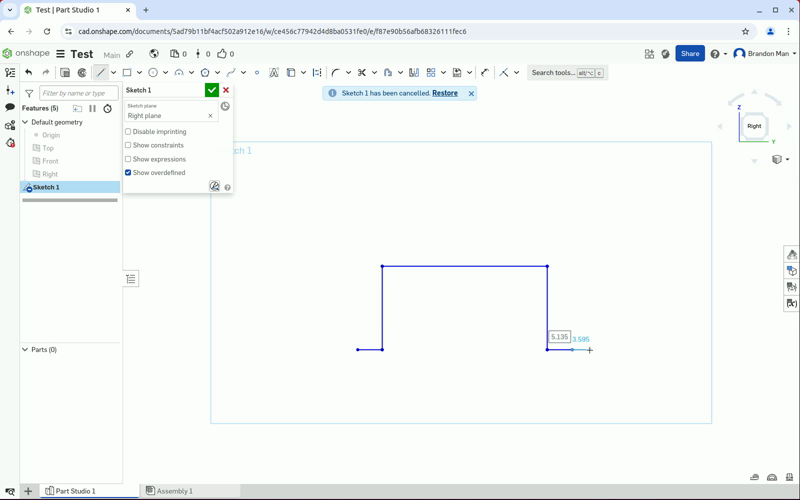
mouse_move(572, 340)
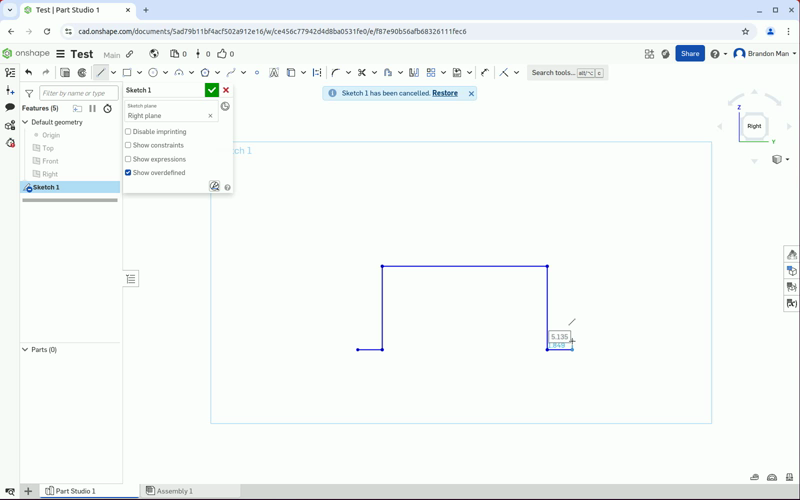
click(572, 340)
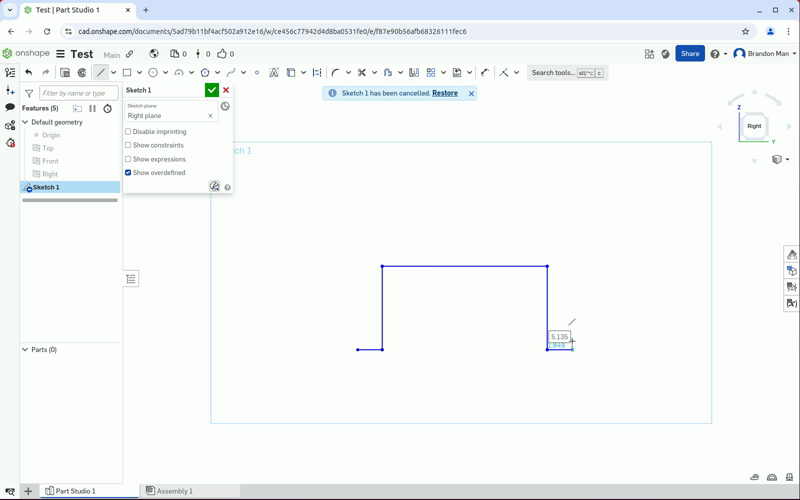
key_up(shift)
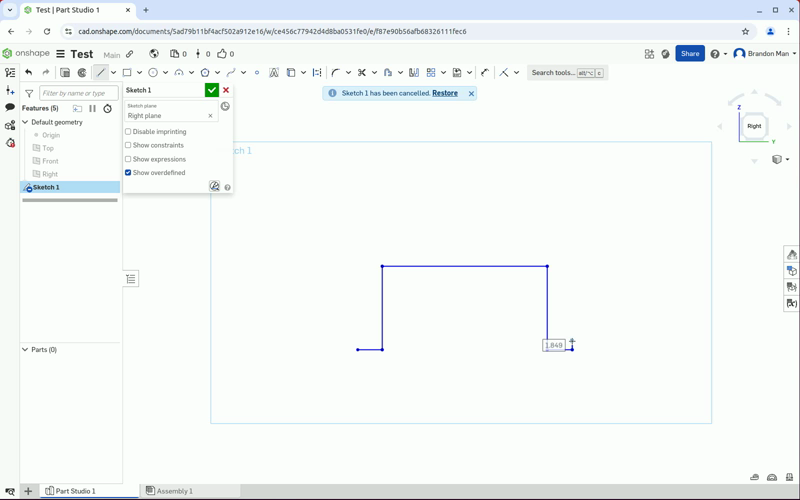
key_down(shift)
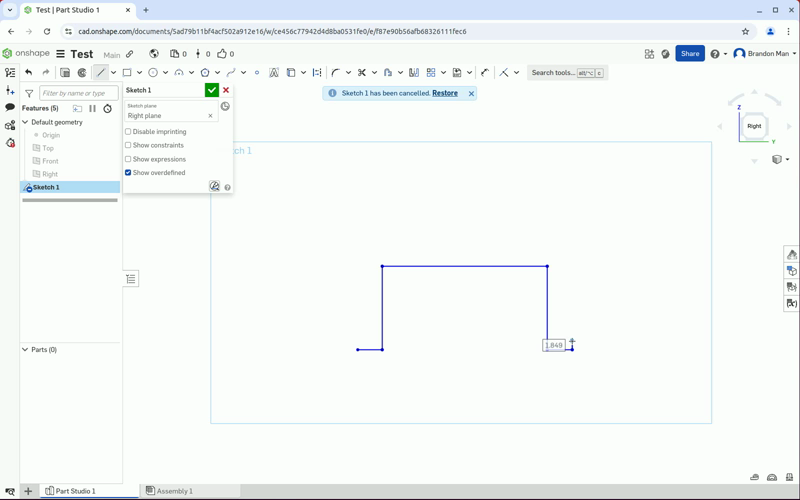
mouse_move(589, 340)
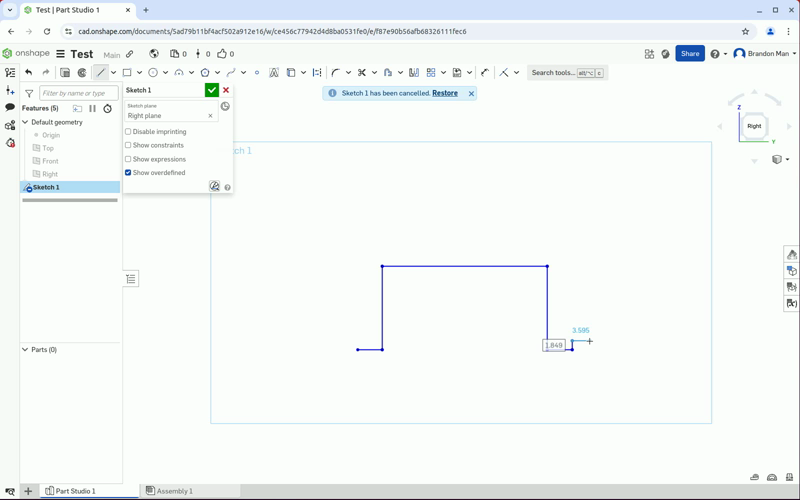
mouse_move(556, 340)
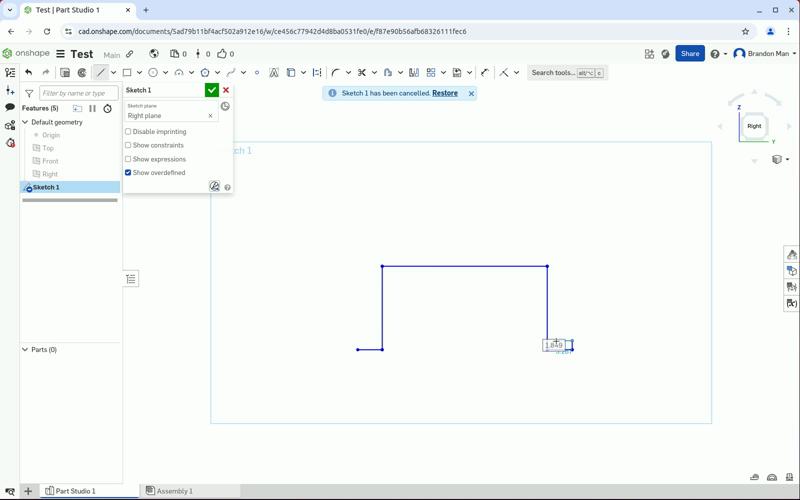
click(556, 340)
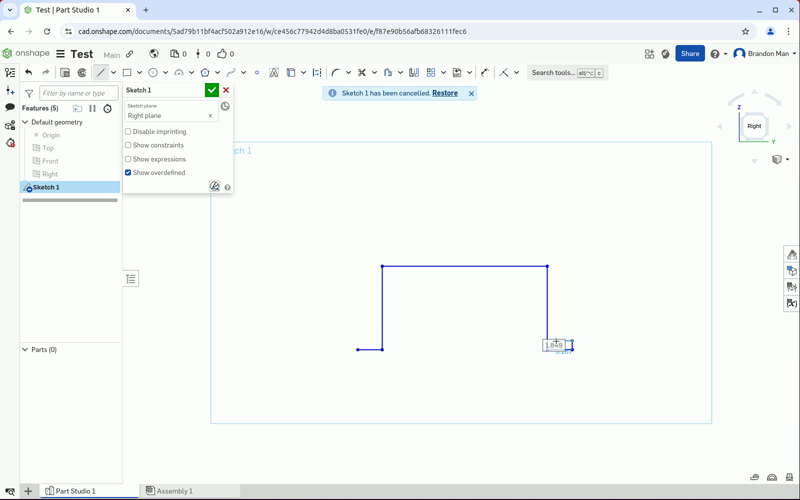
key_up(shift)
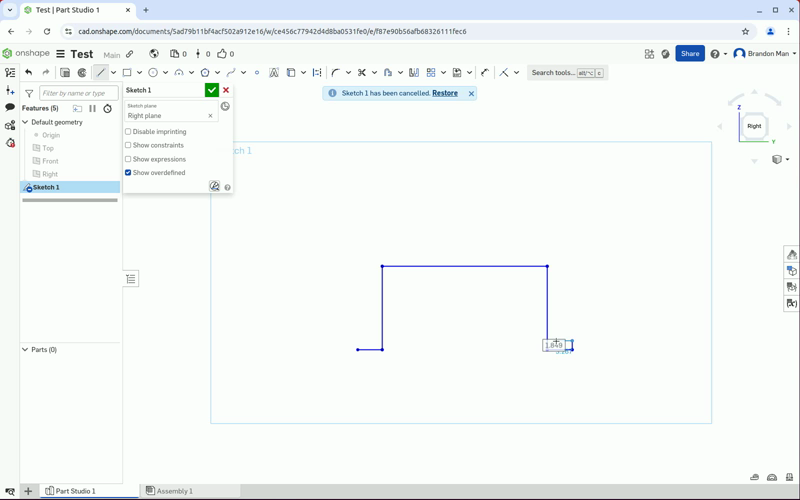
key_down(shift)
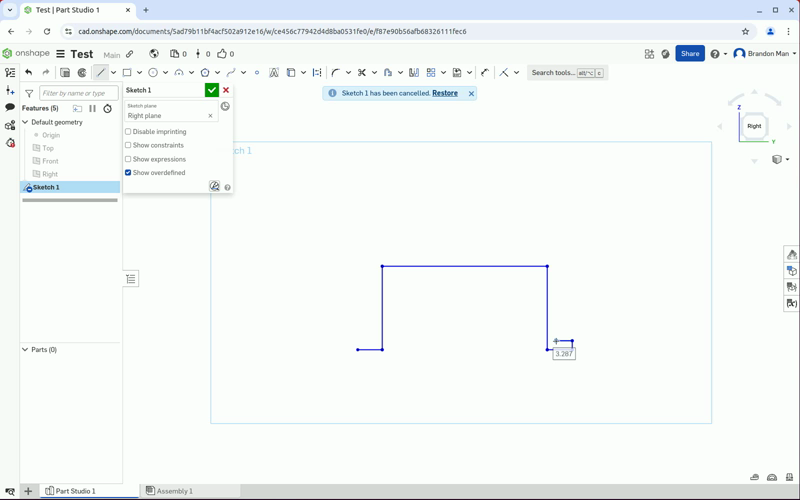
mouse_move(556, 259)
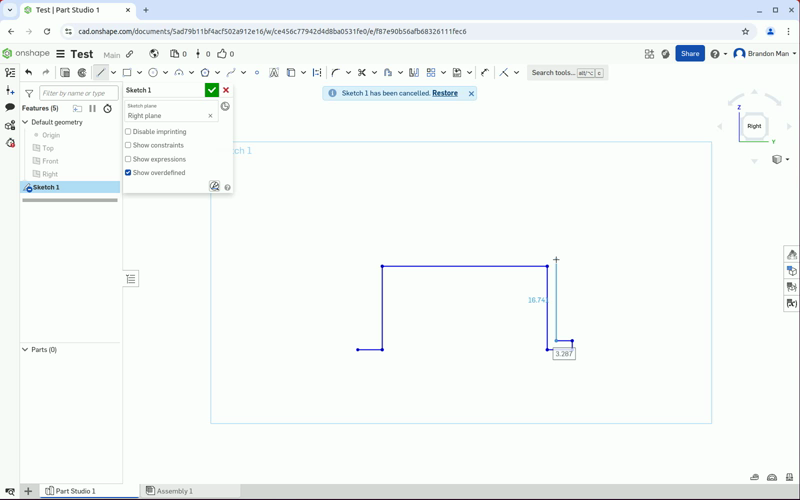
click(556, 259)
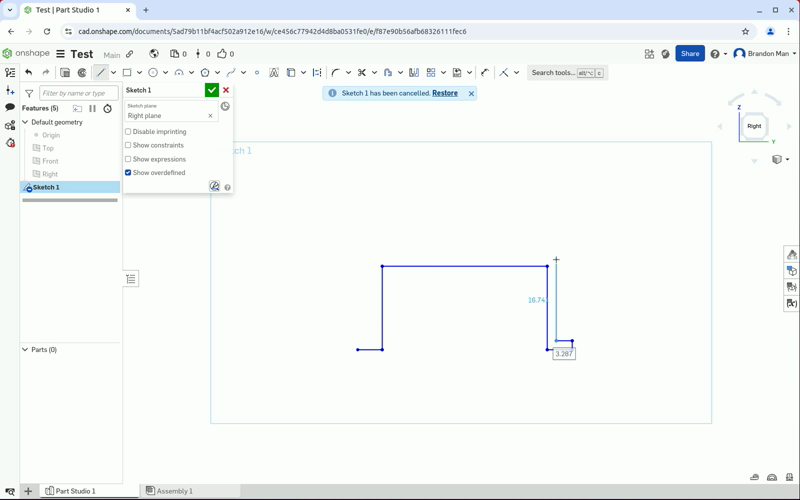
key_up(shift)
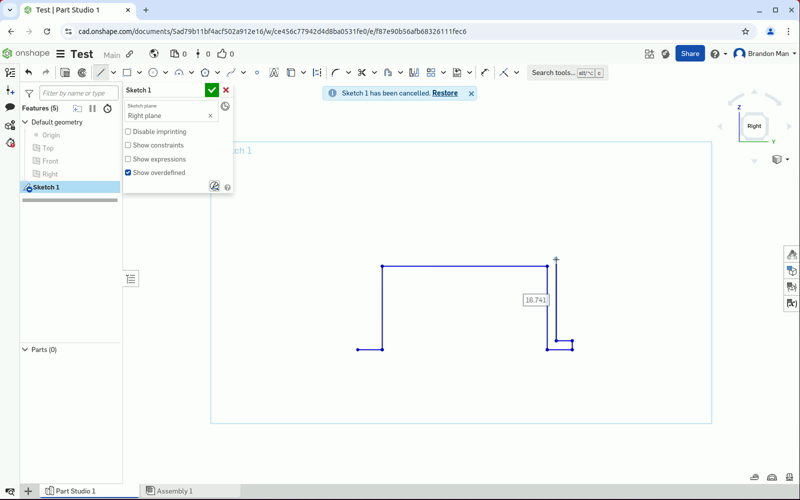
key_down(shift)
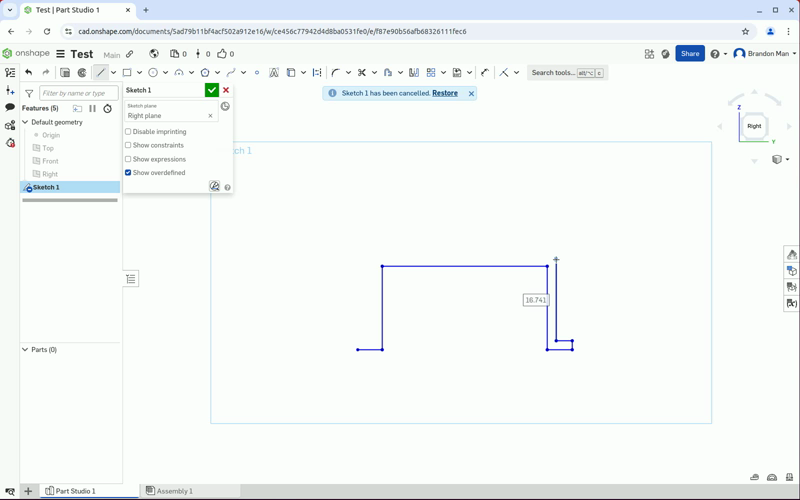
mouse_move(373, 259)
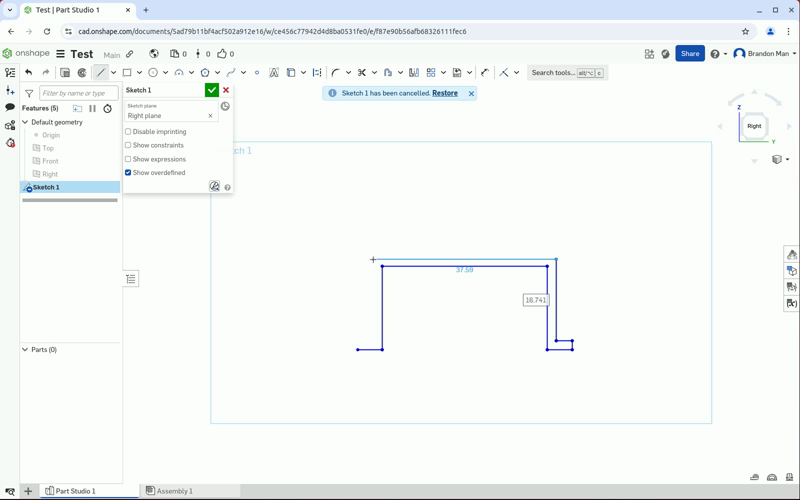
click(373, 259)
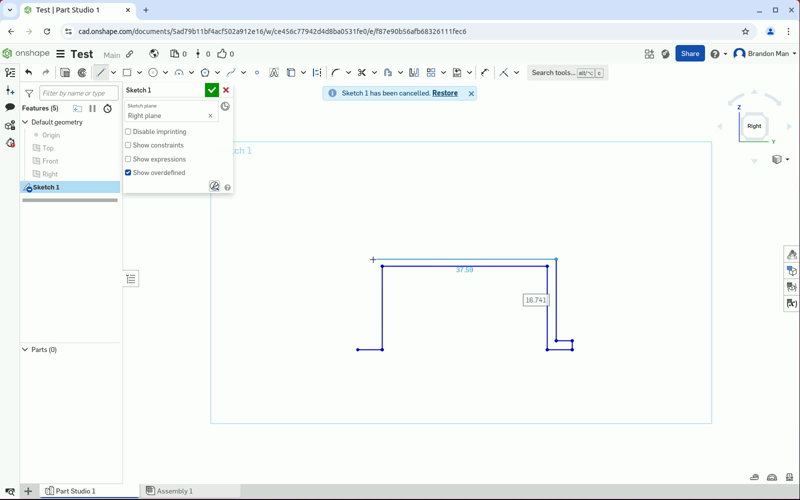
key_up(shift)
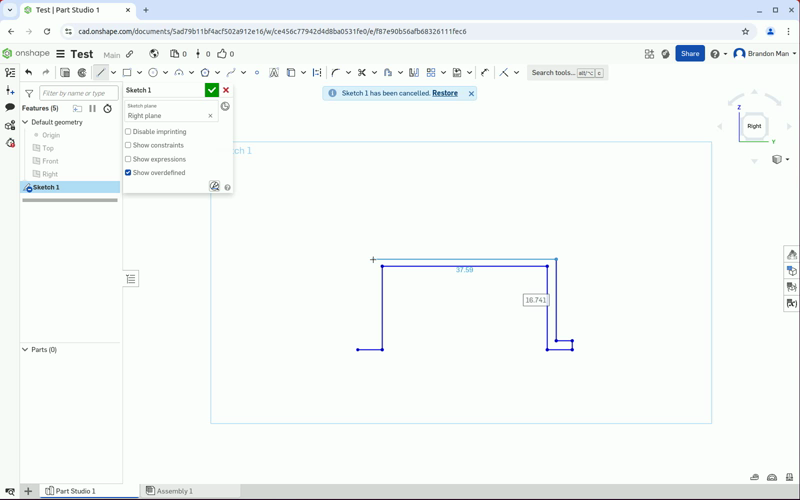
key_down(shift)
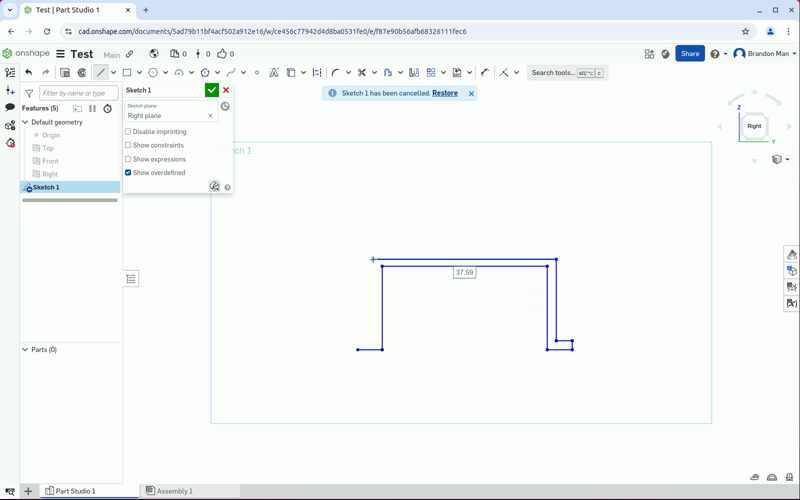
mouse_move(373, 340)
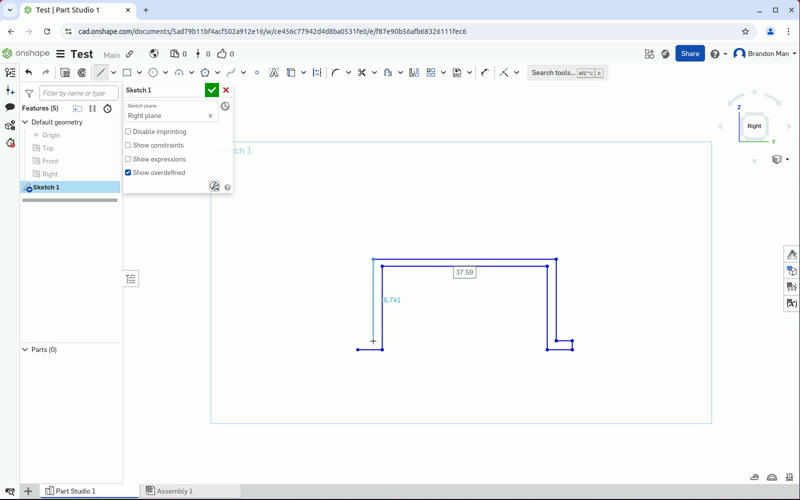
click(373, 340)
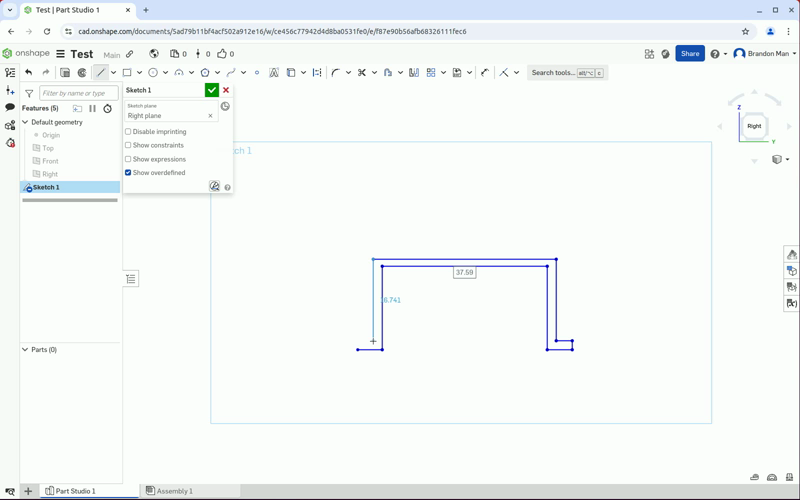
key_up(shift)
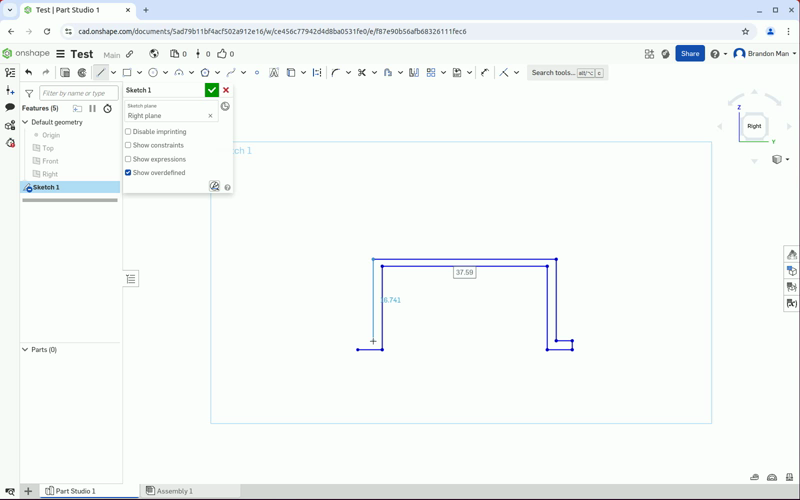
key_down(shift)
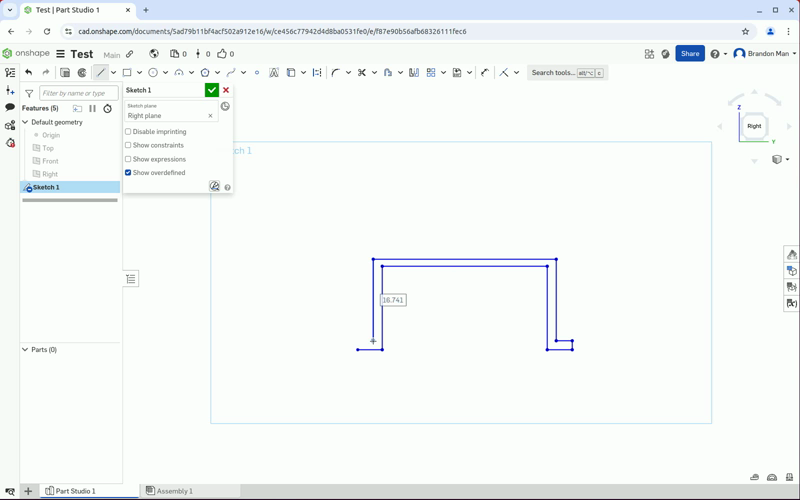
mouse_move(403, 340)
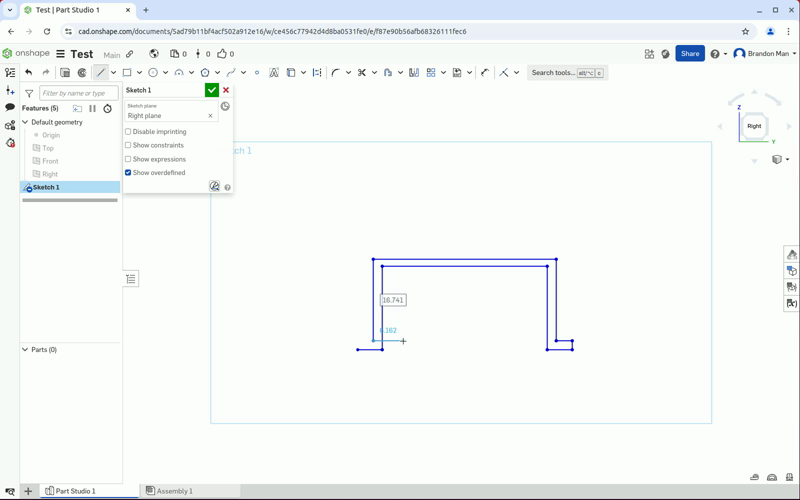
mouse_move(357, 340)
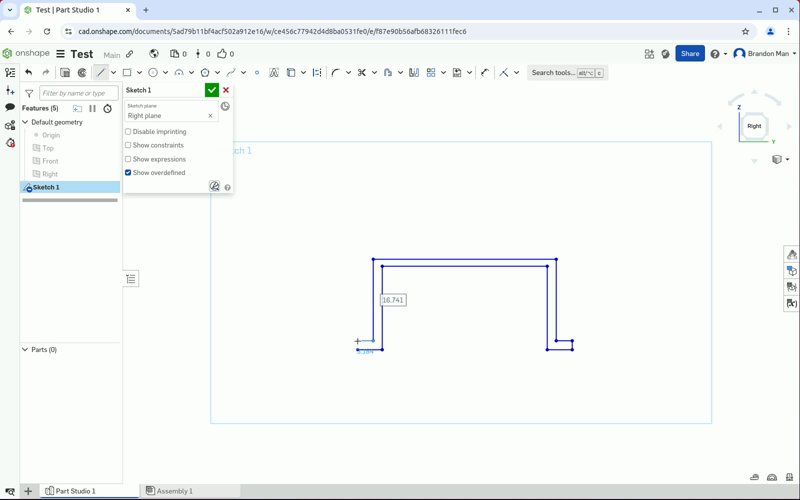
click(357, 340)
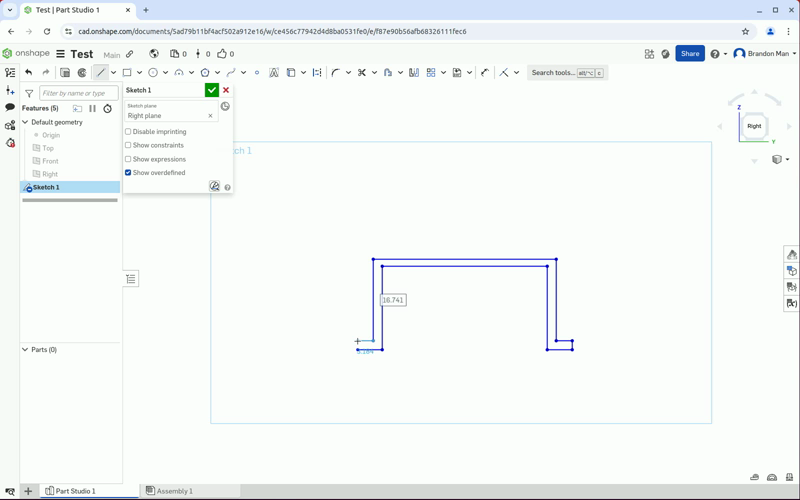
key_up(shift)
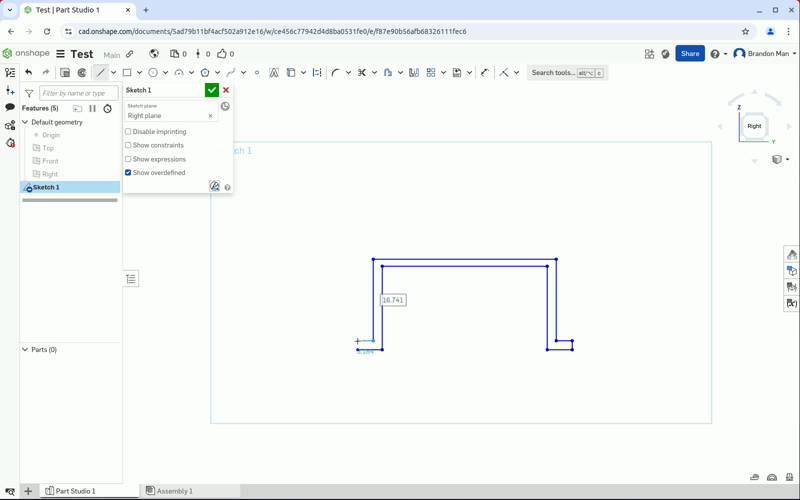
mouse_move(387, 340)
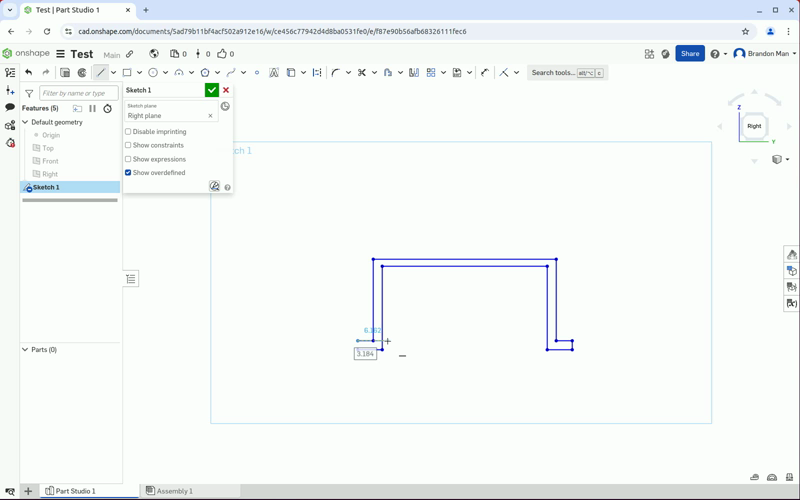
key_down(shift)
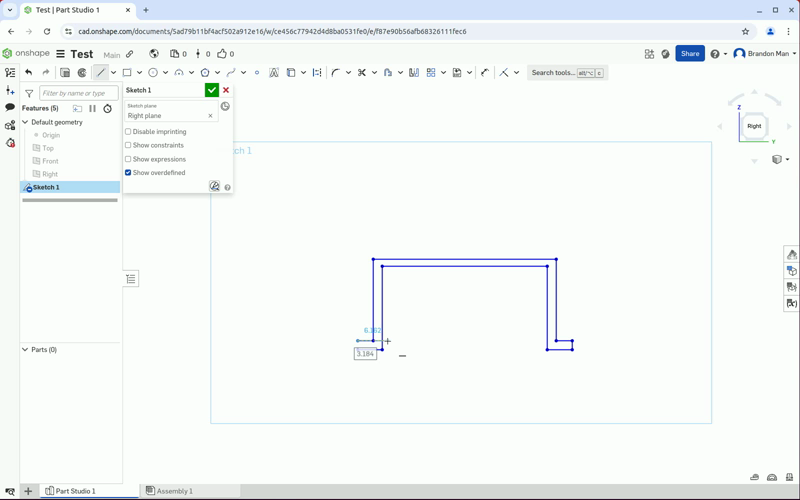
mouse_move(357, 349)
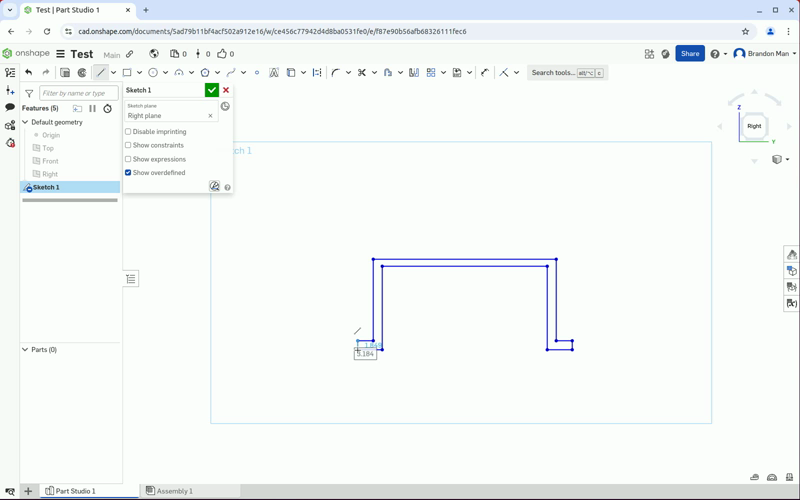
key_up(shift)
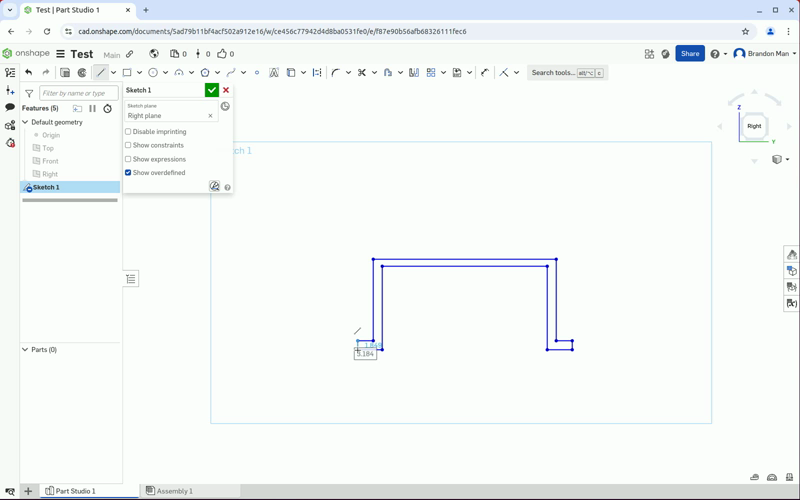
click(357, 349)
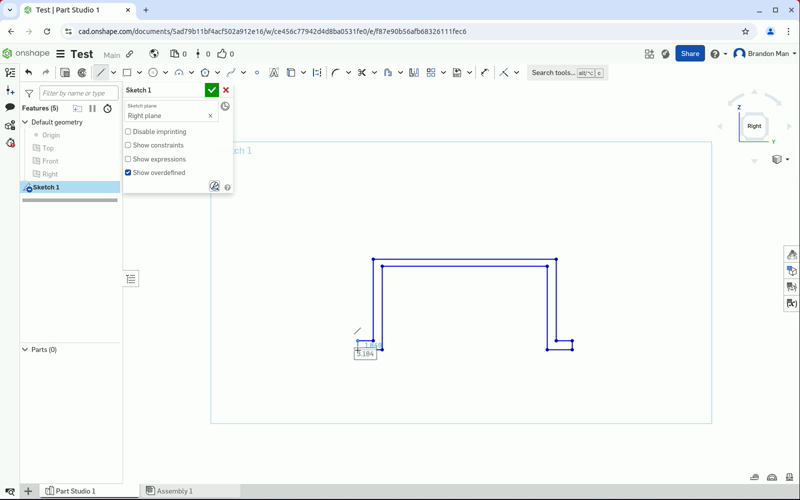
key(esc)
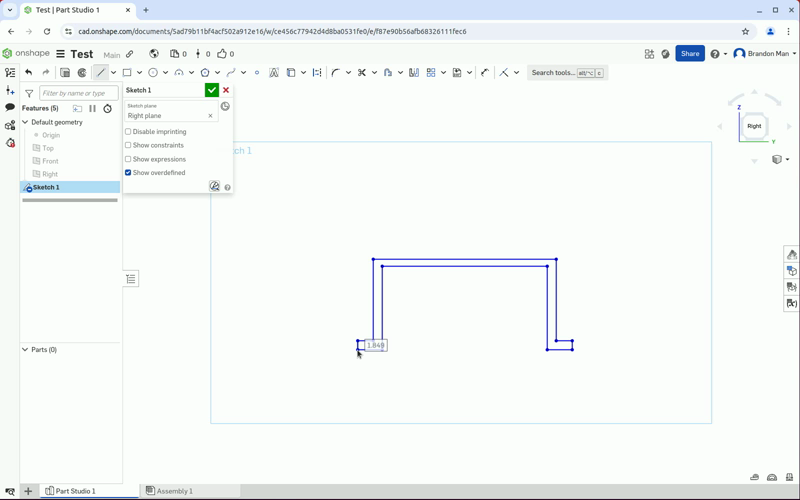
mouse_move(379, 273)
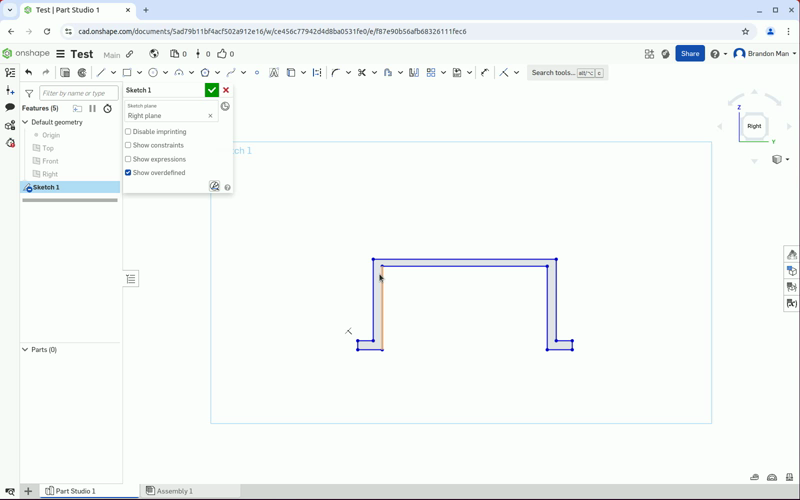
click(379, 273)
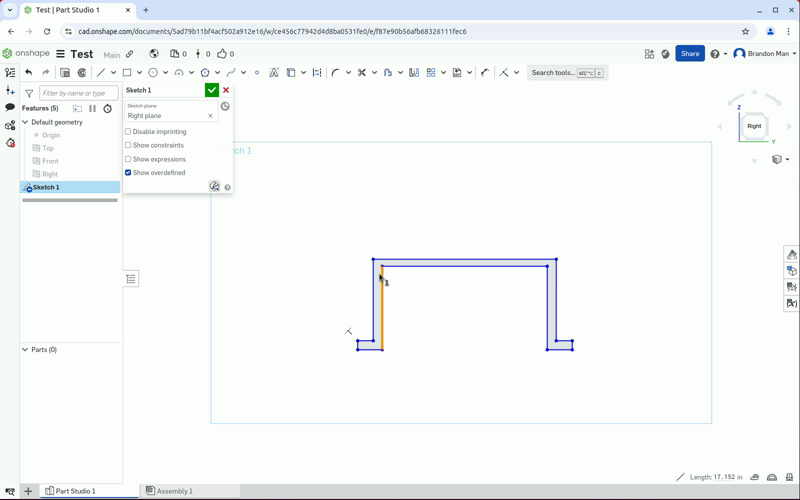
mouse_move(73, 352)
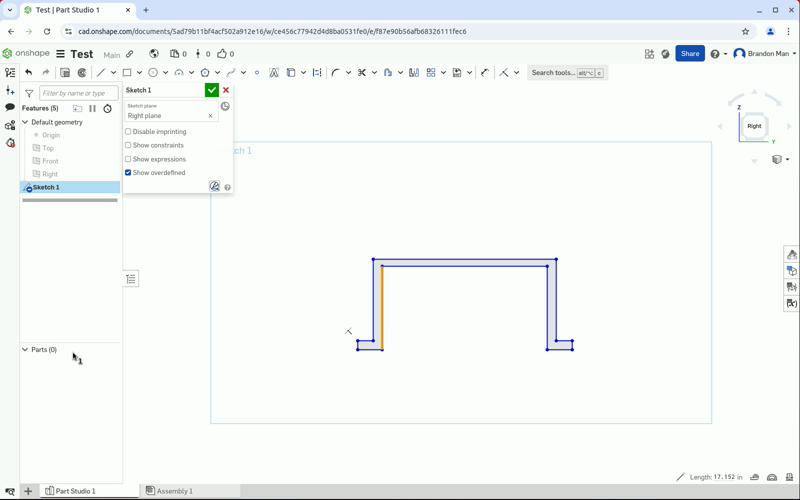
key(shift+y)
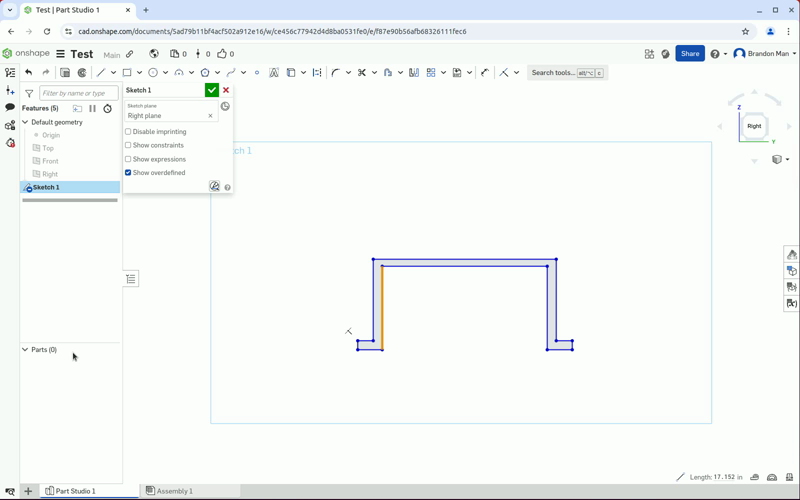
key(shift+e)
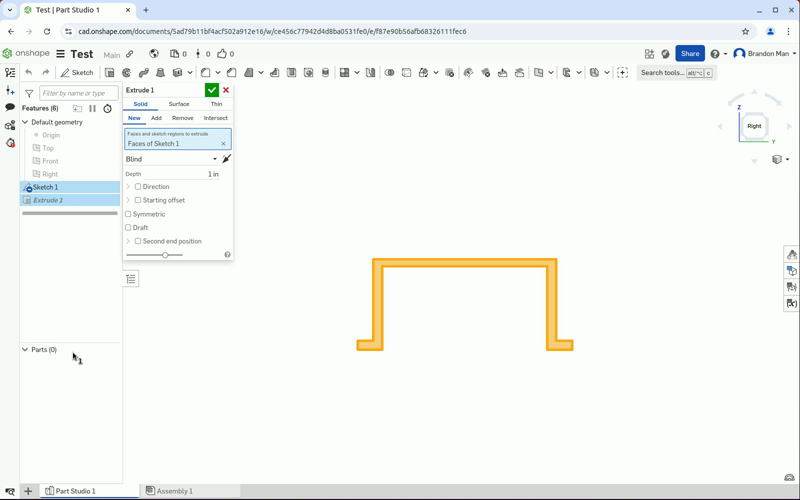
mouse_move(143, 106)
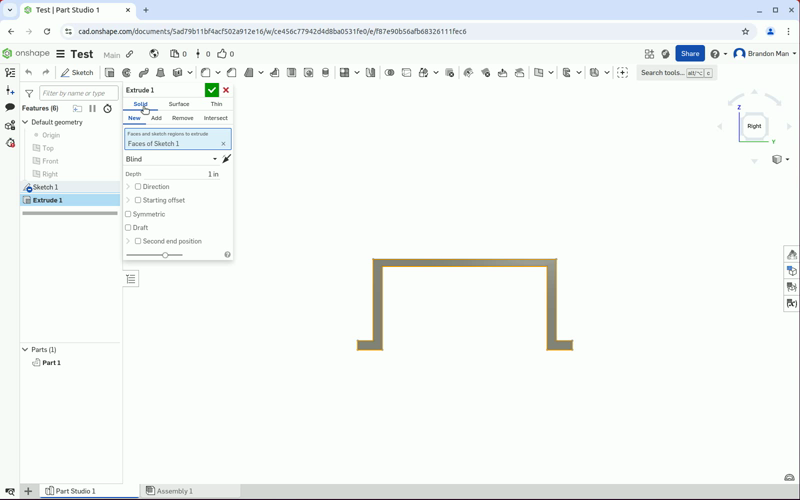
click(143, 106)
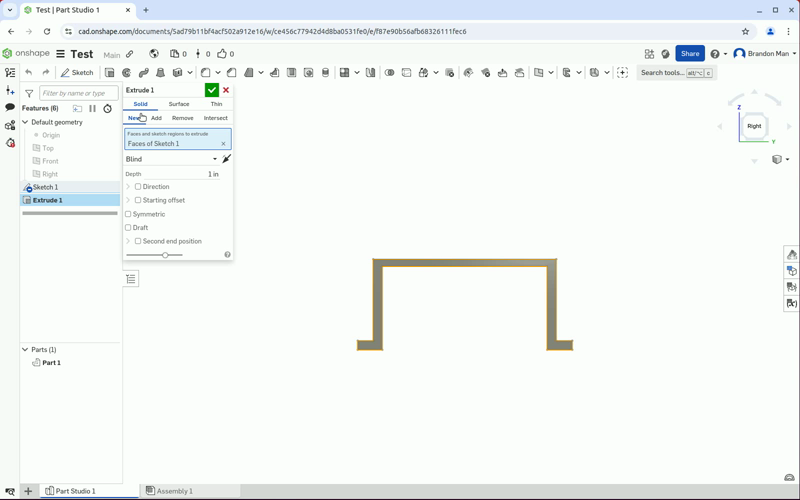
mouse_move(137, 120)
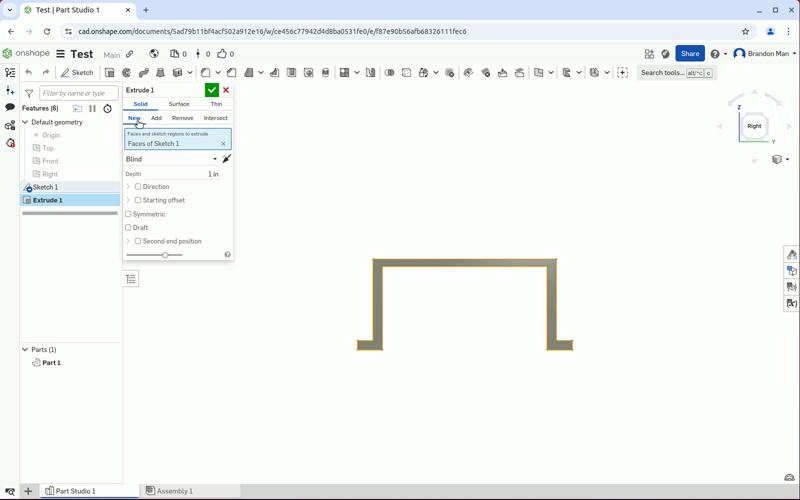
click(137, 120)
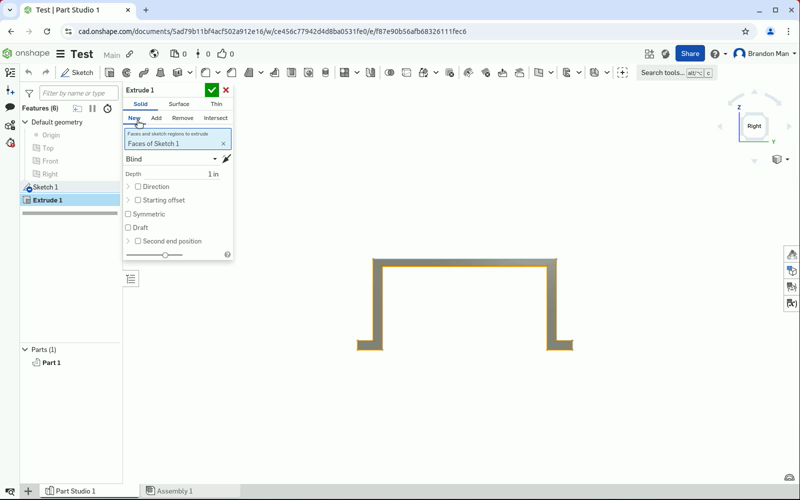
key(tab, 4)
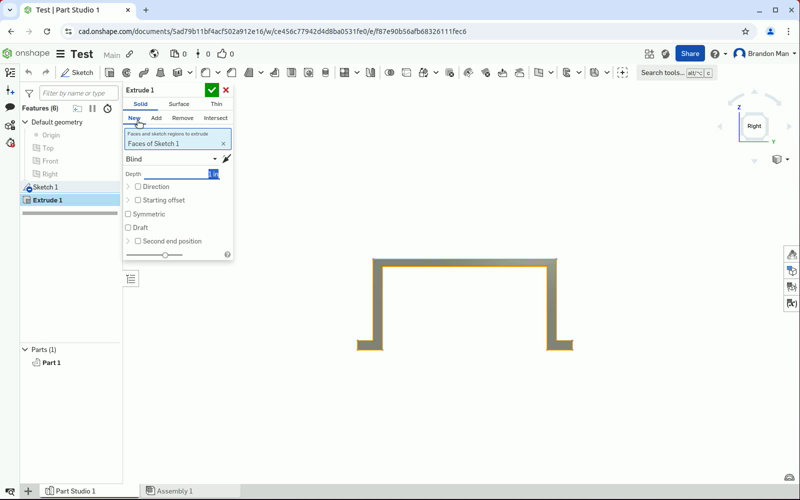
text(4.333)
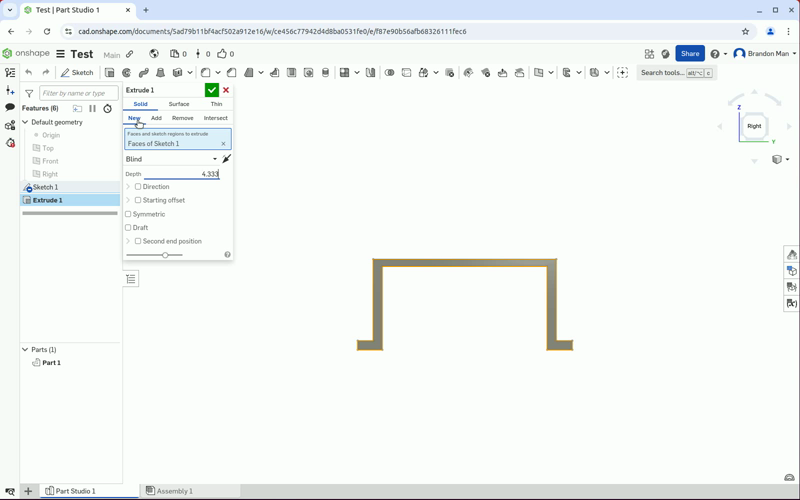
key(enter)
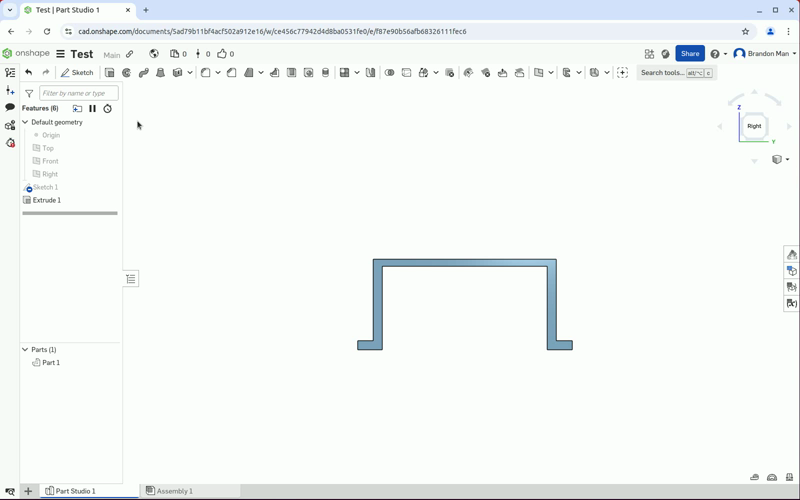
key(shift+h)
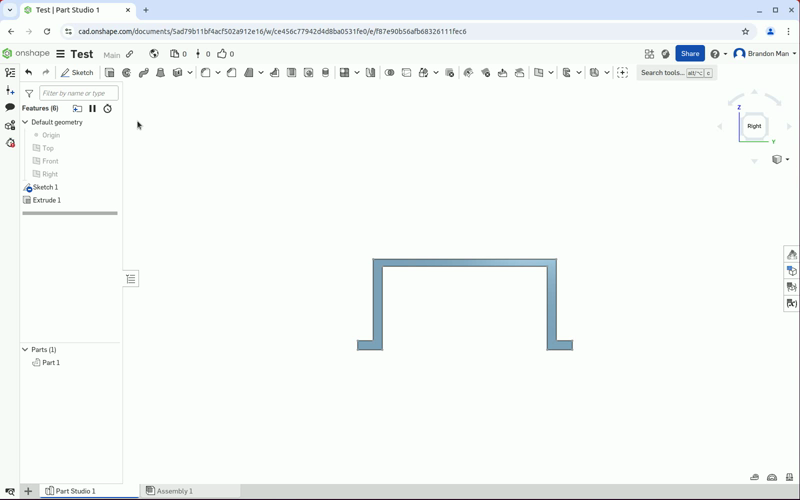
key(shift+h)
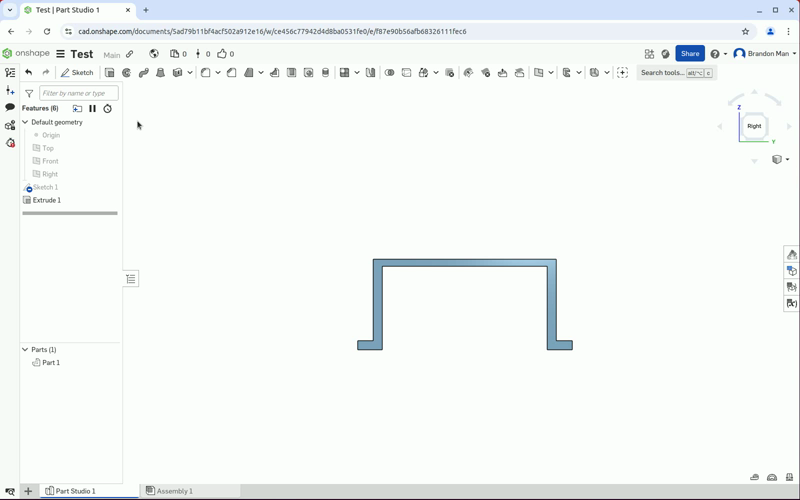
mouse_move(73, 189)
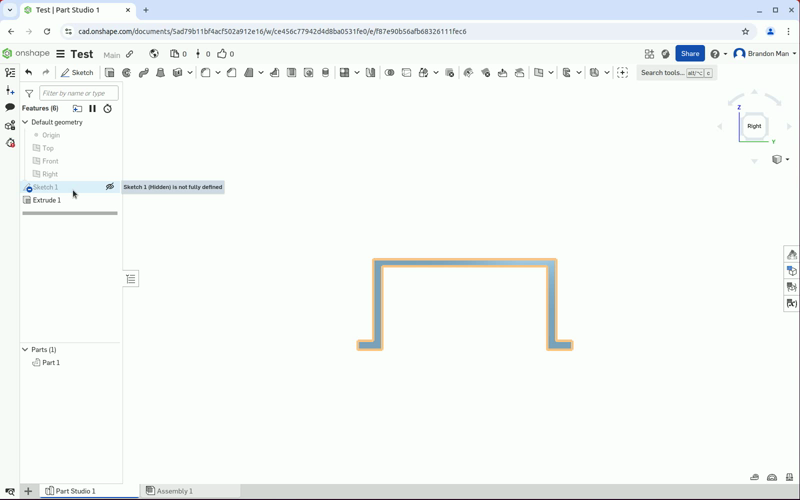
click(73, 189)
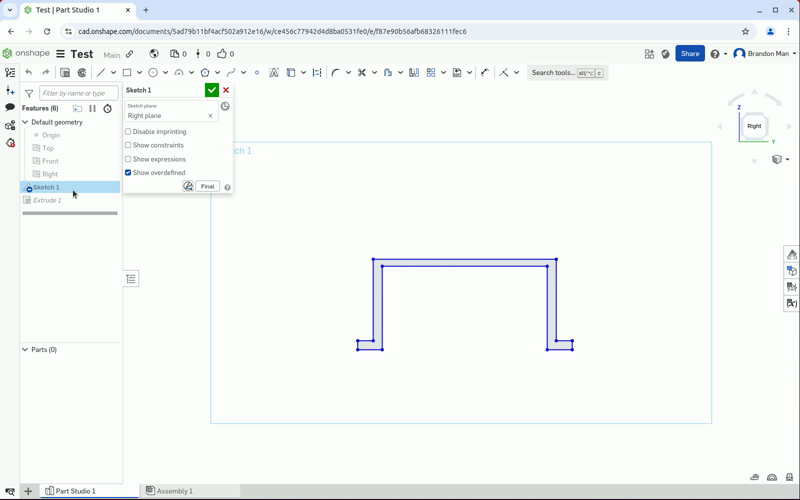
mouse_move(229, 92)
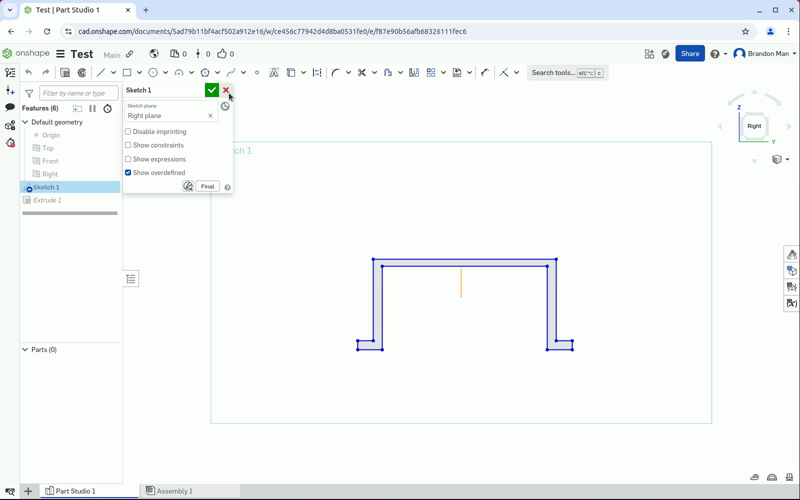
click(229, 92)
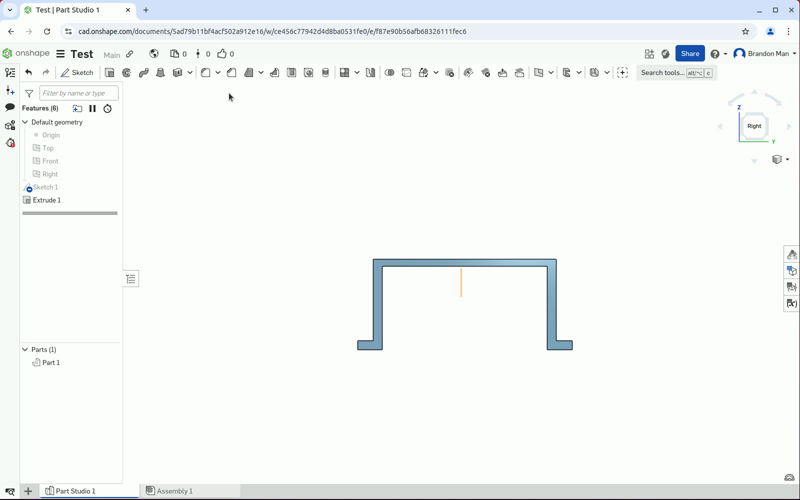
mouse_move(73, 352)
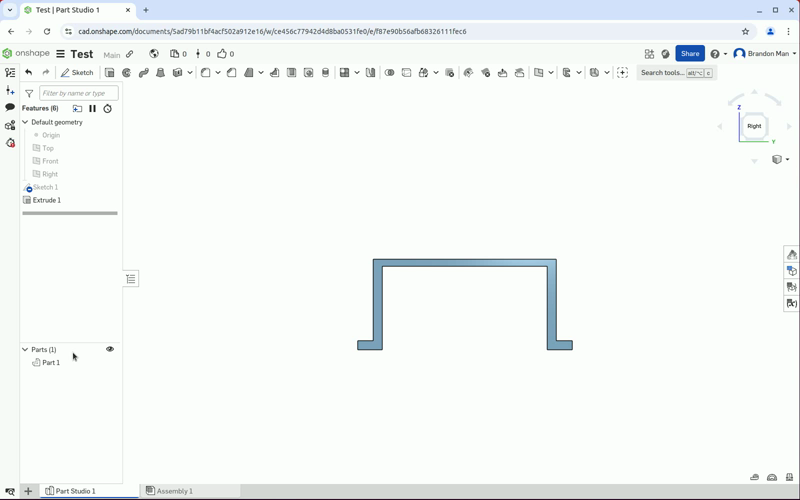
key(y)
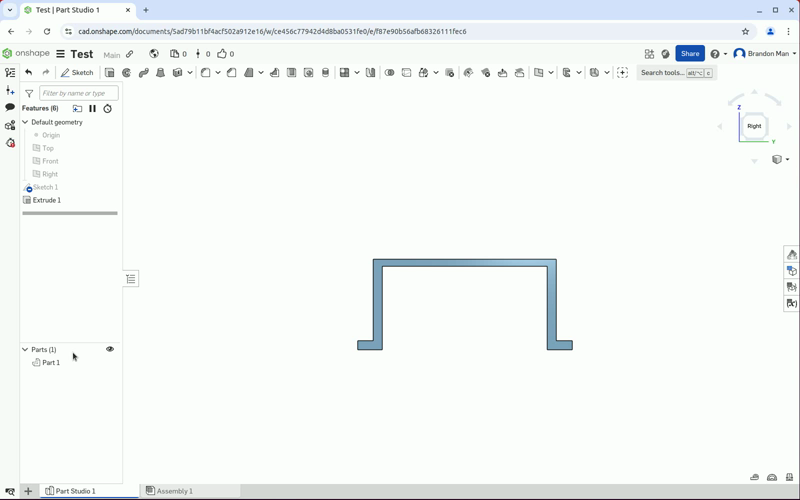
key(shift+p)
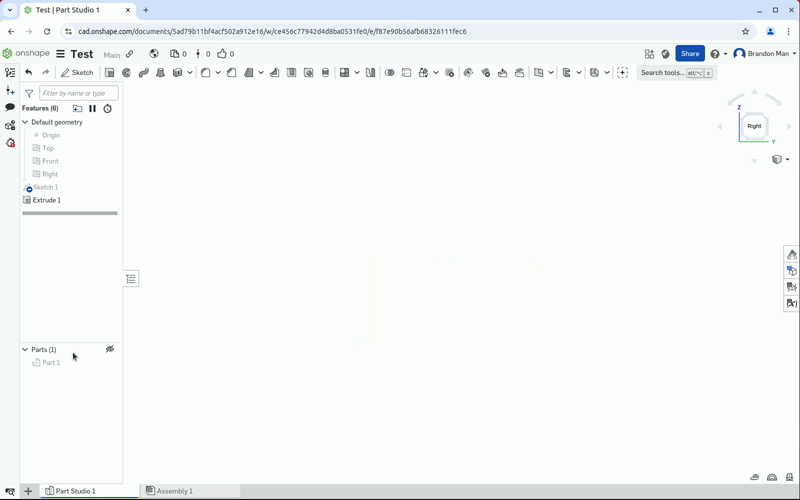
key(space)
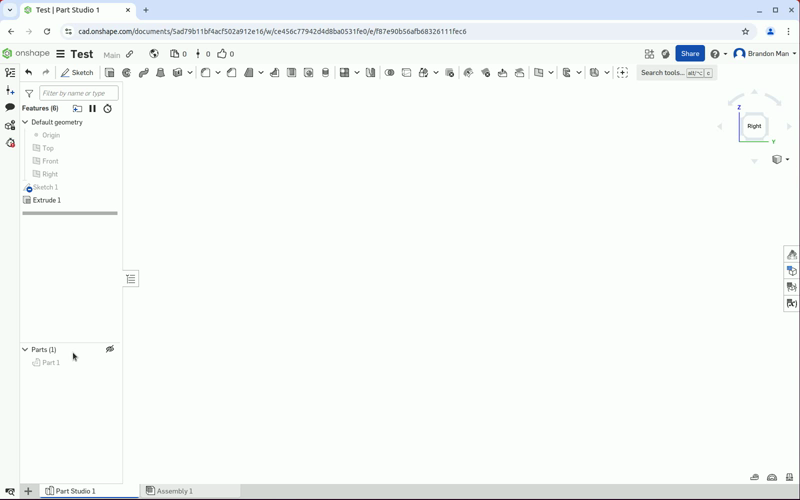
key_down(shift)
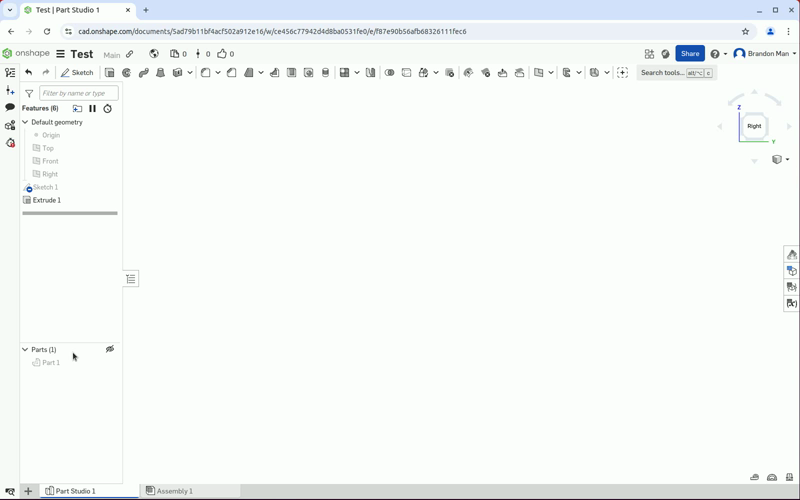
key(right)
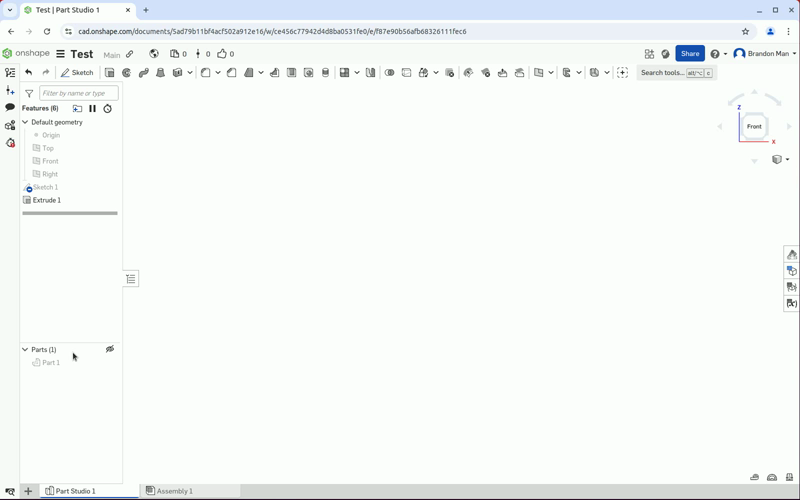
key_up(shift)
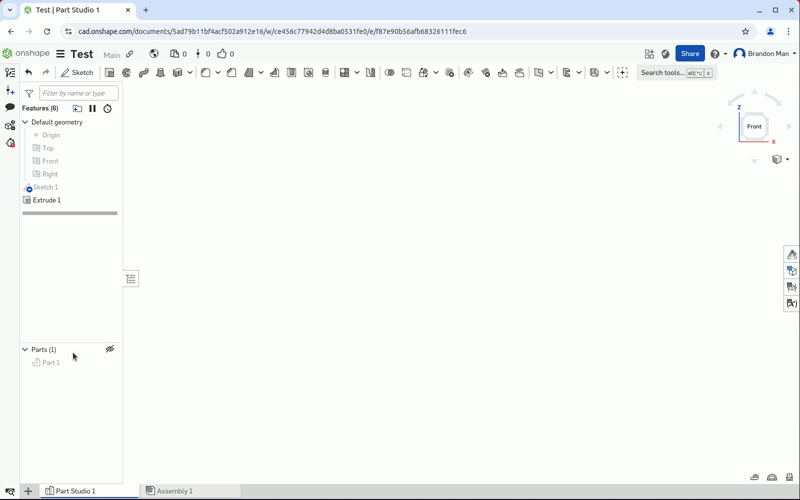
key(space)
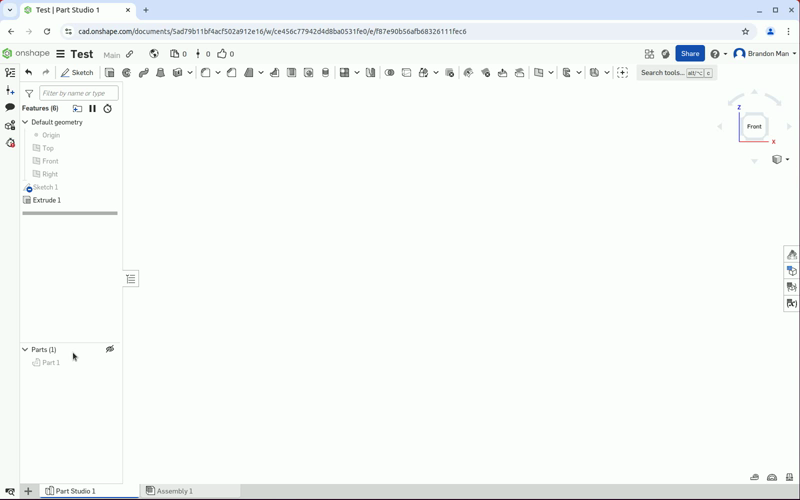
key_down(shift)
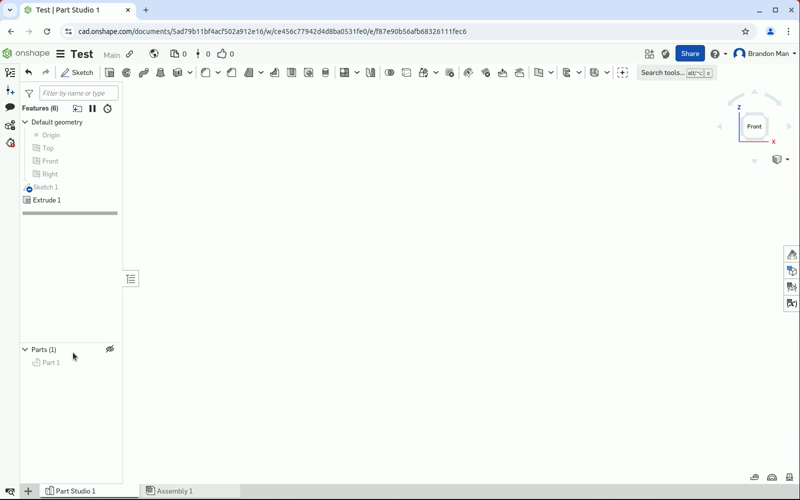
key(down)
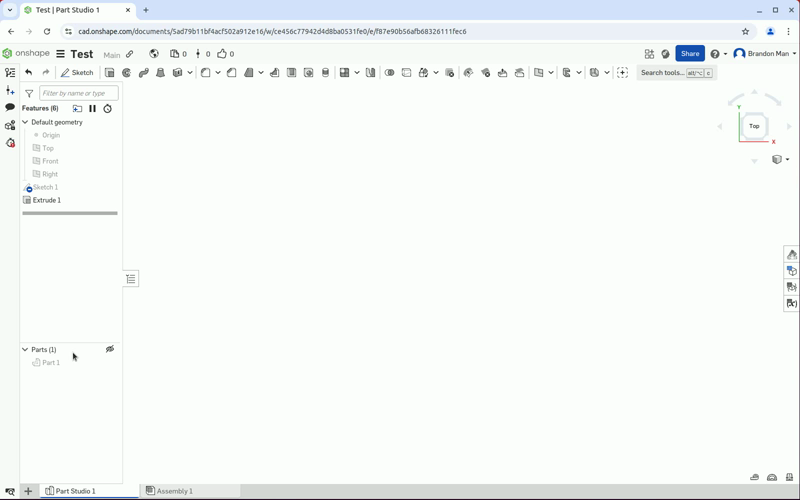
key_up(shift)
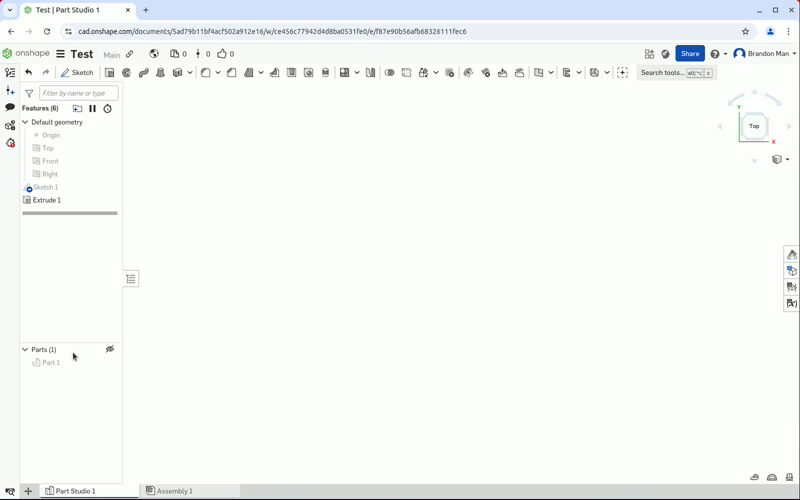
mouse_move(73, 352)
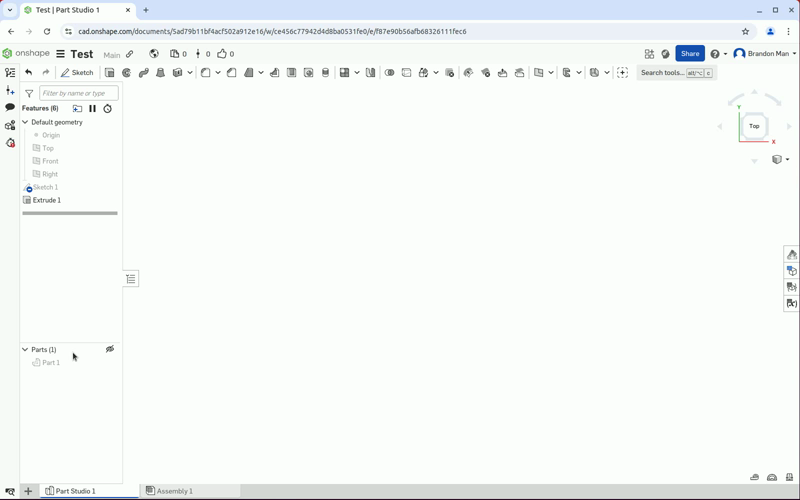
key(shift+y)
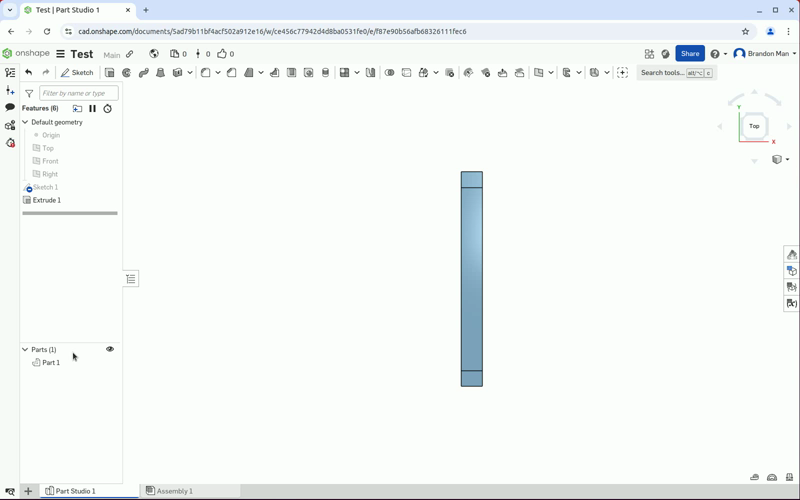
mouse_move(541, 75)
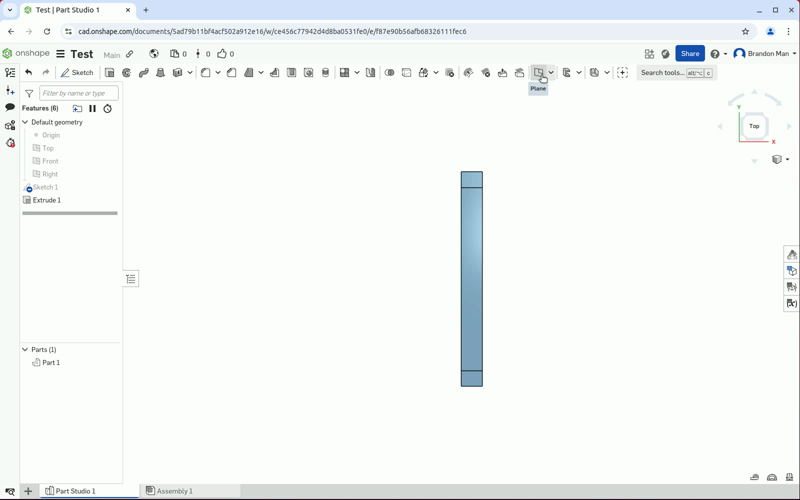
click(541, 75)
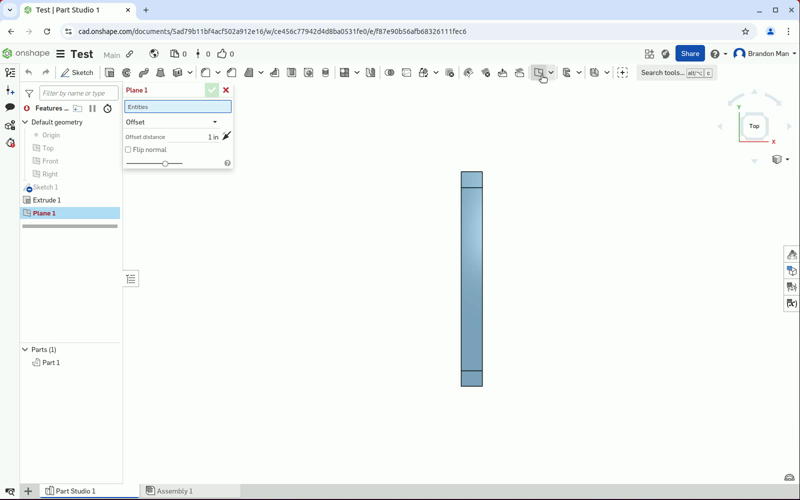
mouse_move(73, 150)
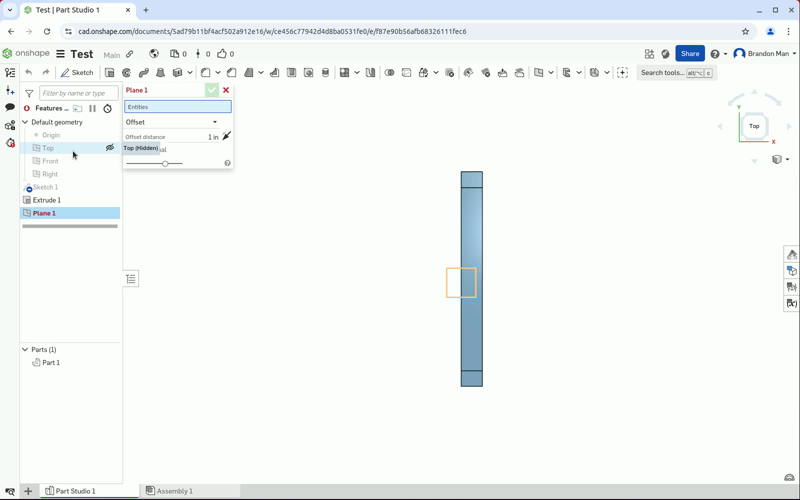
click(73, 150)
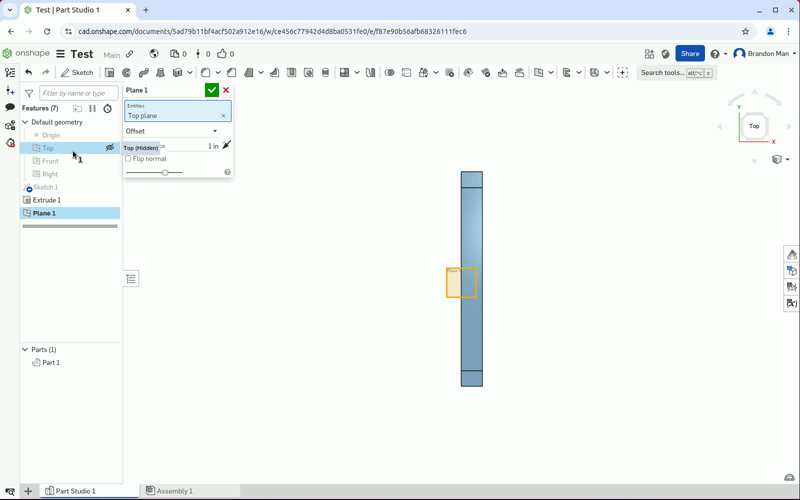
key(tab, 2)
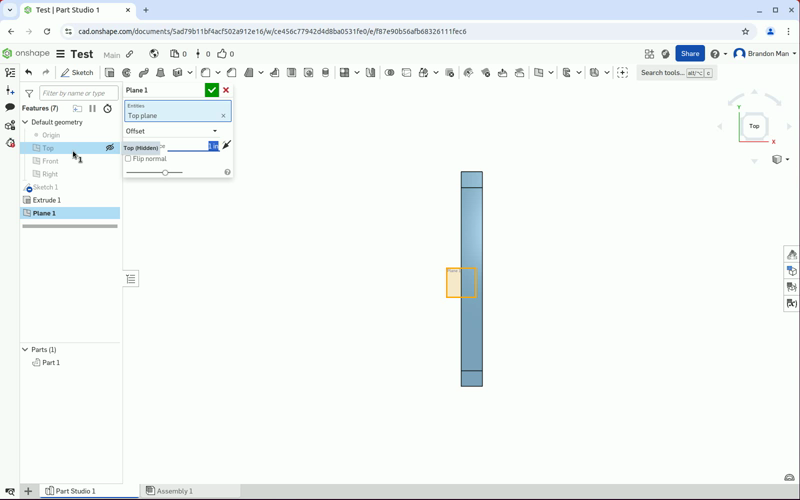
text(11.801)
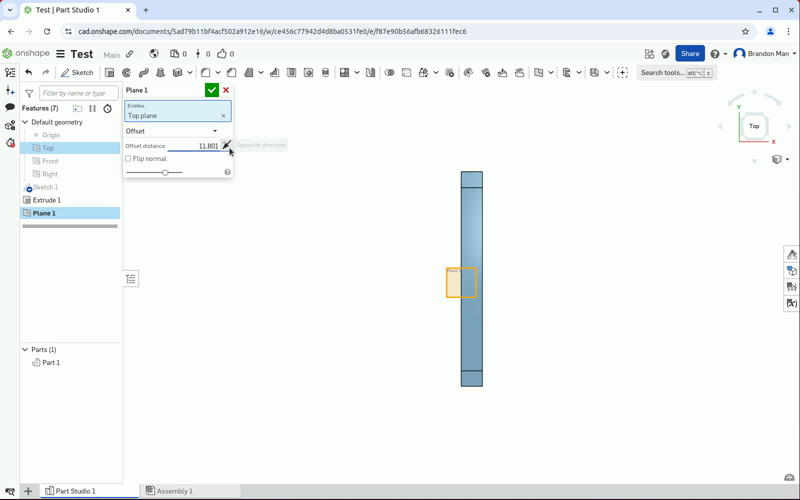
mouse_move(229, 147)
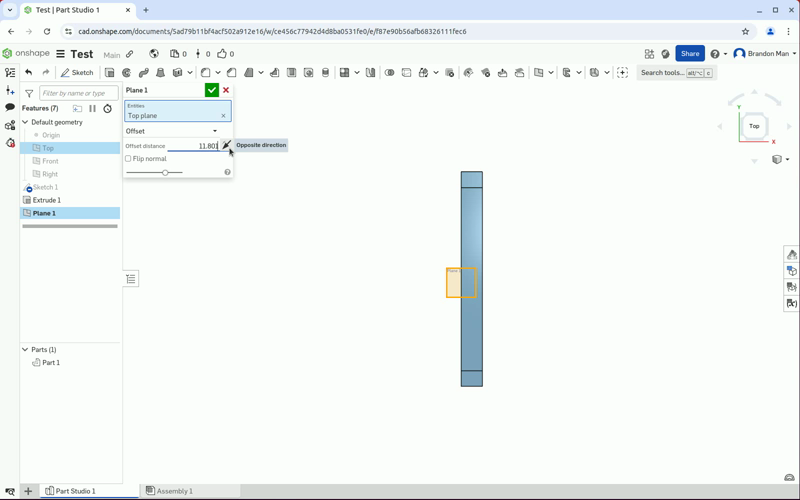
click(229, 147)
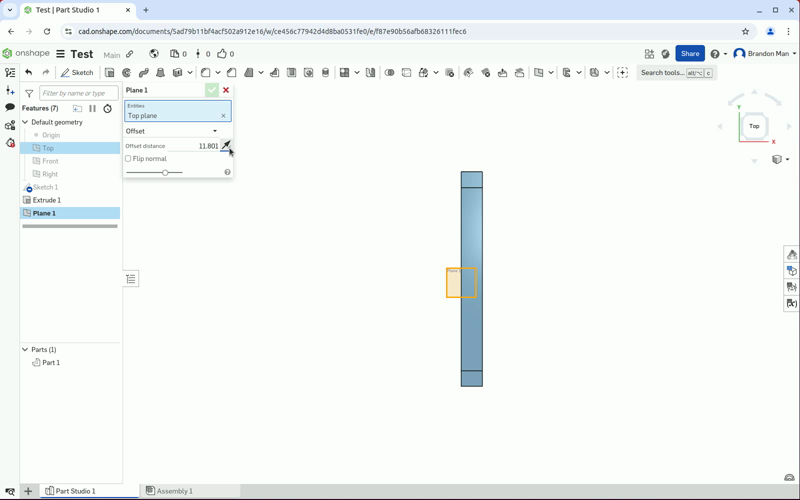
key(enter, 2)
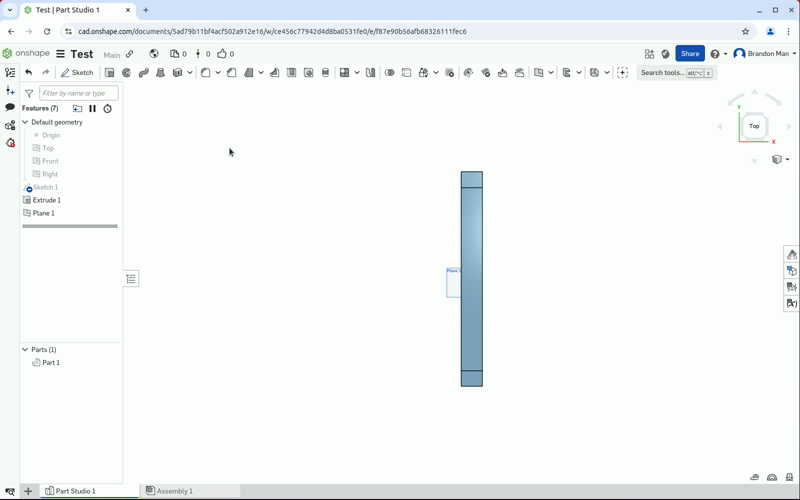
key(shift+s)
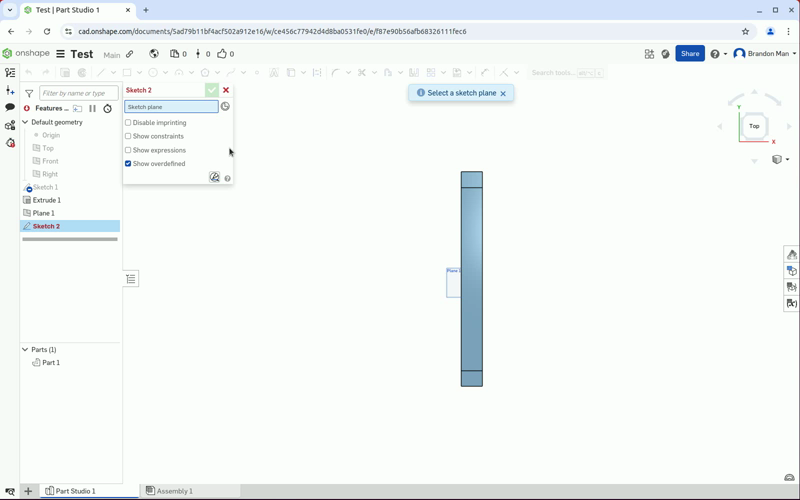
mouse_move(73, 215)
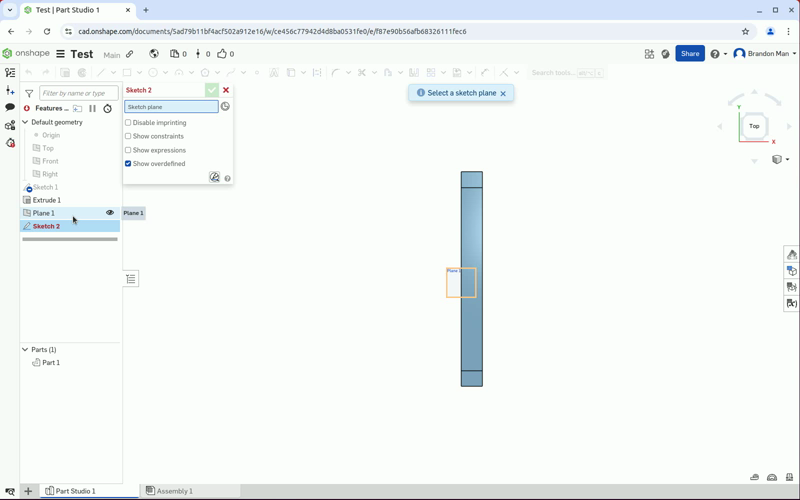
click(73, 215)
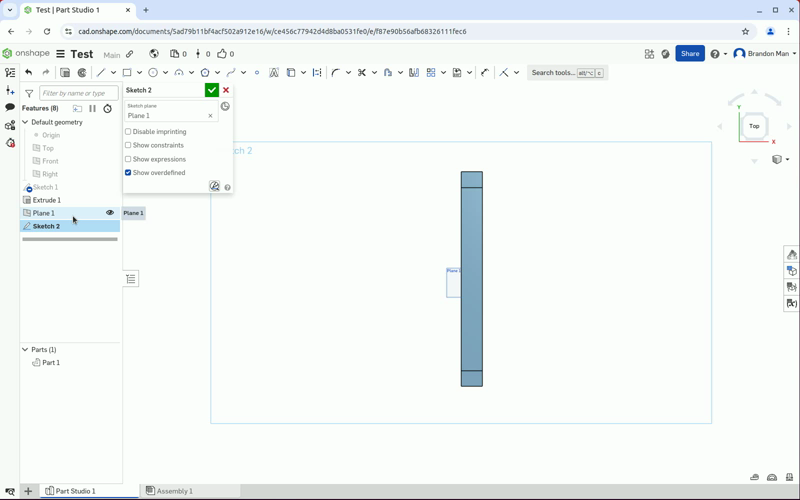
mouse_move(73, 352)
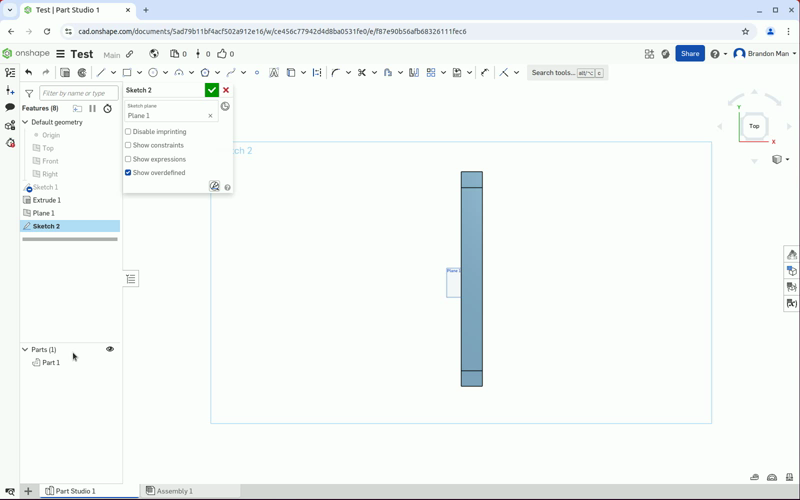
key(y)
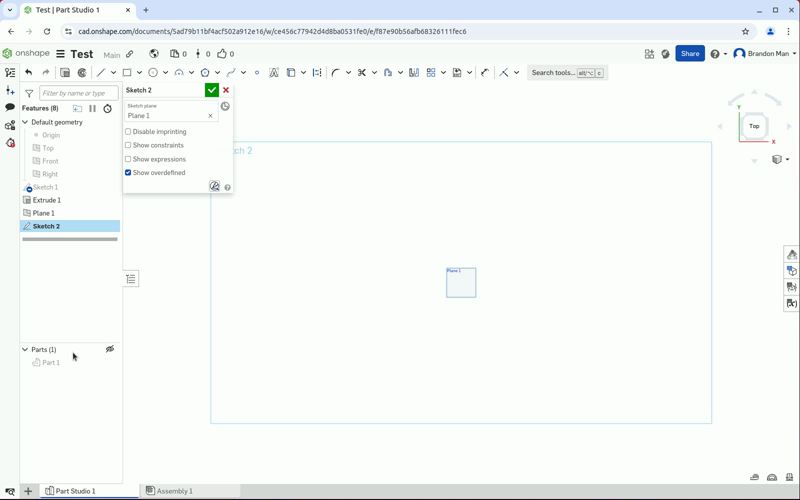
key(c)
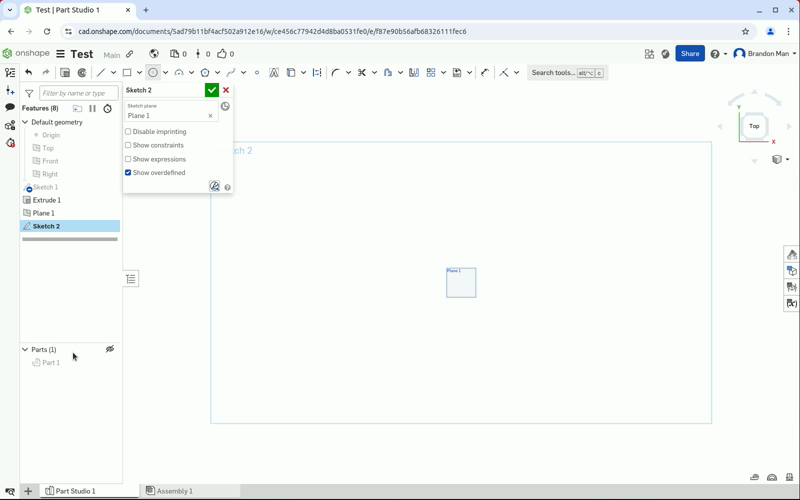
key_down(shift)
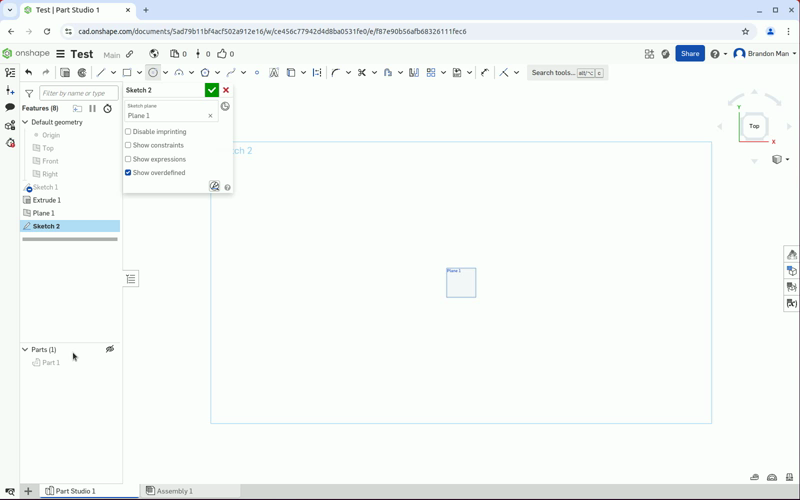
mouse_move(471, 178)
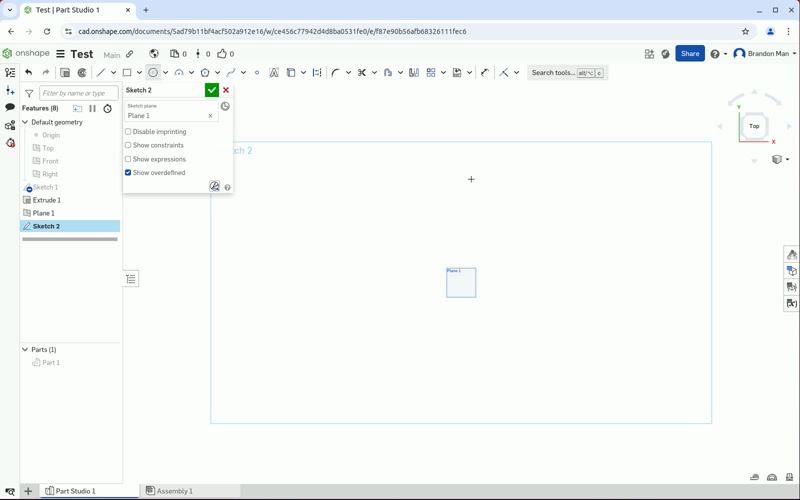
click(471, 178)
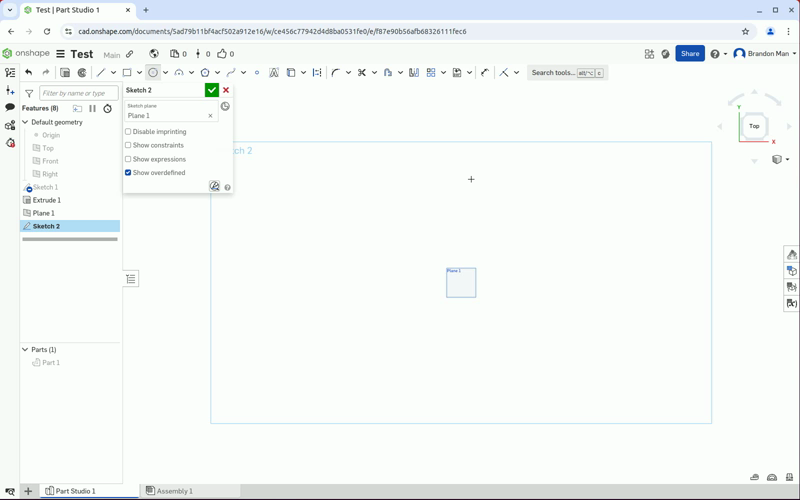
key_up(shift)
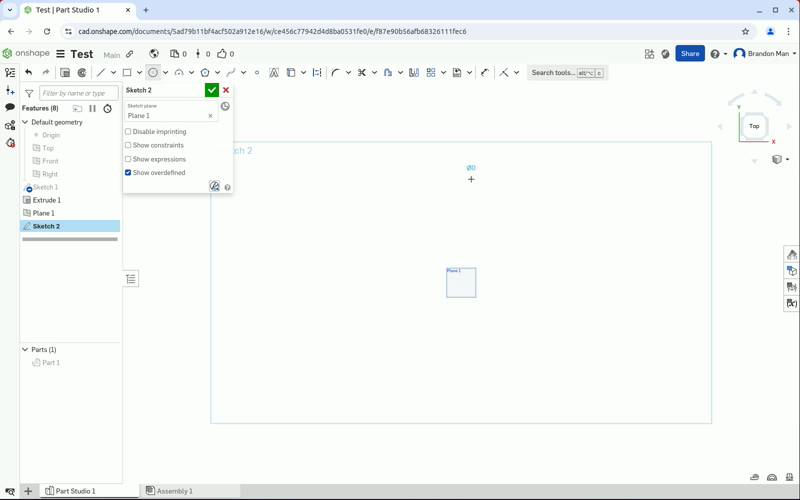
mouse_move(476, 178)
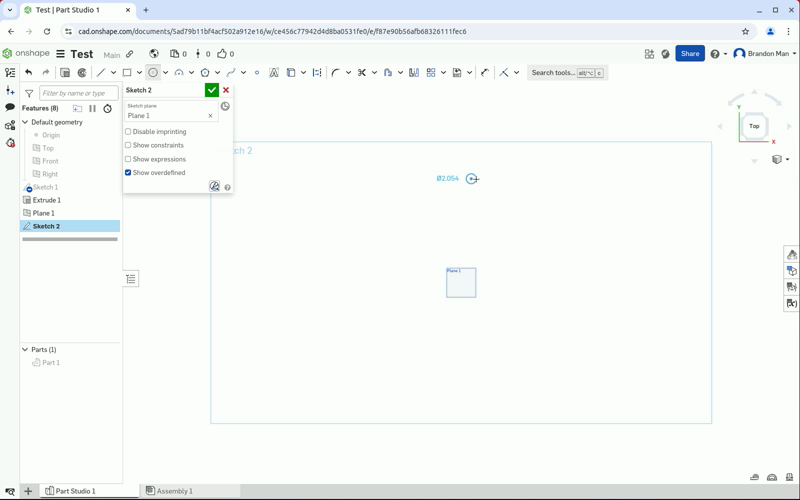
click(476, 178)
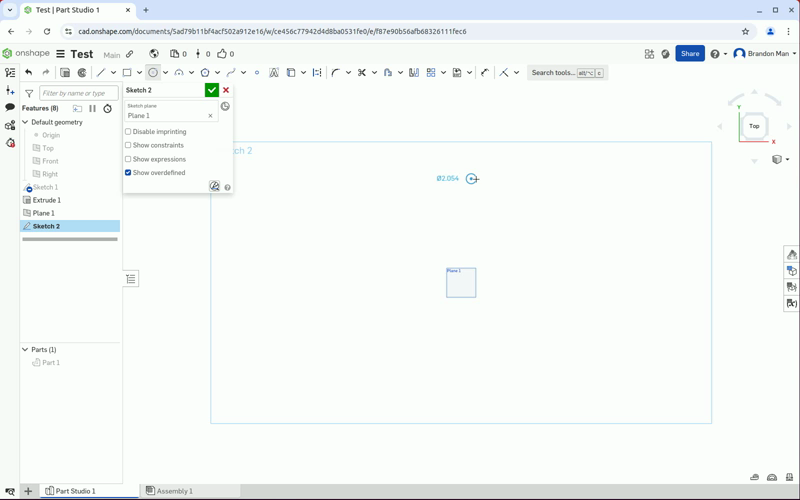
key(esc)
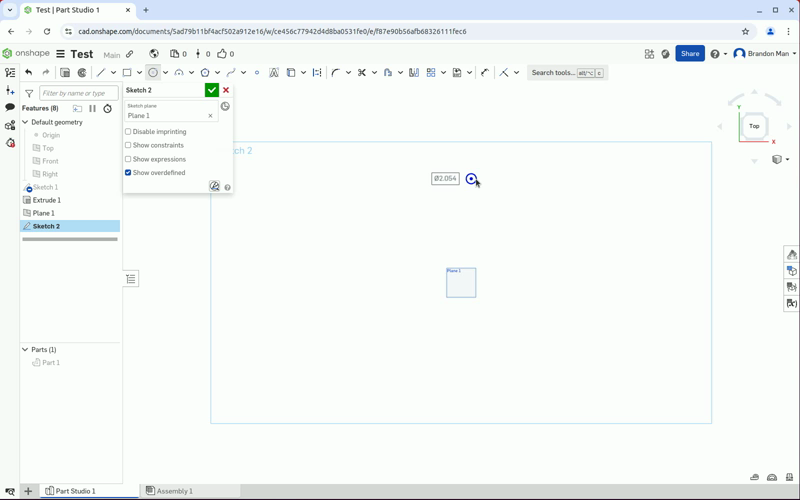
mouse_move(472, 182)
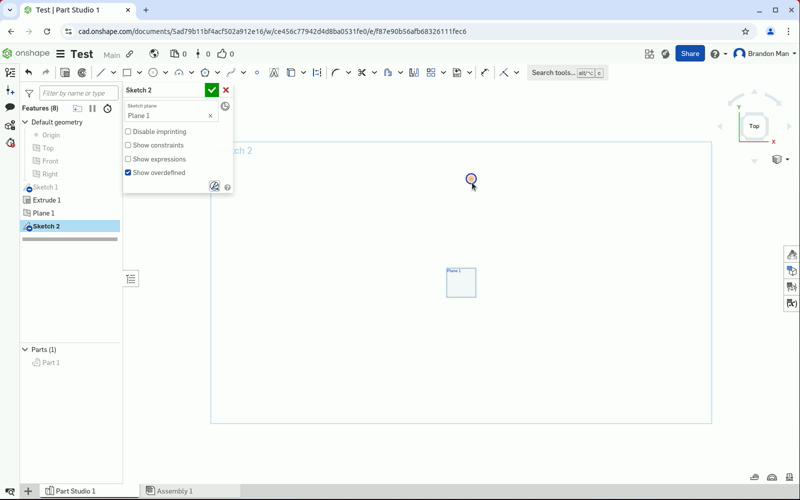
scroll(6)
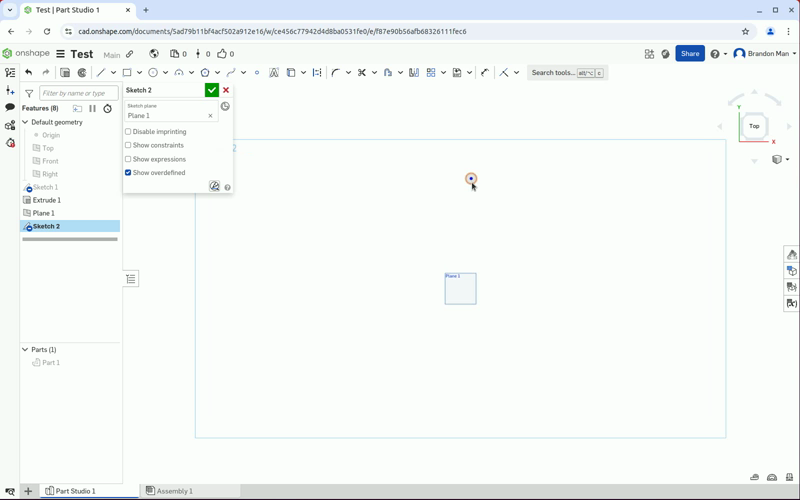
scroll(6)
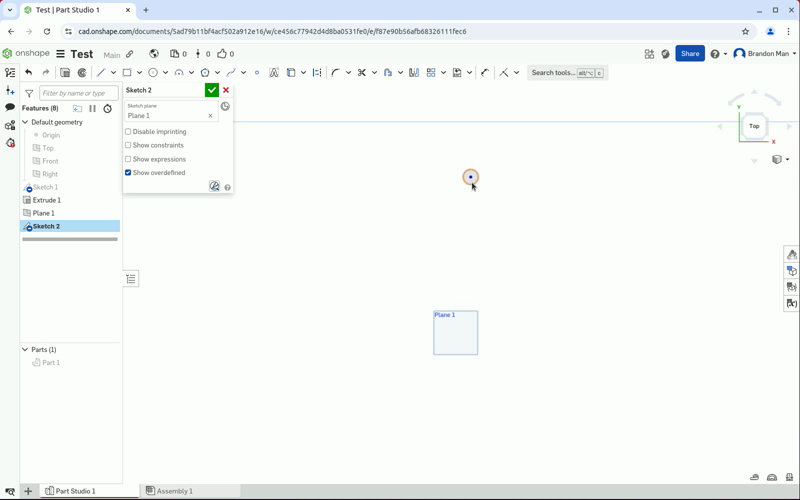
scroll(6)
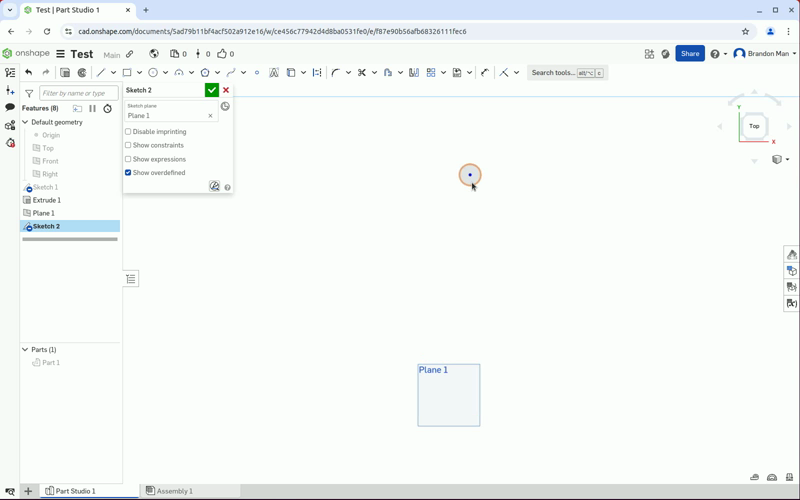
scroll(6)
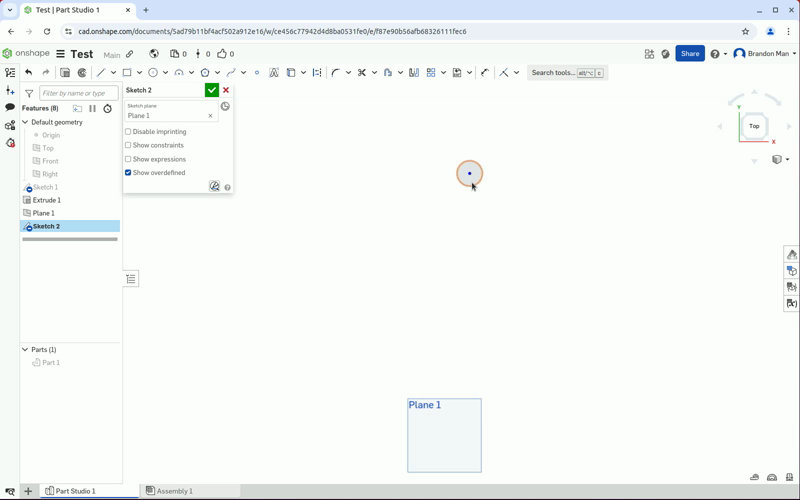
scroll(6)
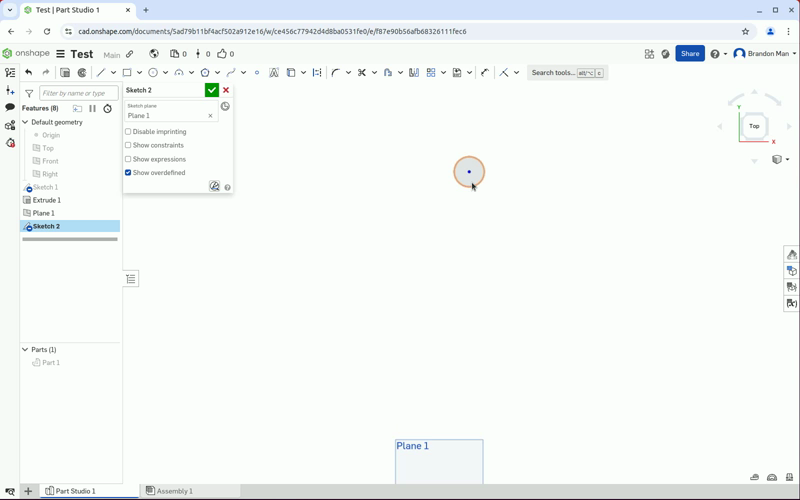
scroll(6)
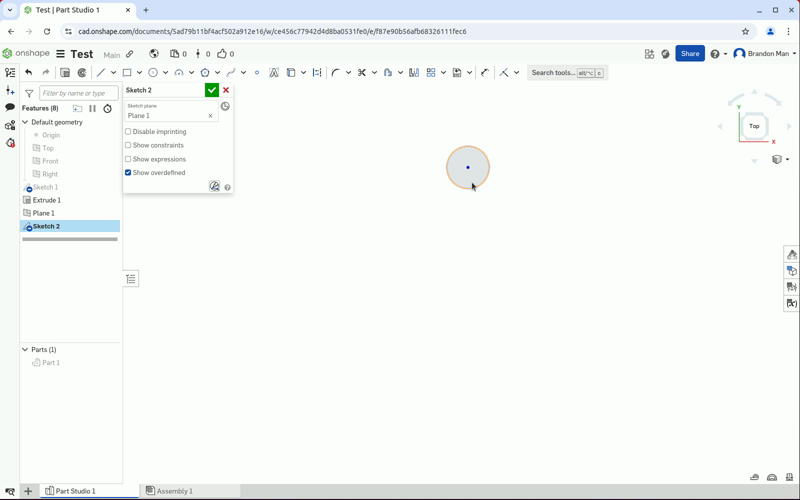
scroll(6)
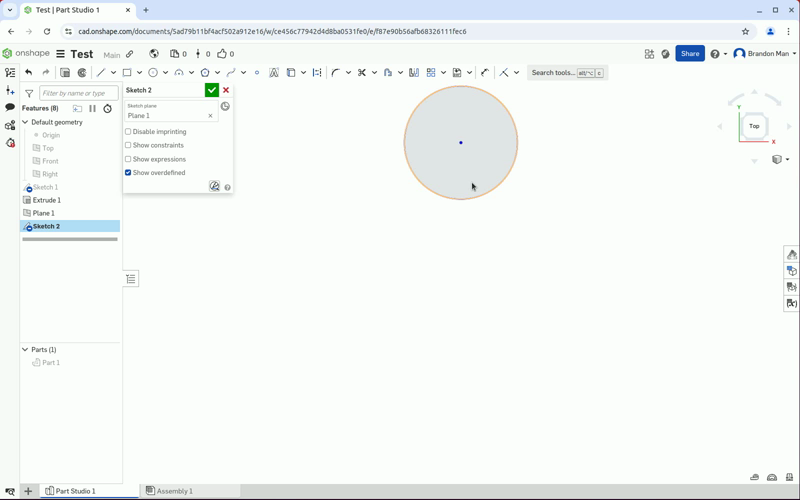
click(472, 182)
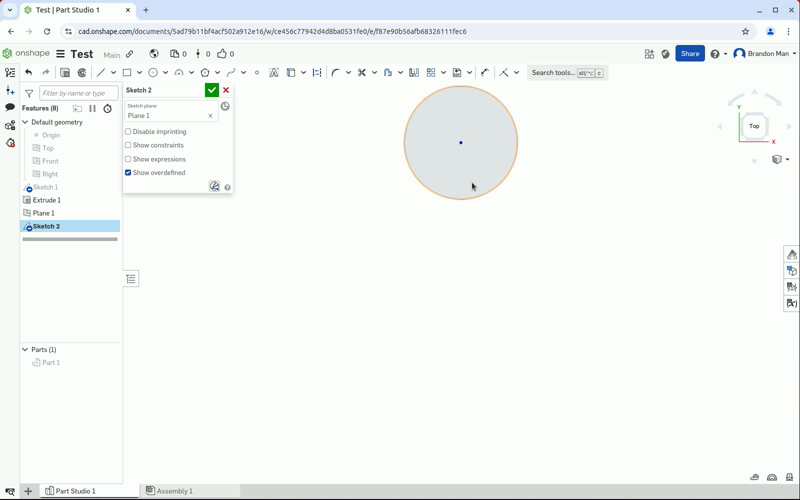
scroll(-6)
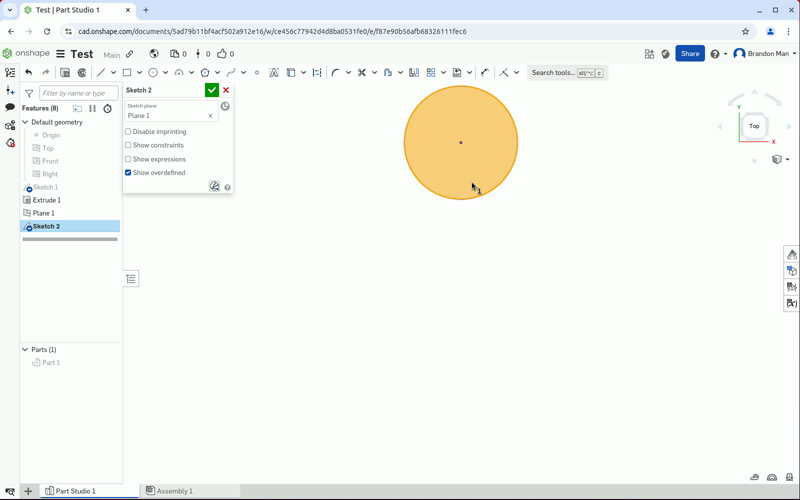
scroll(-6)
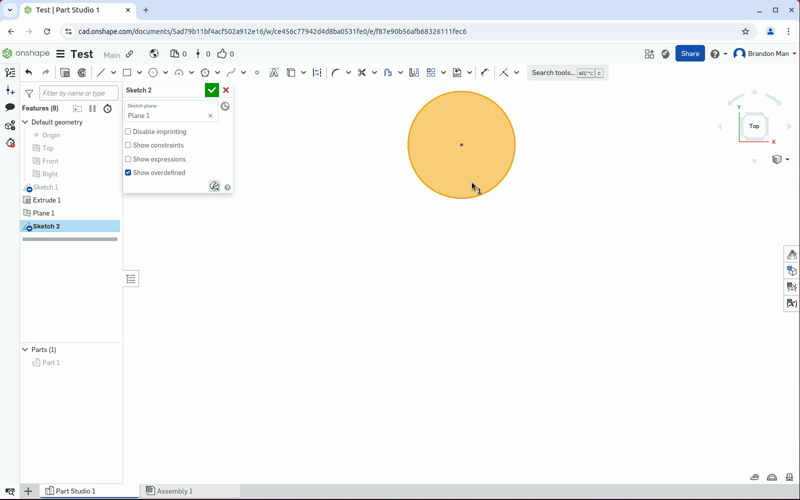
scroll(-6)
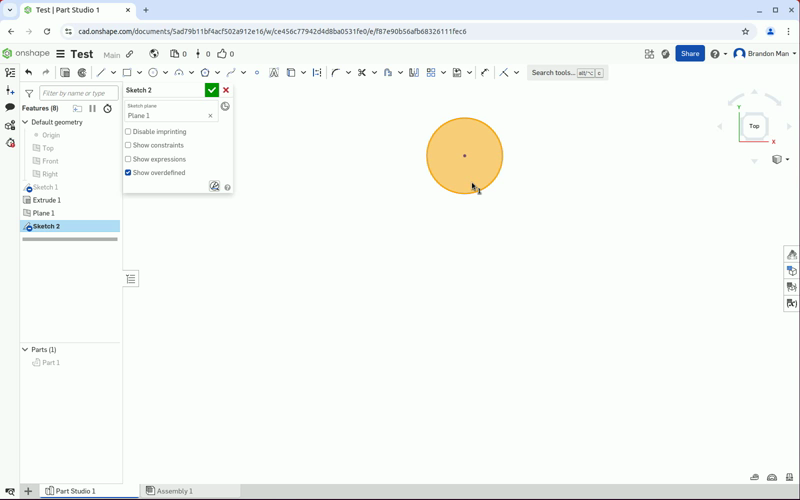
scroll(-6)
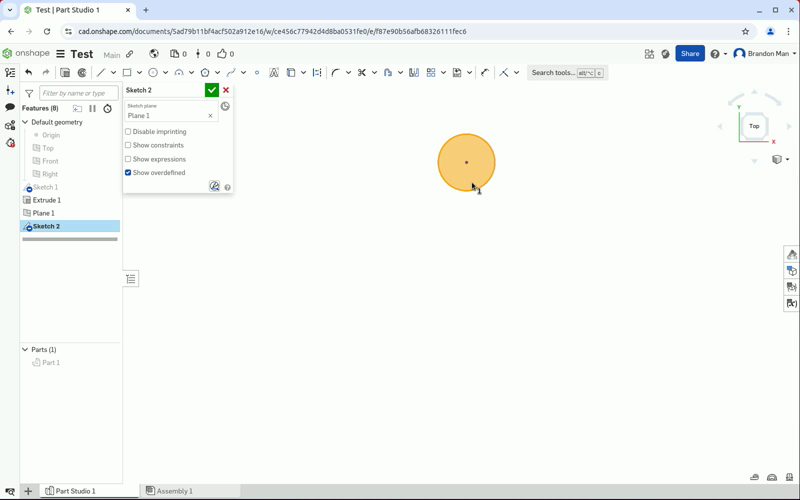
scroll(-6)
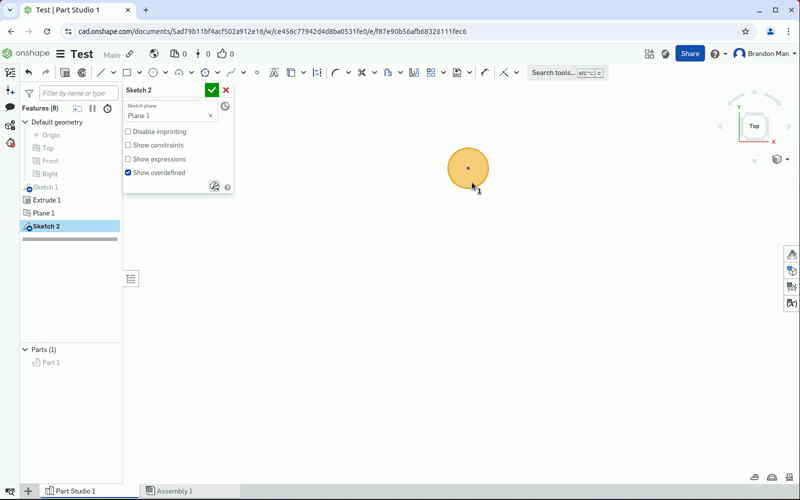
scroll(-6)
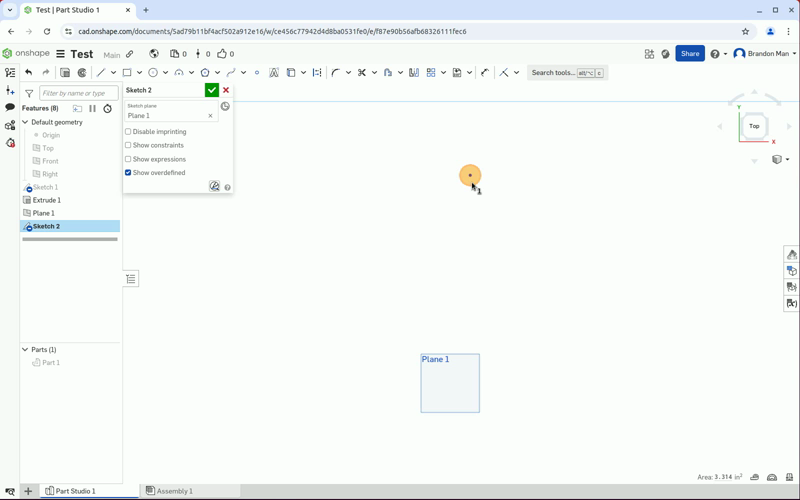
scroll(-6)
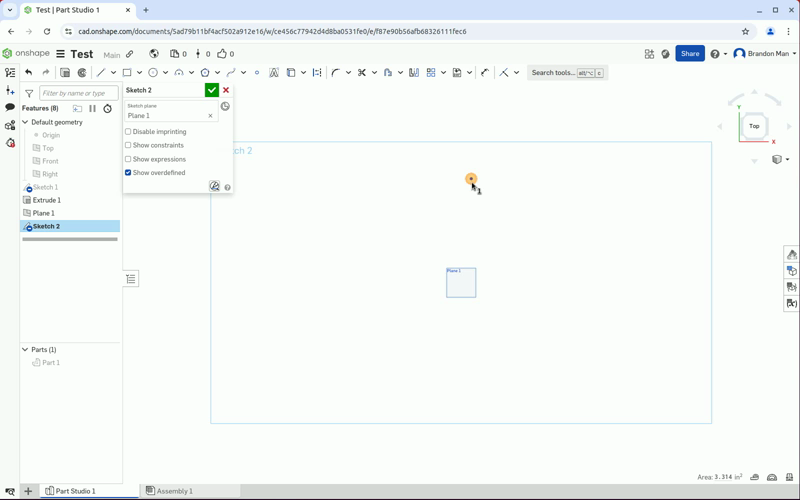
mouse_move(73, 352)
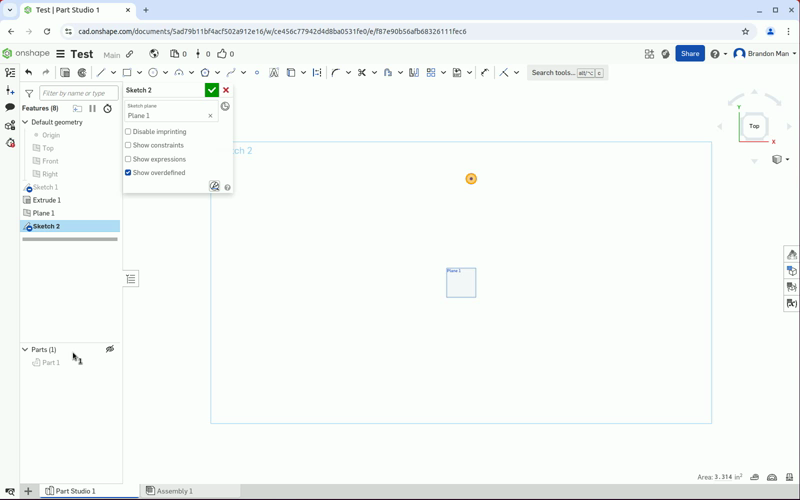
key(shift+y)
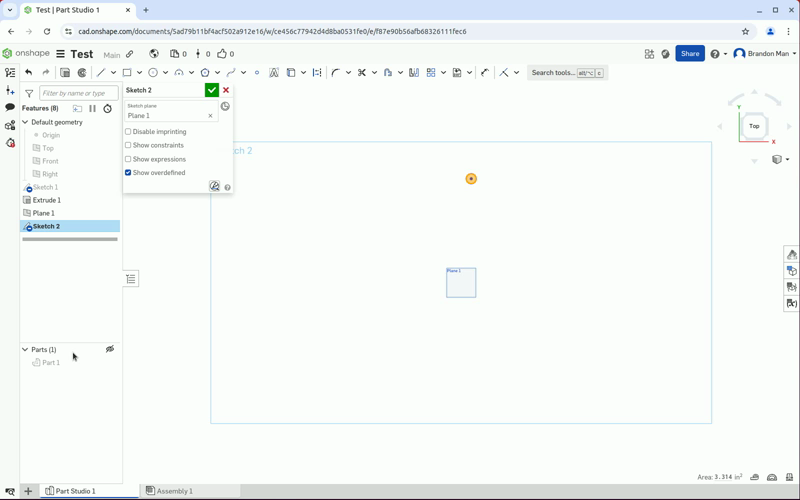
key(shift+e)
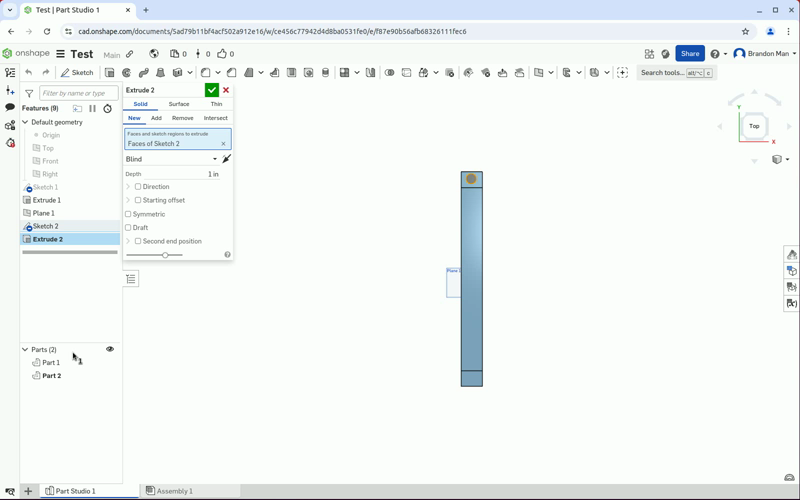
mouse_move(143, 106)
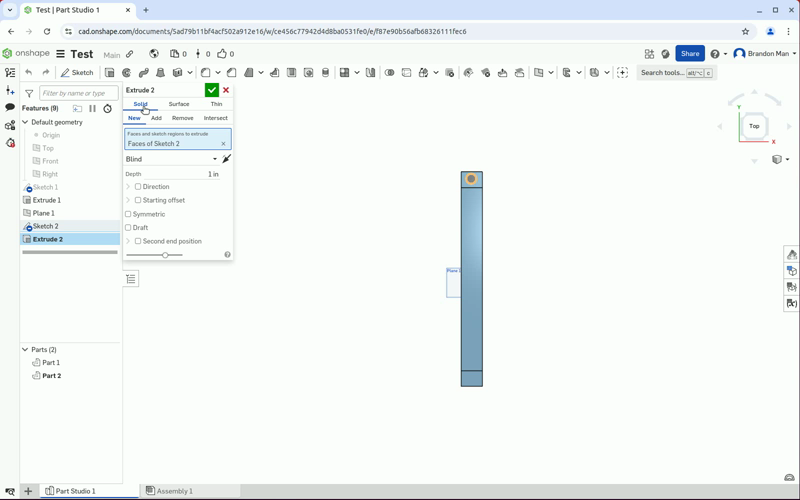
click(143, 106)
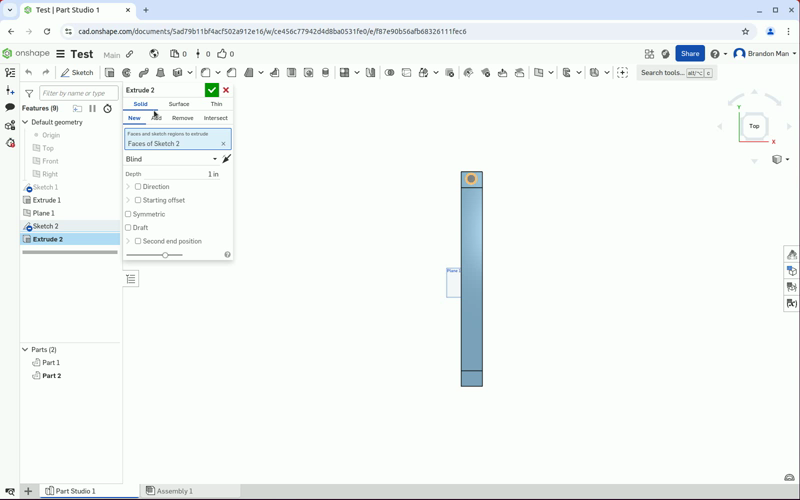
mouse_move(186, 120)
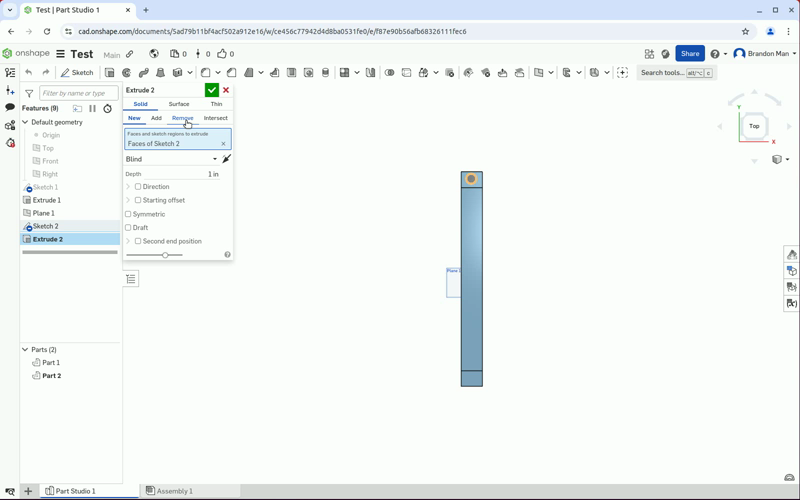
click(186, 120)
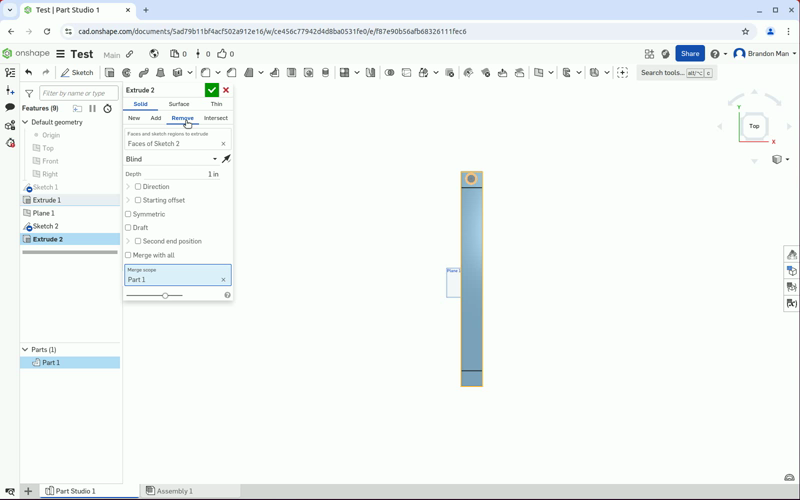
key(tab, 4)
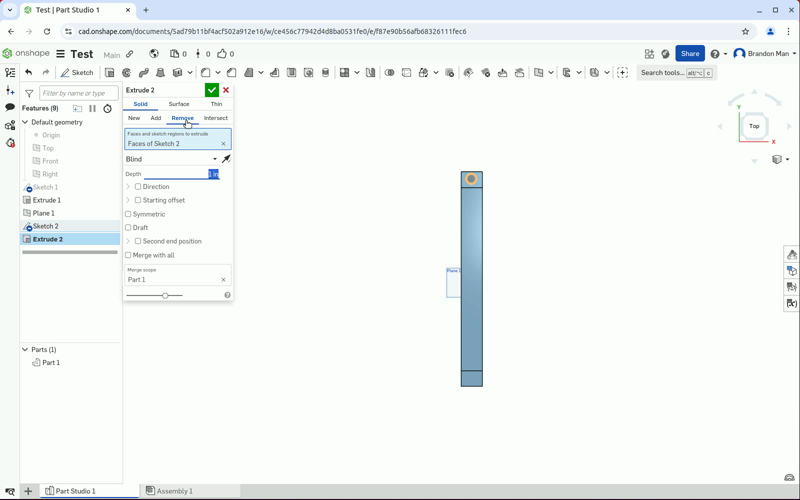
text(10.832)
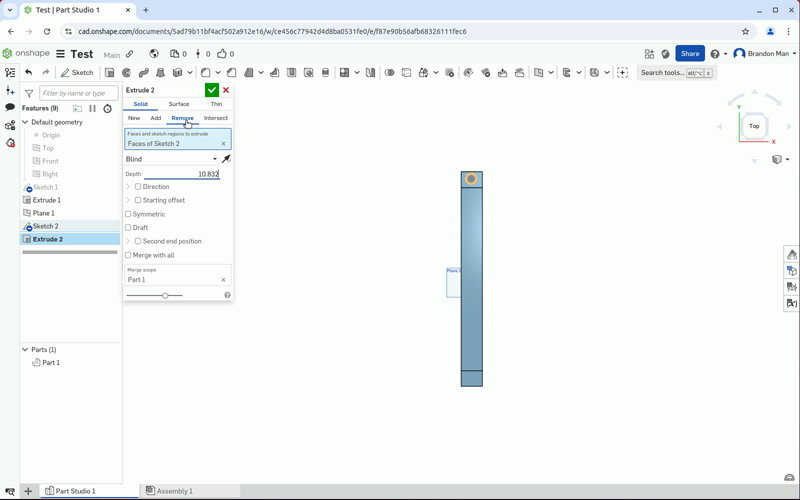
key(tab, 6)
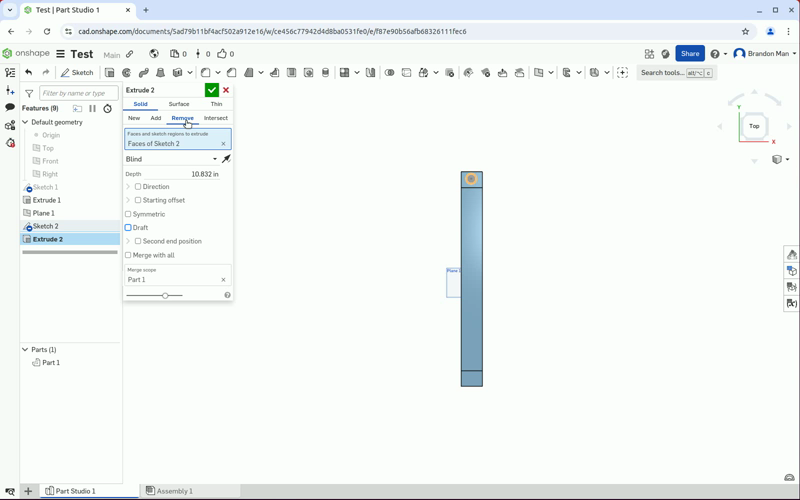
key(space)
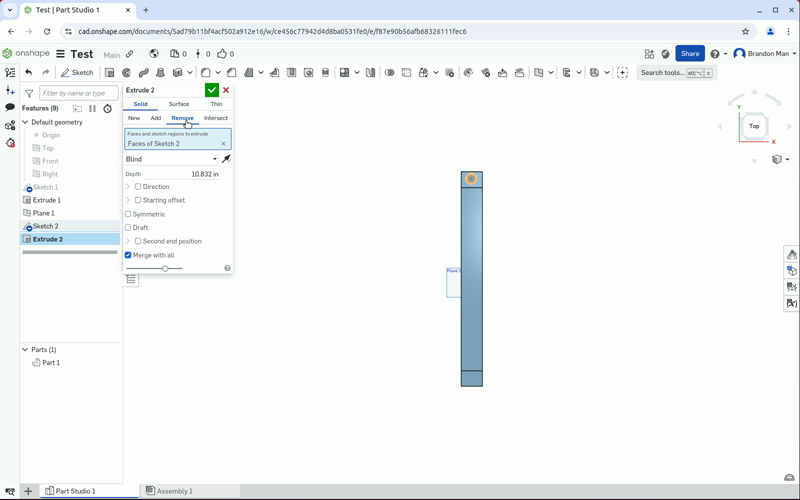
key(enter)
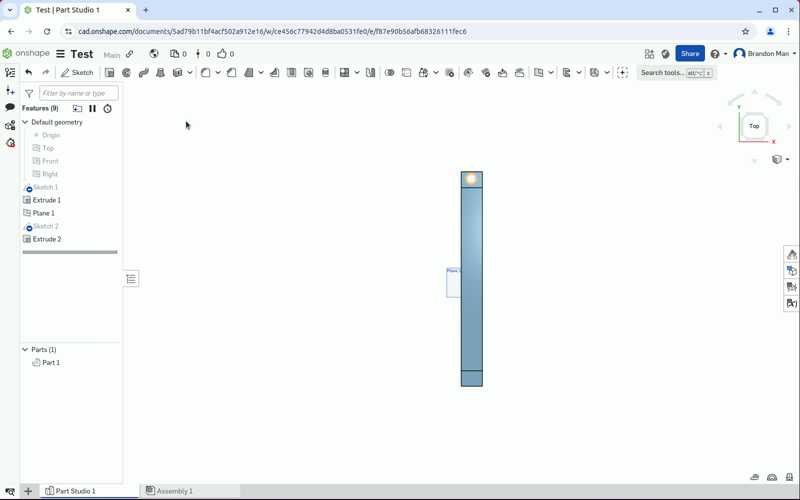
key(shift+h)
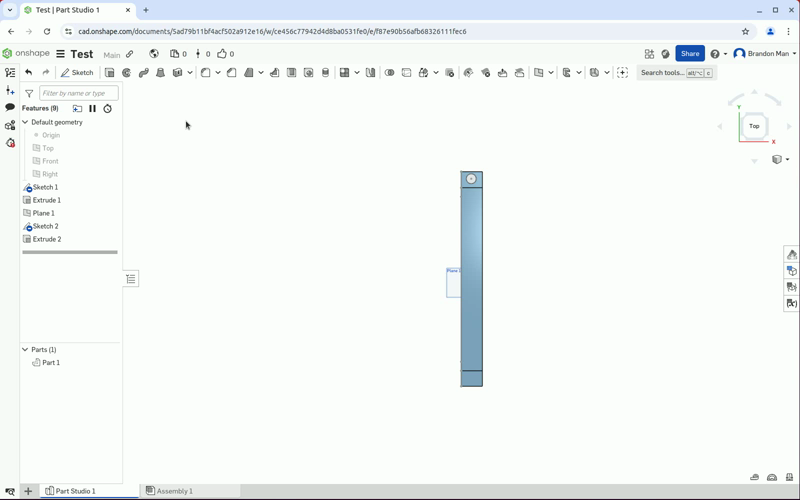
key(shift+h)
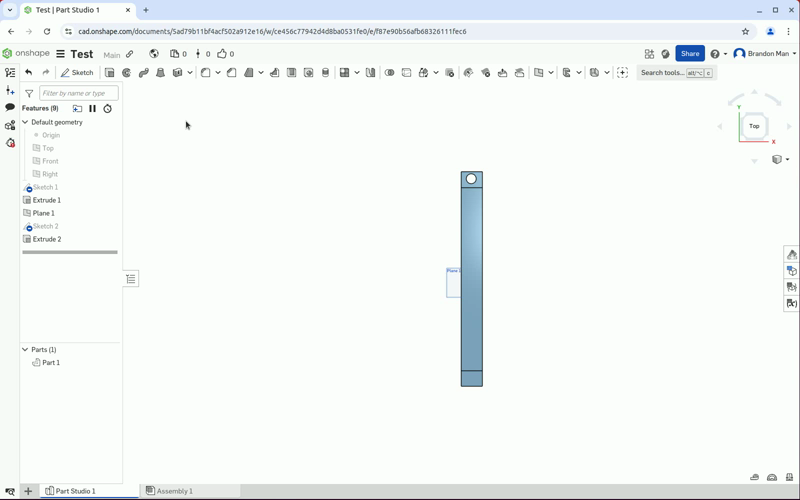
mouse_move(73, 189)
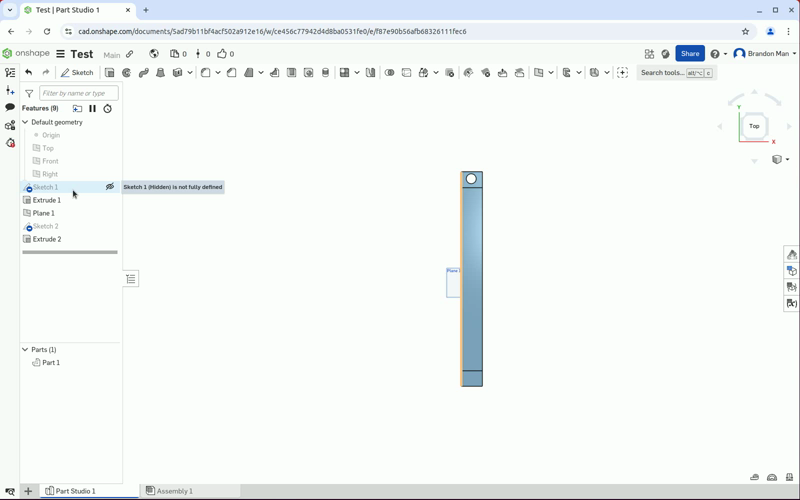
click(73, 189)
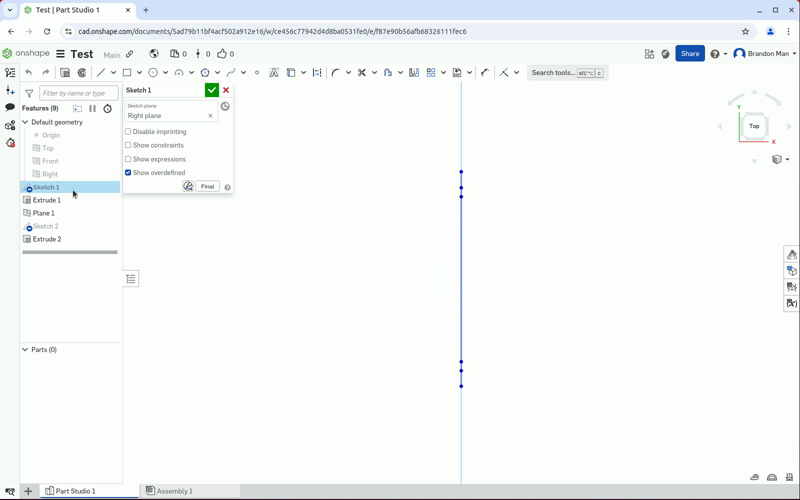
mouse_move(229, 92)
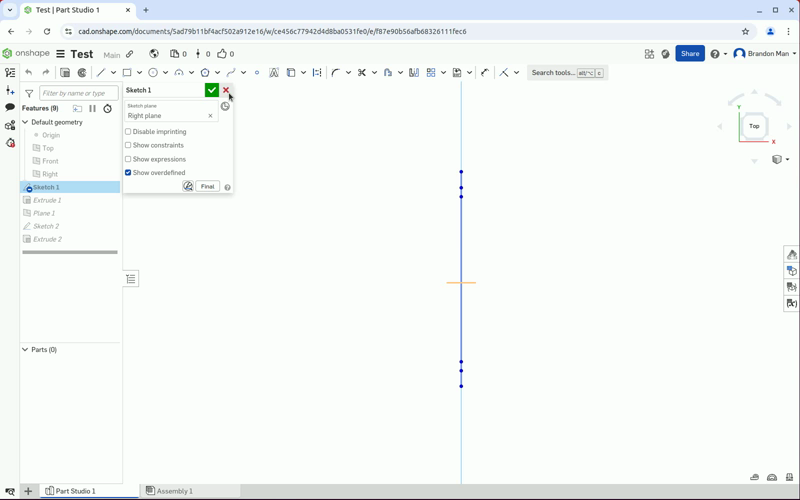
click(229, 92)
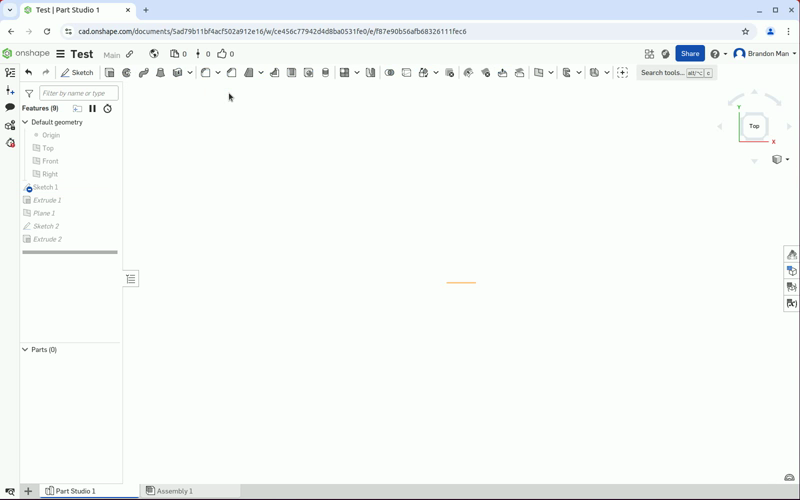
key(shift+s)
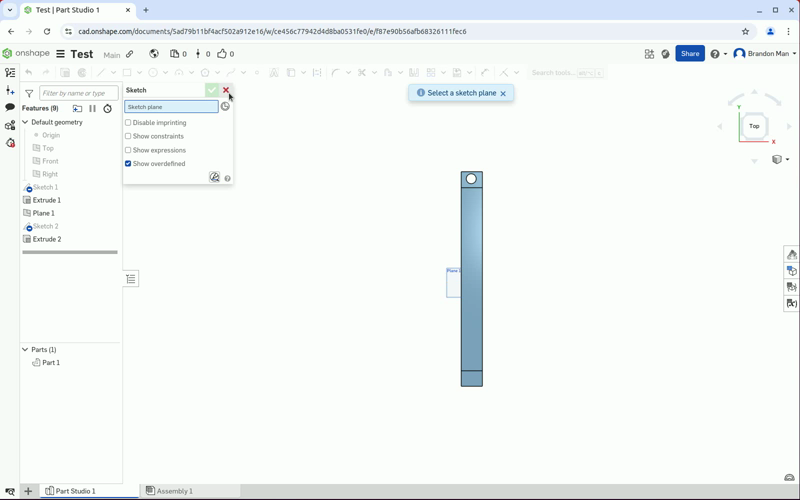
mouse_move(73, 215)
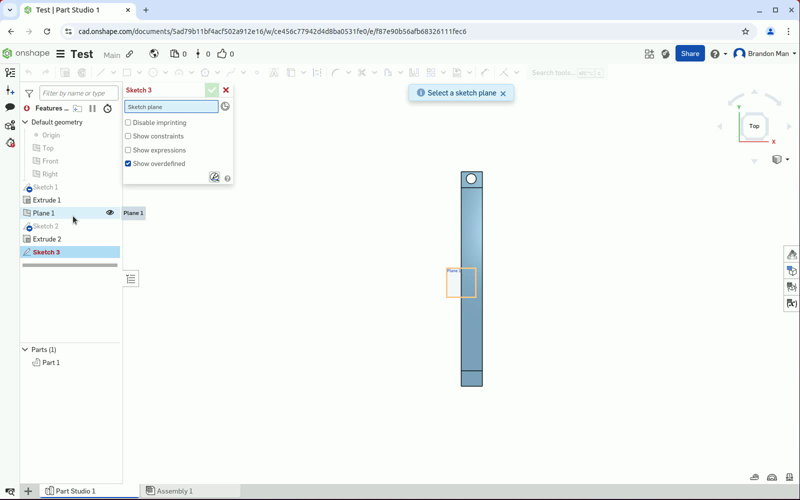
click(73, 215)
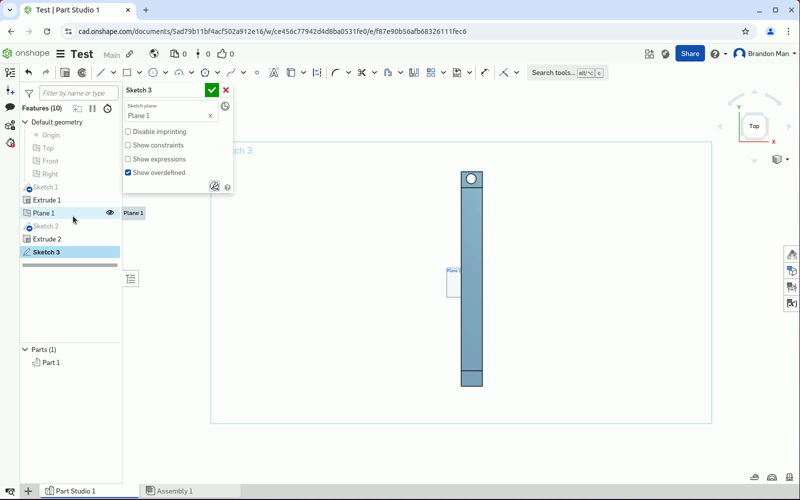
mouse_move(73, 352)
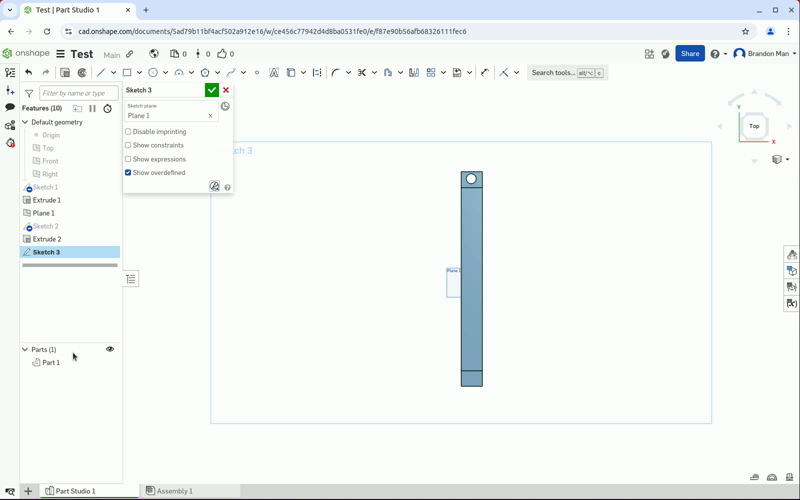
key(y)
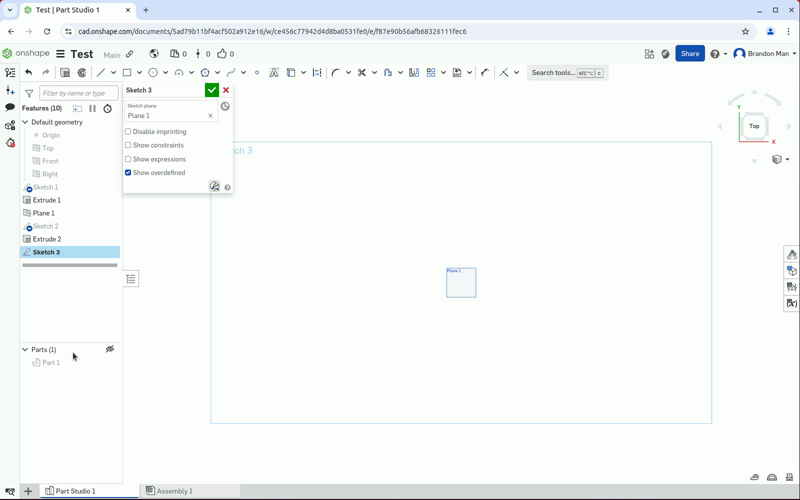
key(c)
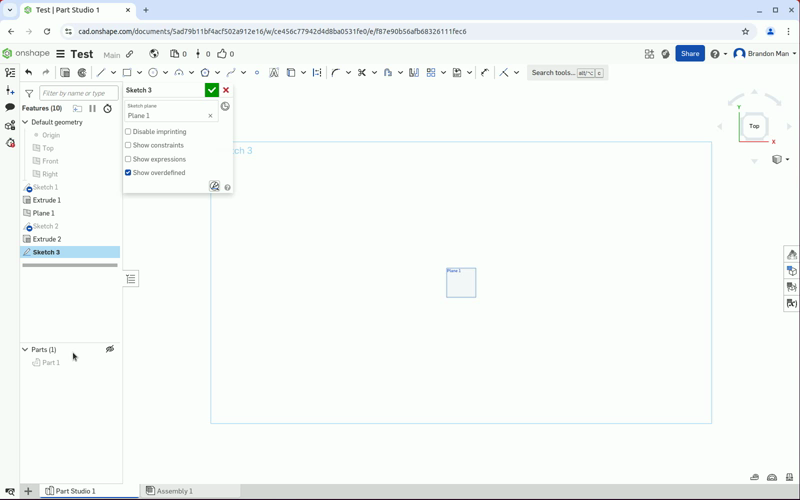
key_down(shift)
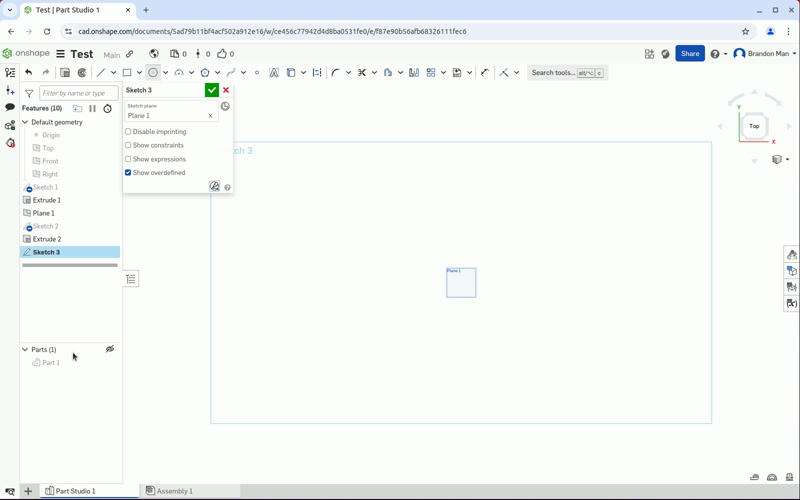
mouse_move(471, 378)
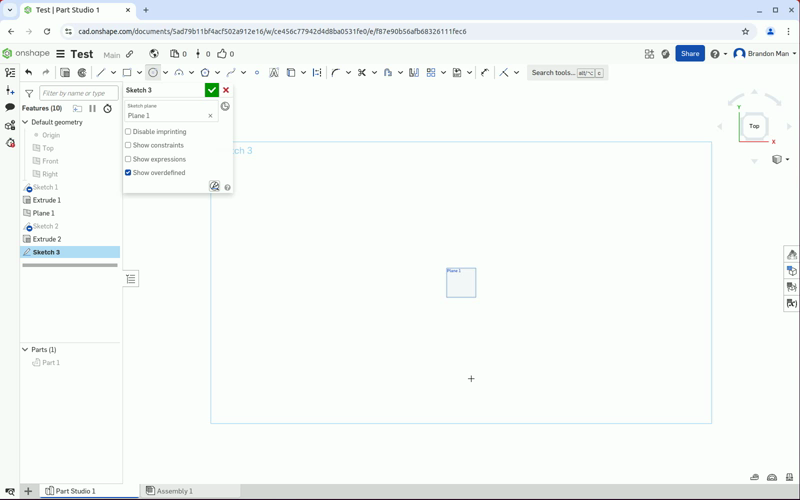
click(471, 378)
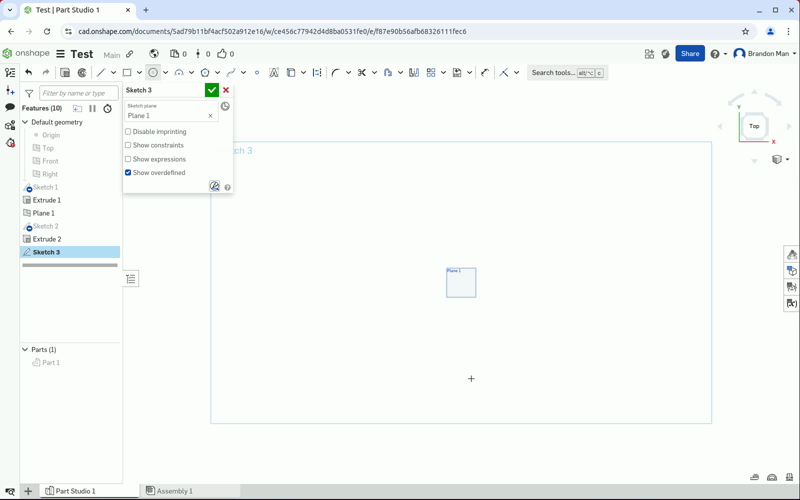
key_up(shift)
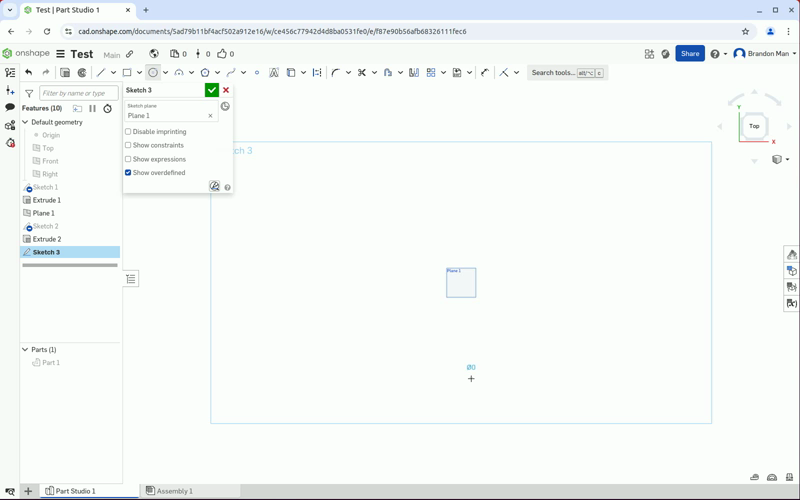
mouse_move(476, 378)
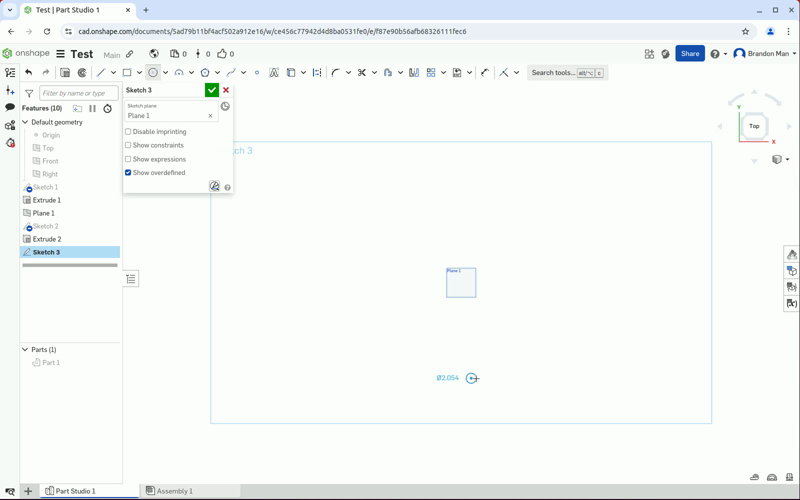
click(476, 378)
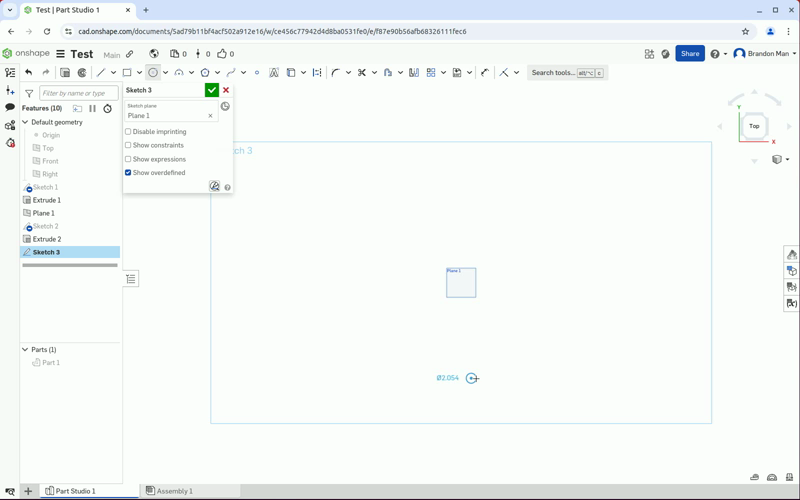
key(esc)
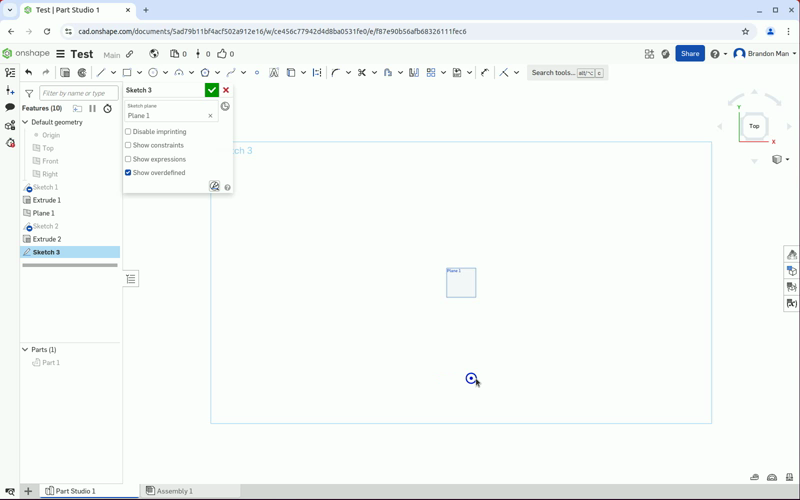
mouse_move(470, 379)
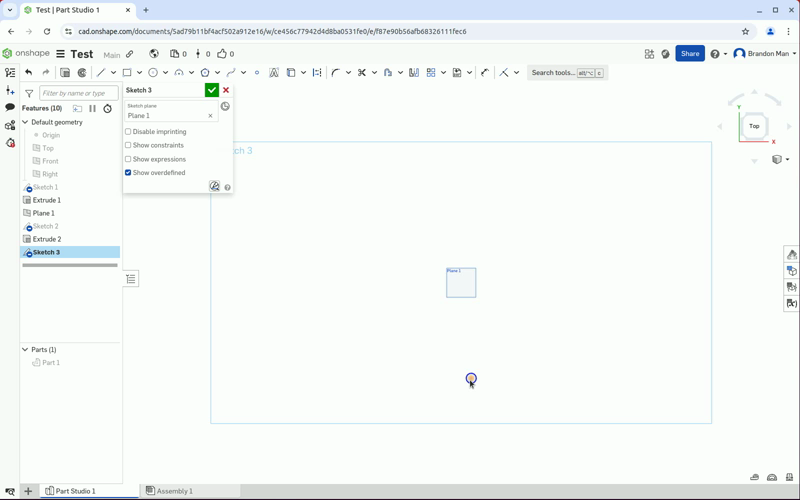
scroll(6)
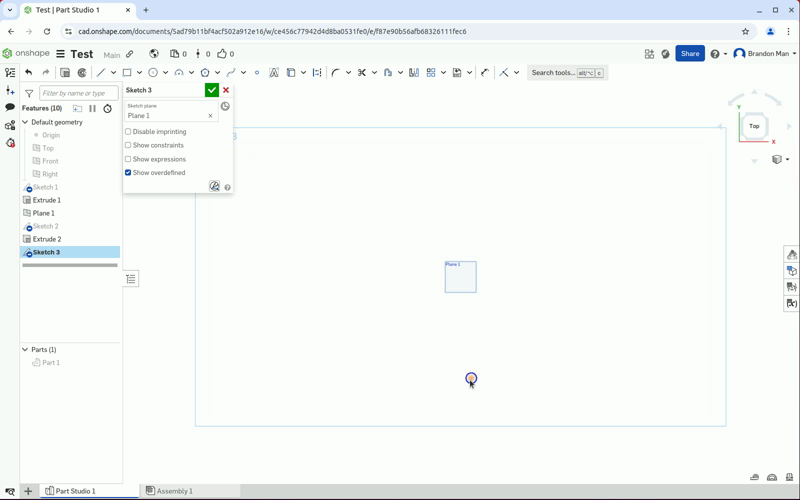
scroll(6)
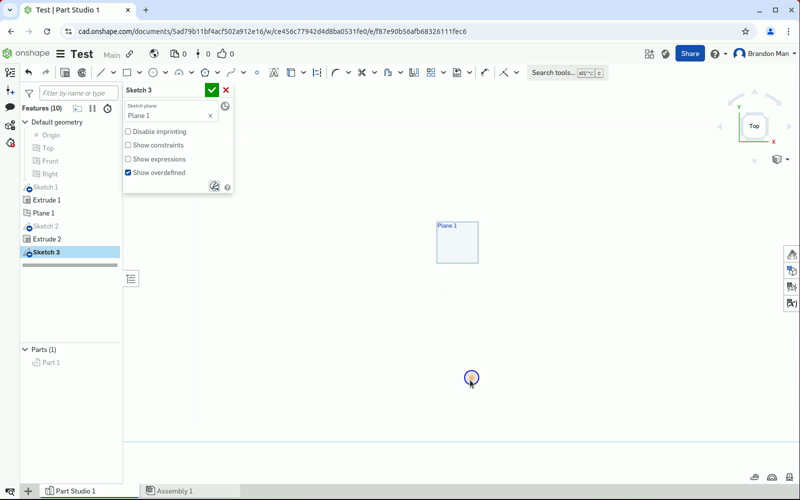
scroll(6)
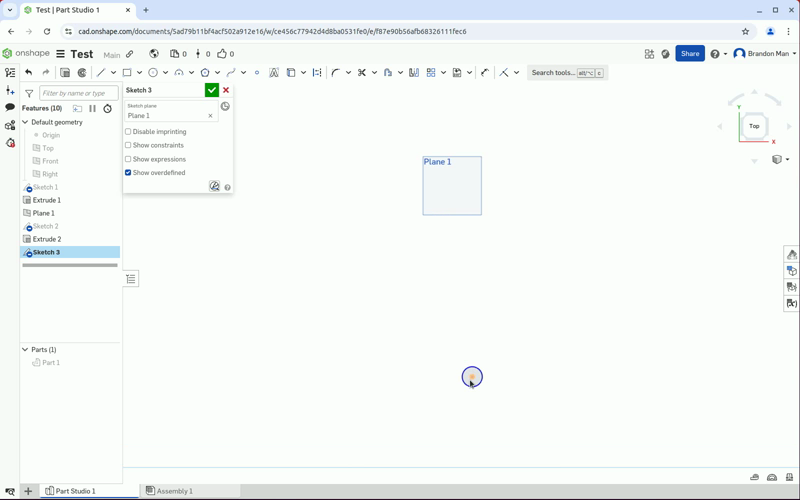
scroll(6)
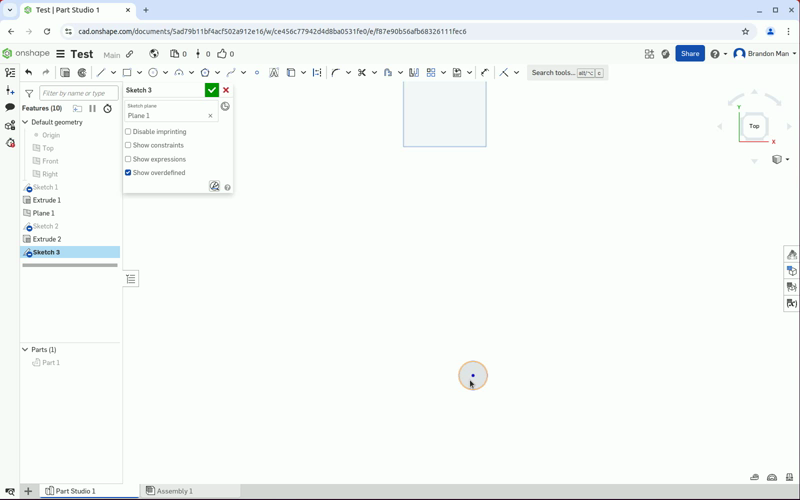
scroll(6)
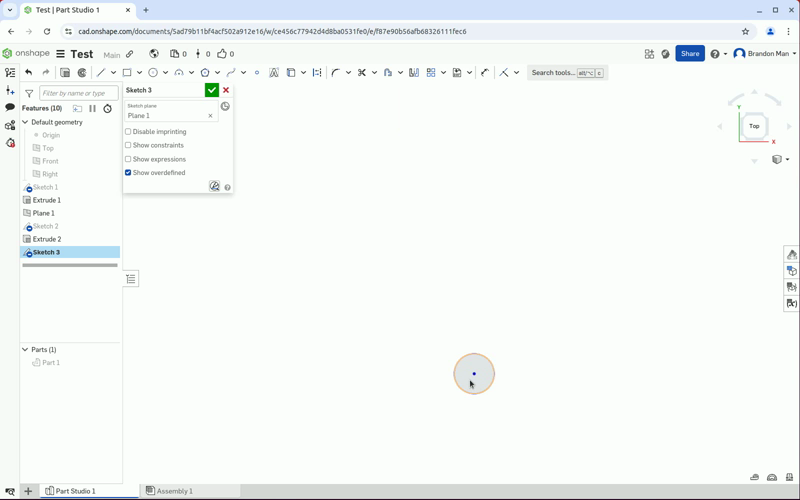
scroll(6)
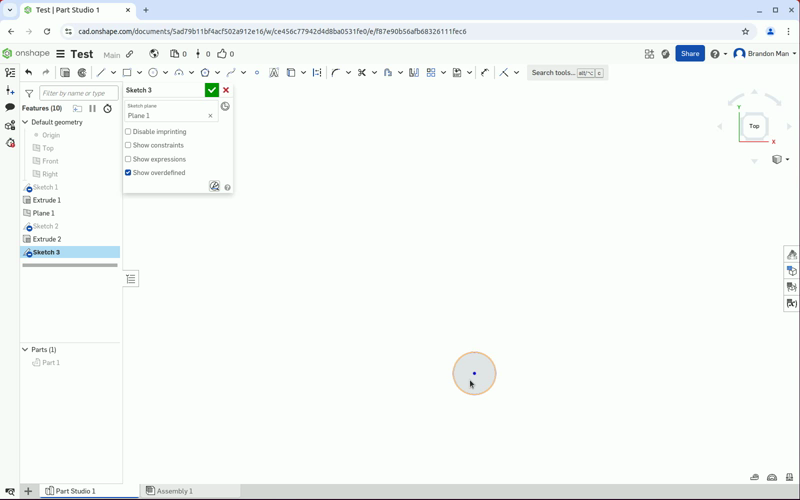
scroll(6)
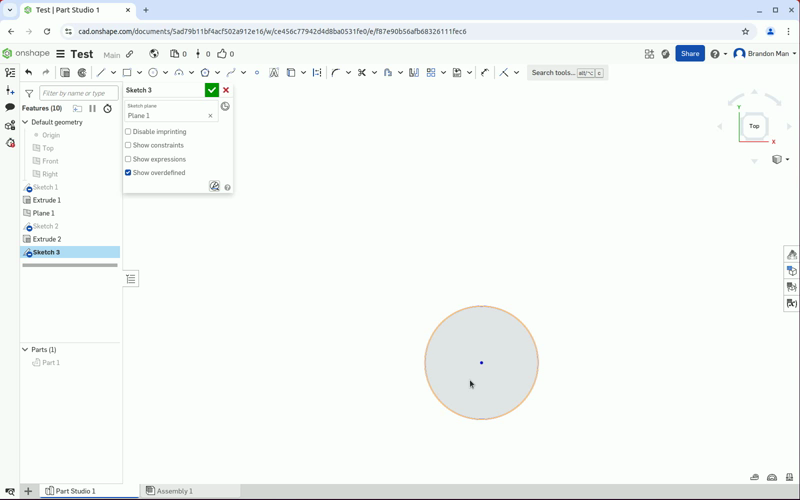
click(470, 379)
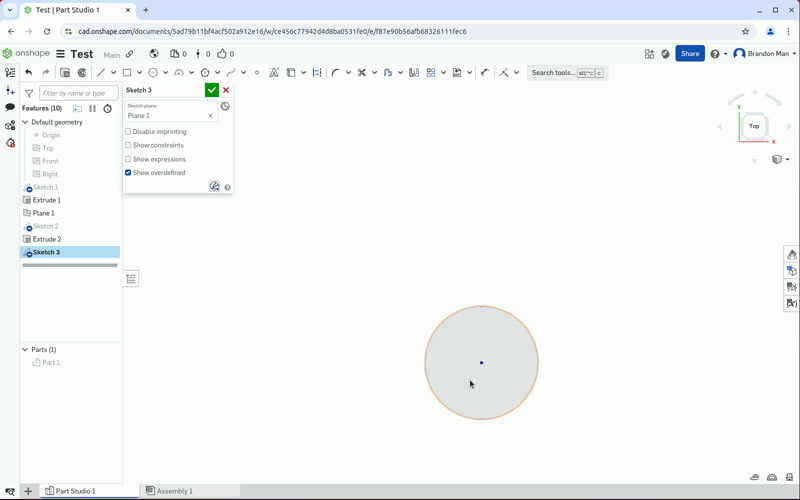
scroll(-6)
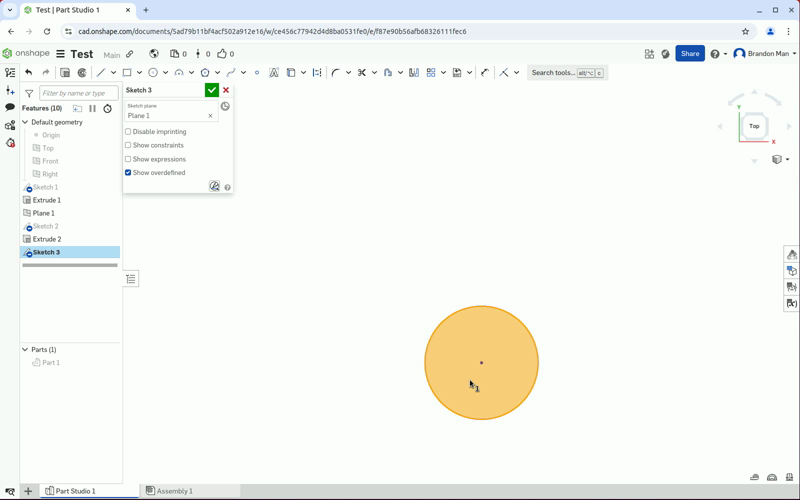
scroll(-6)
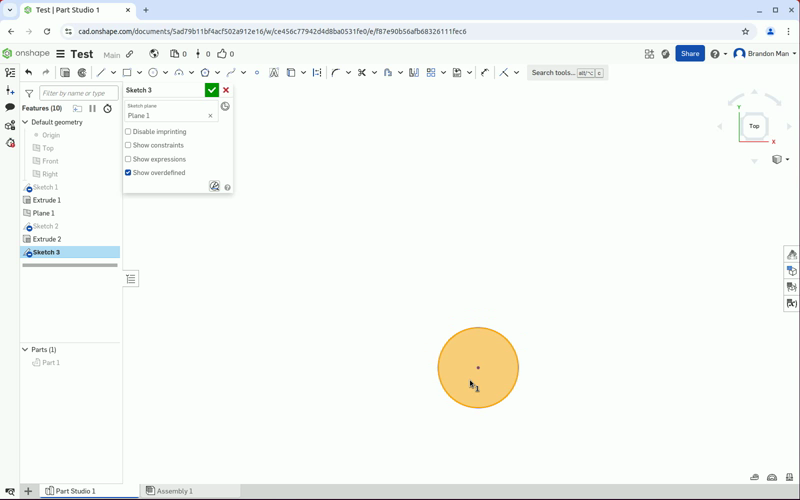
scroll(-6)
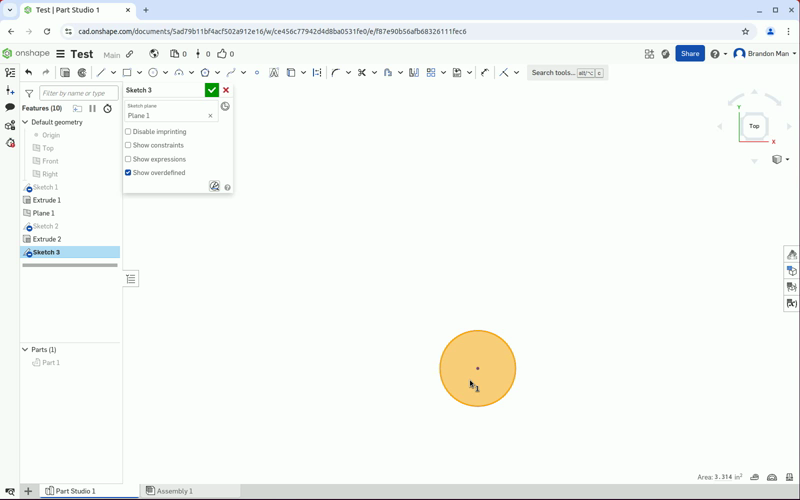
scroll(-6)
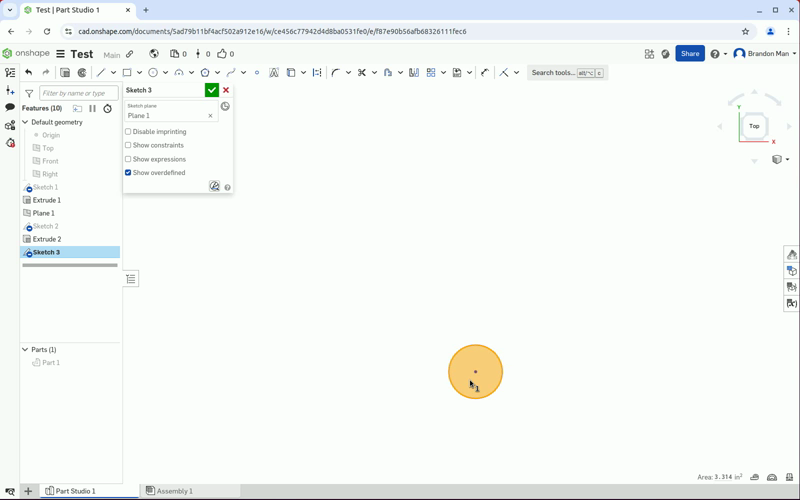
scroll(-6)
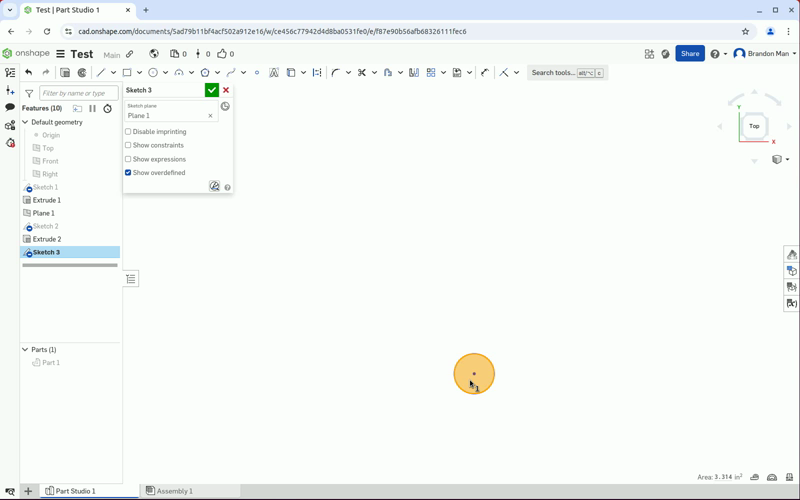
scroll(-6)
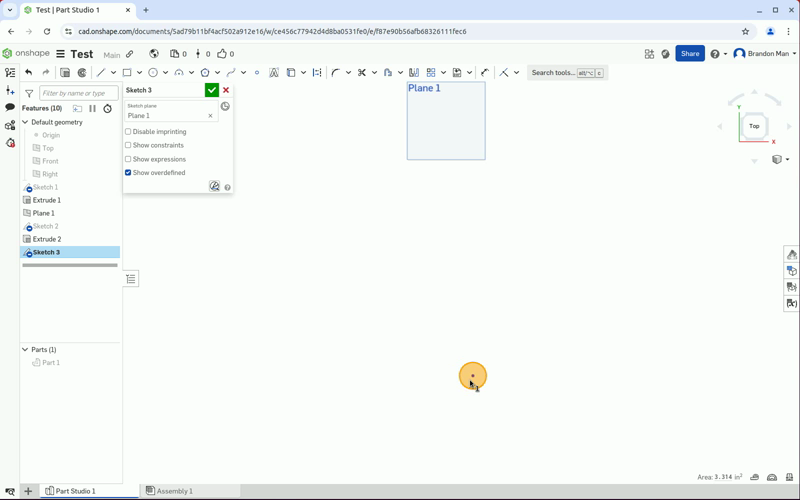
scroll(-6)
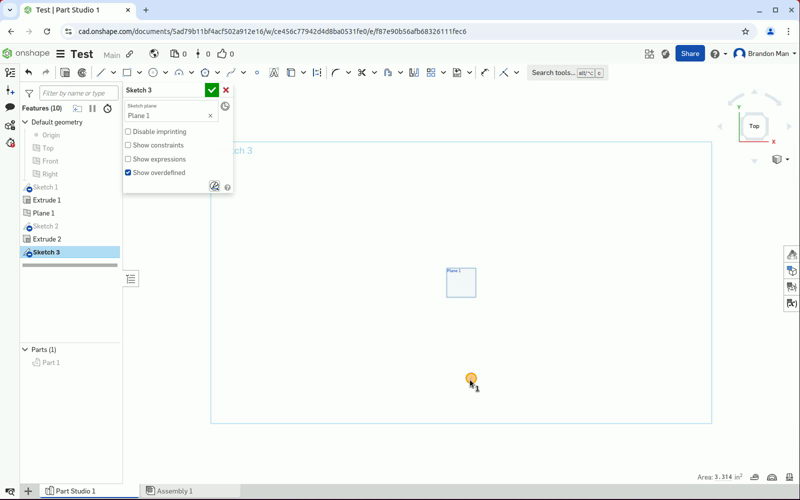
mouse_move(73, 352)
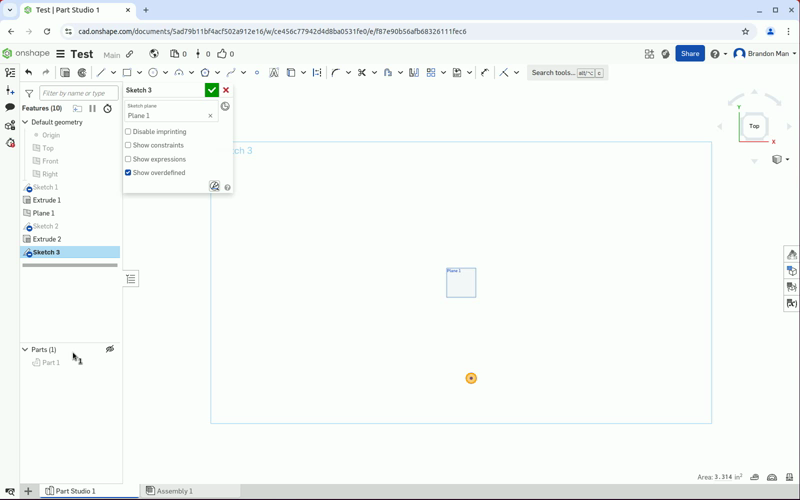
key(shift+y)
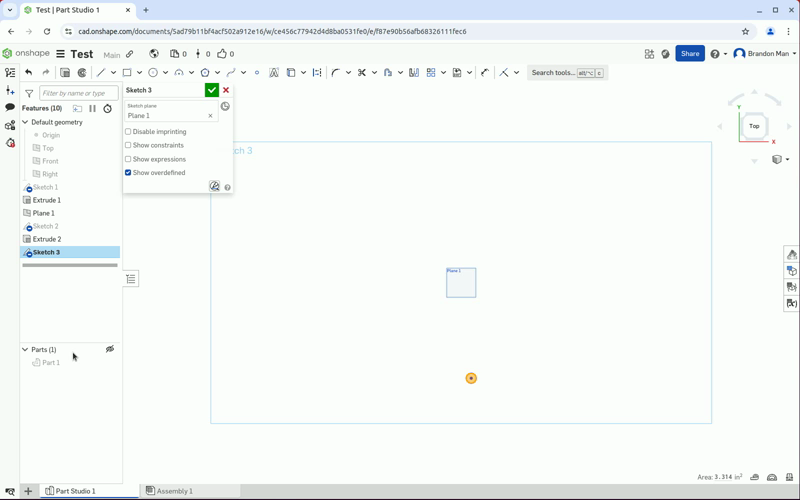
key(shift+e)
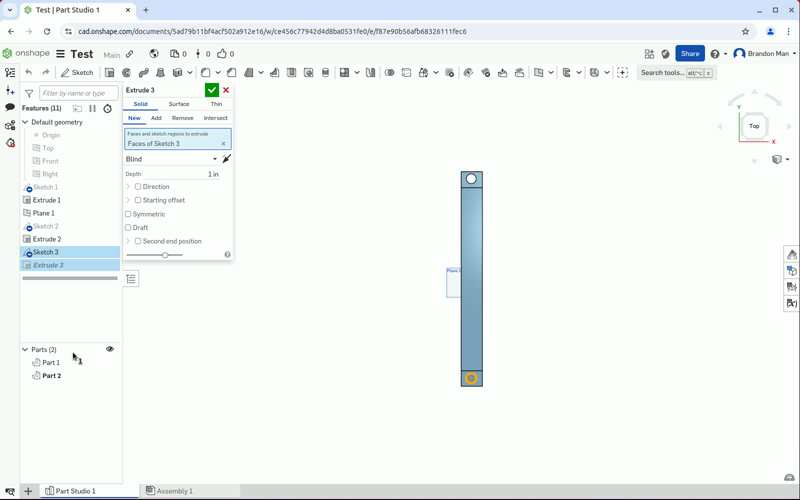
mouse_move(143, 106)
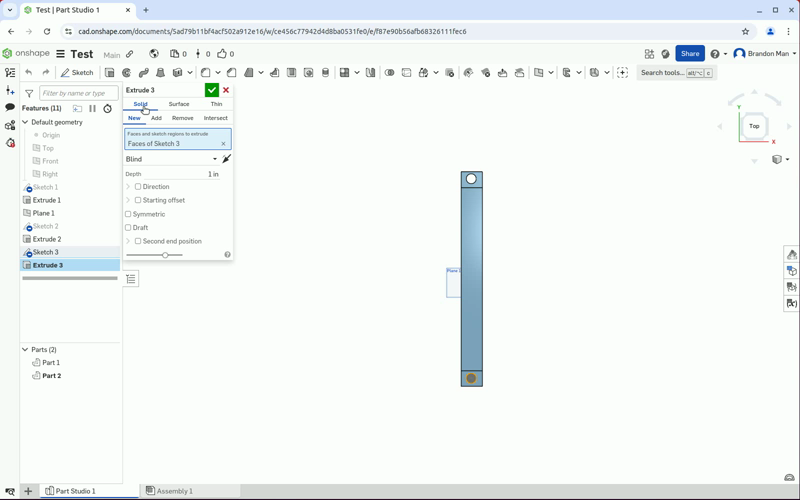
click(143, 106)
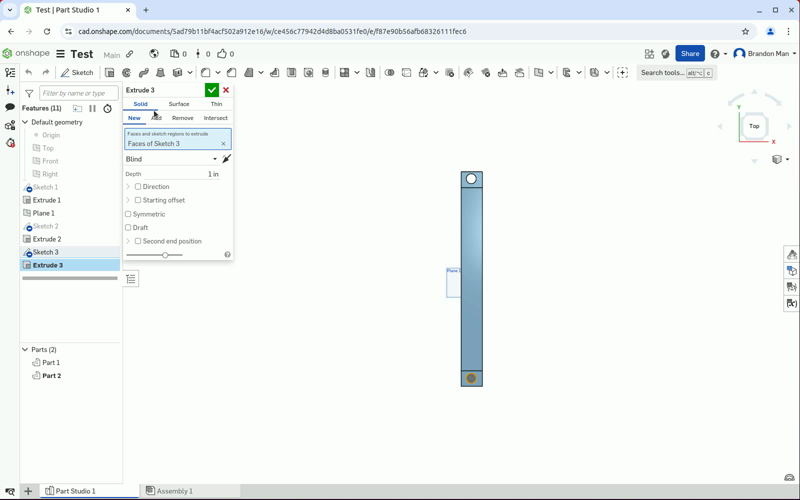
mouse_move(186, 120)
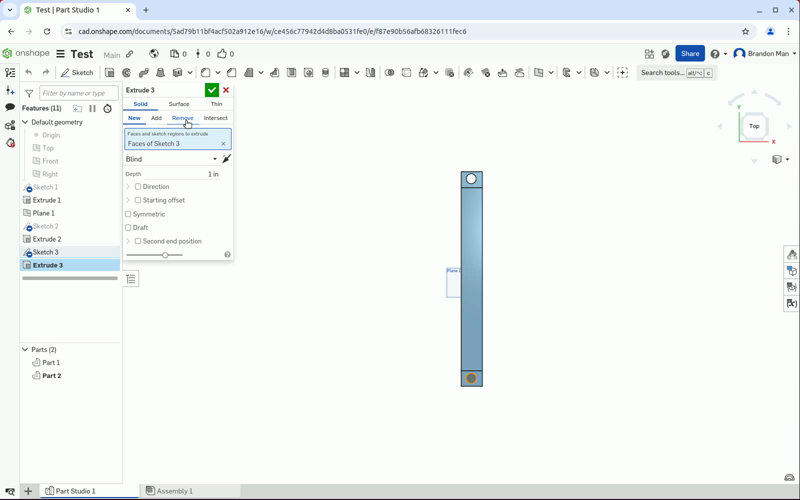
click(186, 120)
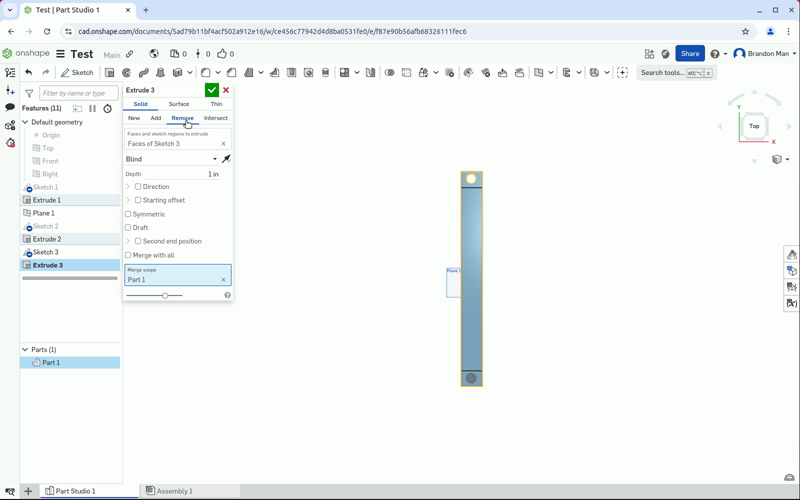
key(tab, 4)
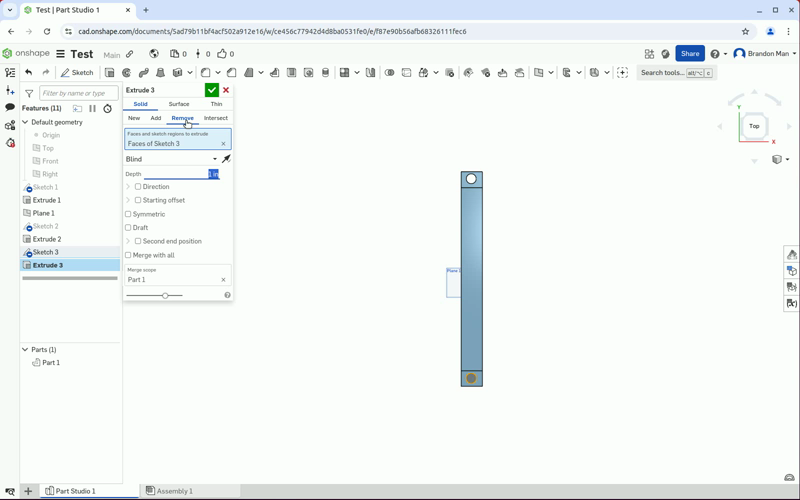
text(10.832)
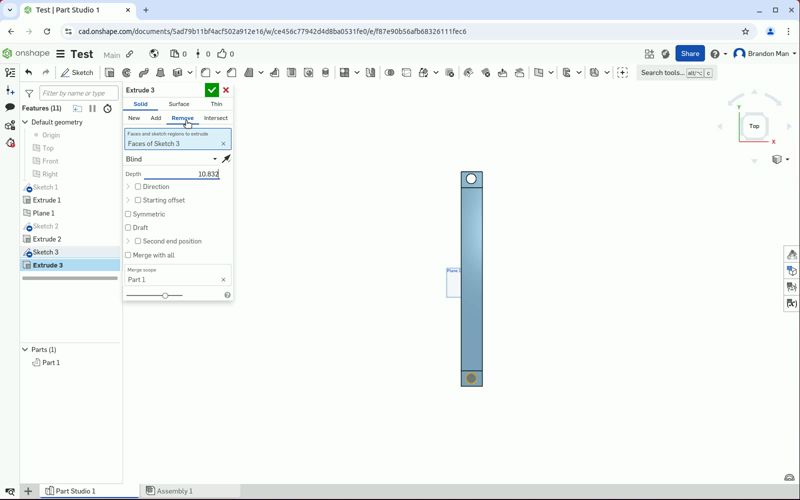
key(tab, 6)
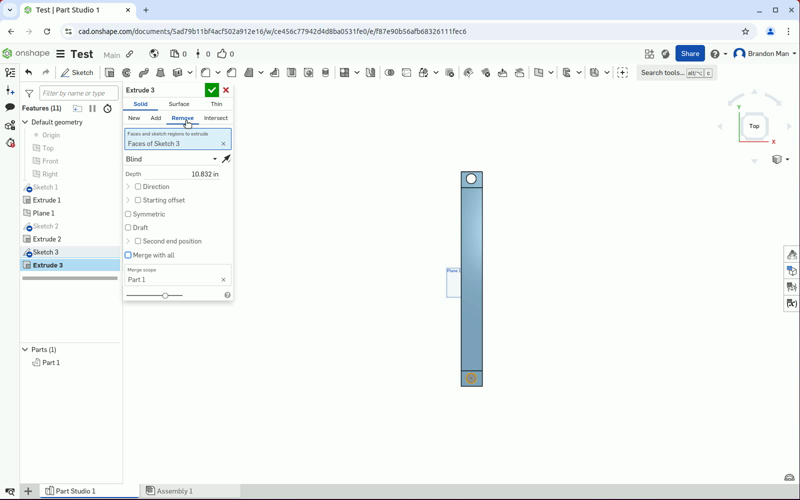
key(space)
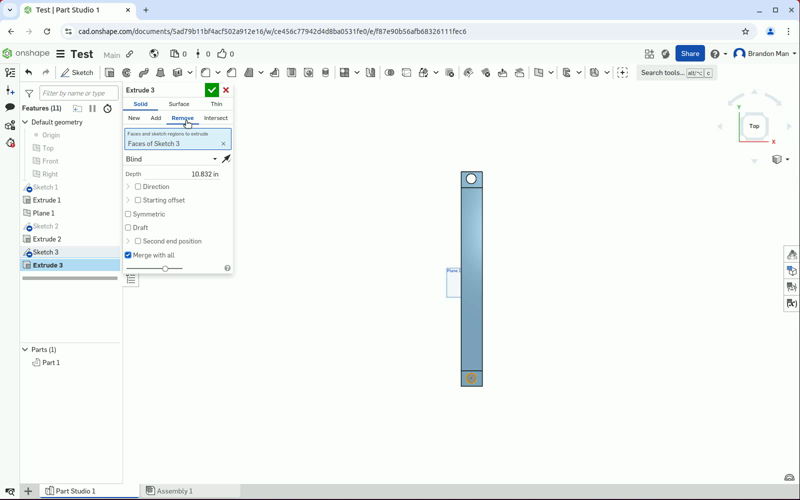
key(enter)
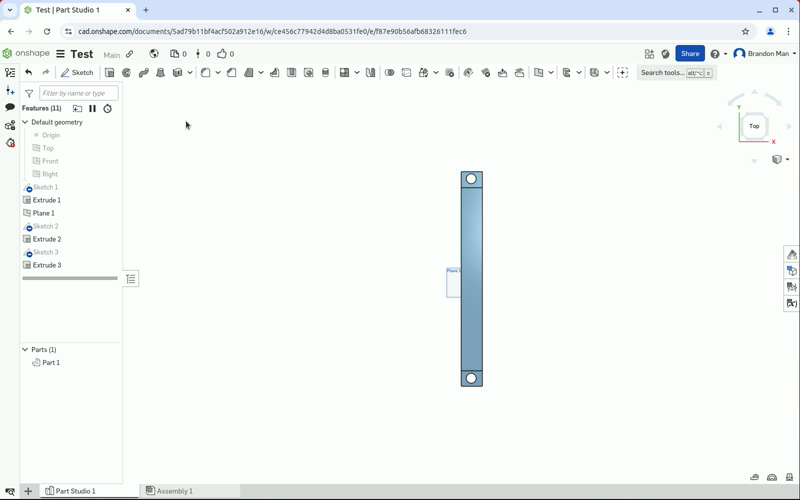
key(shift+h)
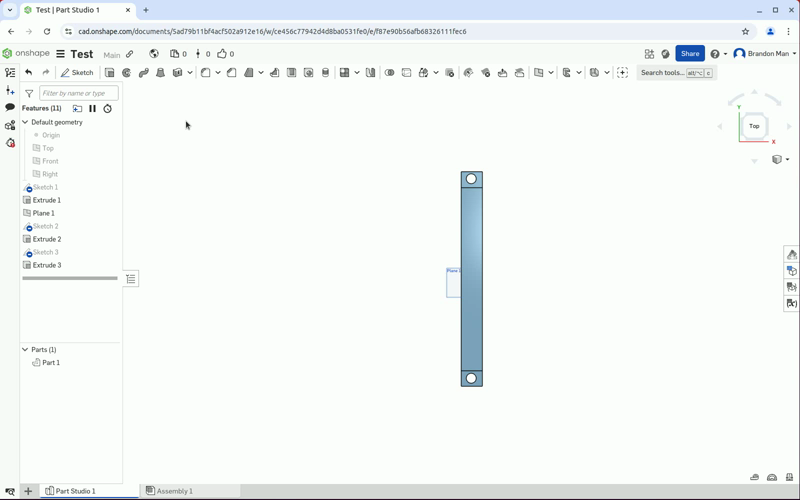
key(shift+h)
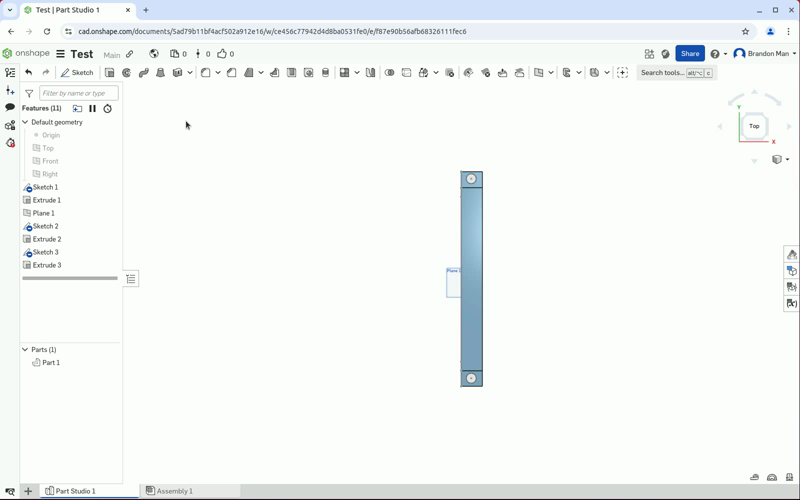
key(shift+7)
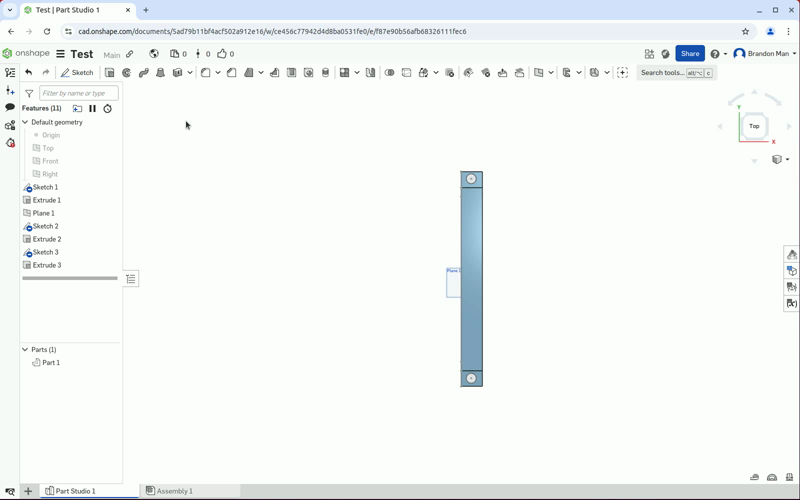
key(up, 3)
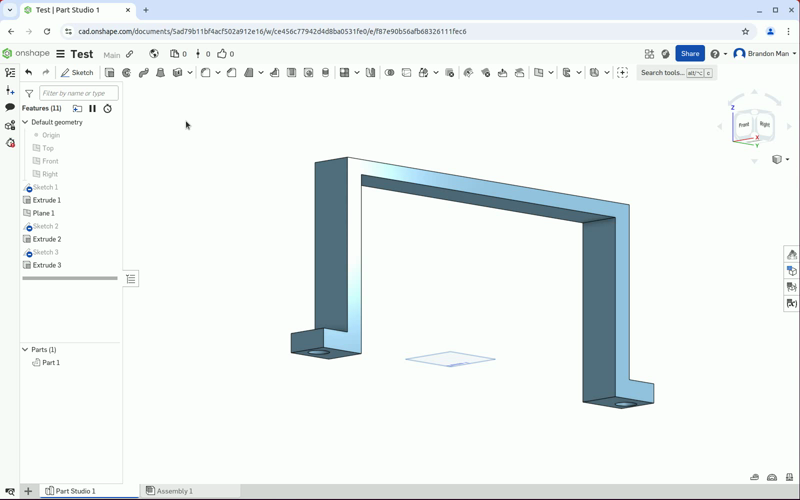
key(left, 3)
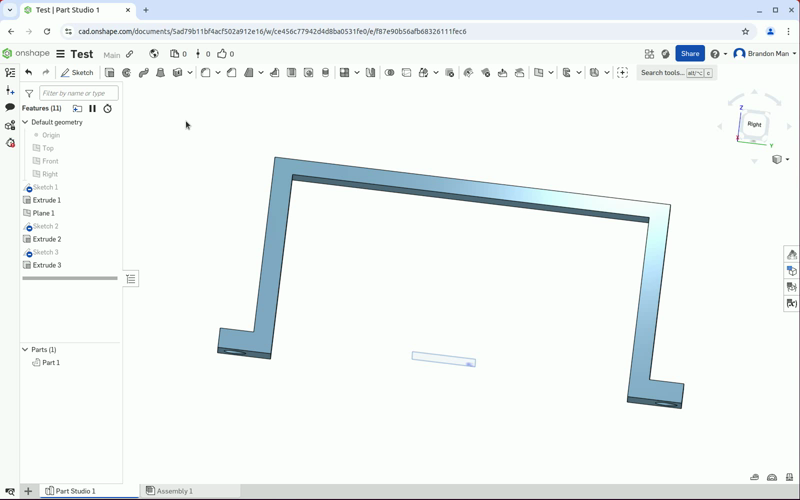
key(right, 3)
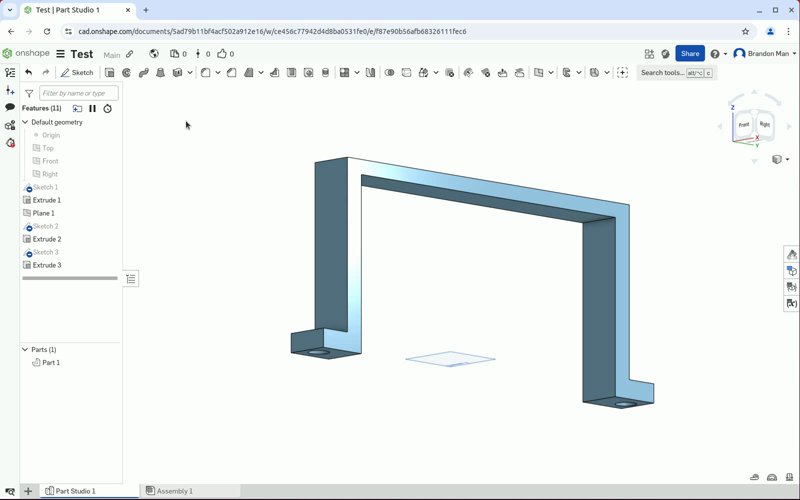
key(down, 3)
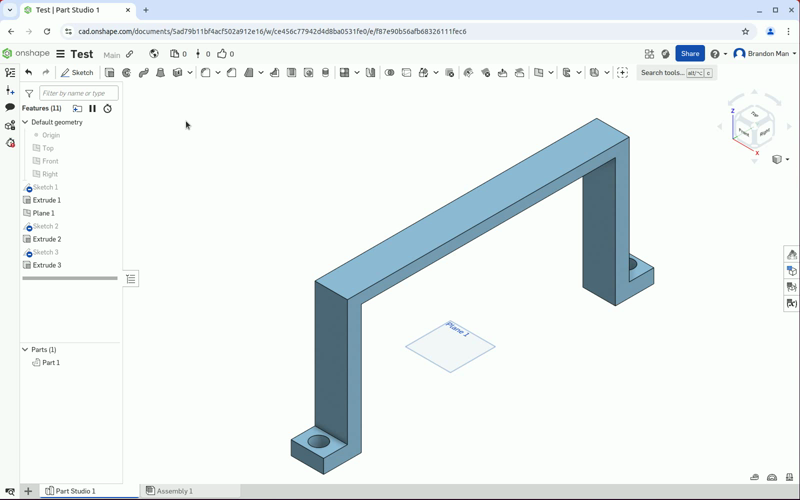
mouse_move(73, 189)
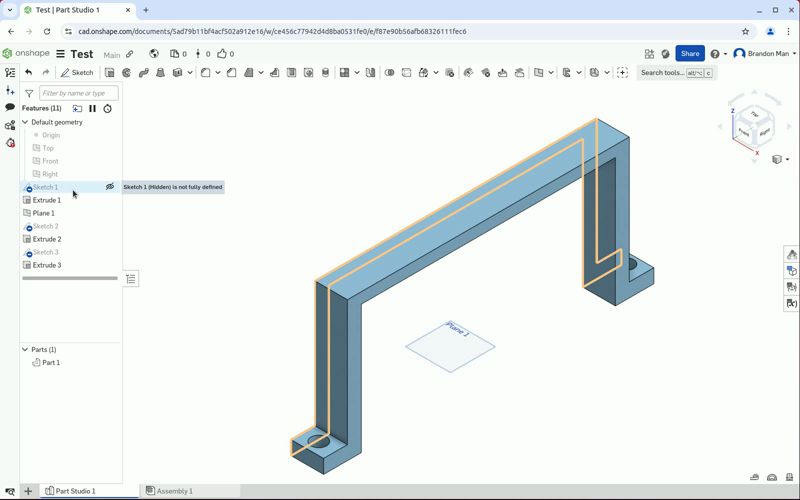
click(73, 189)